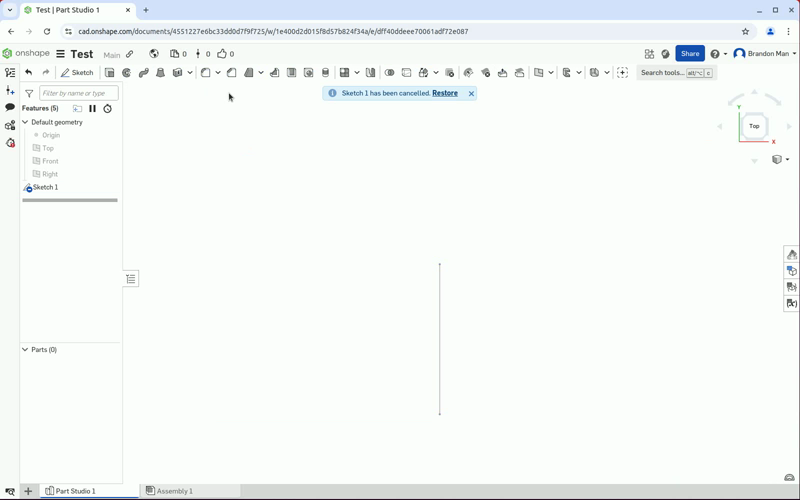
key(shift+h)
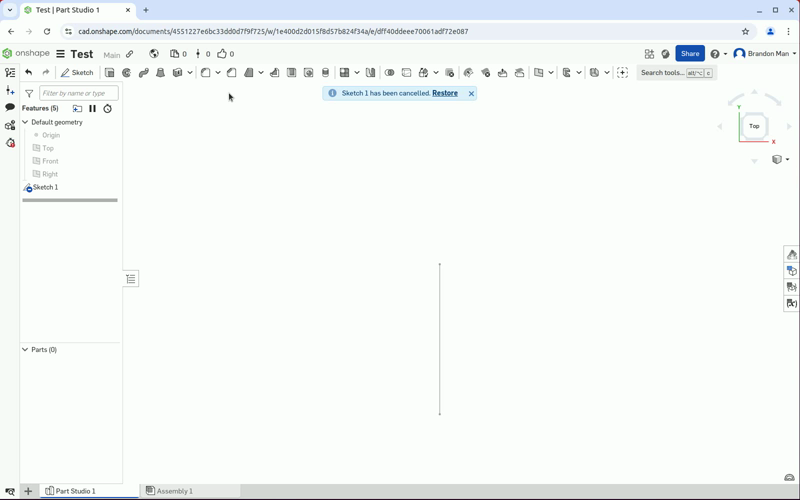
key(shift+s)
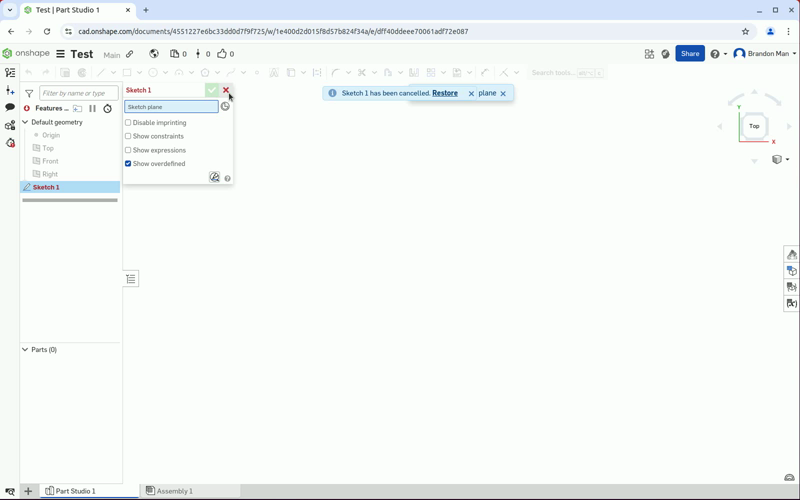
mouse_move(73, 150)
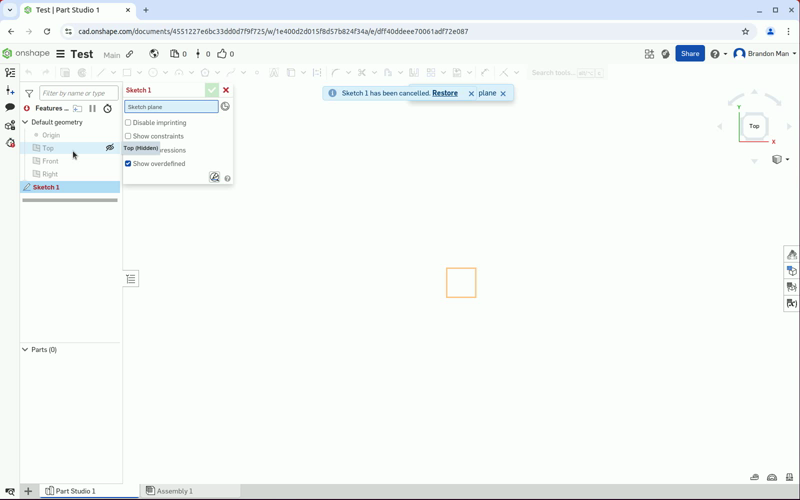
click(73, 150)
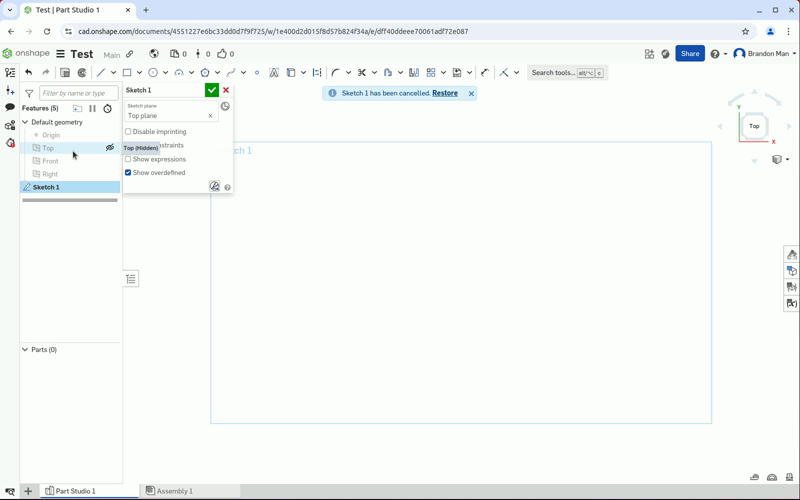
mouse_move(73, 352)
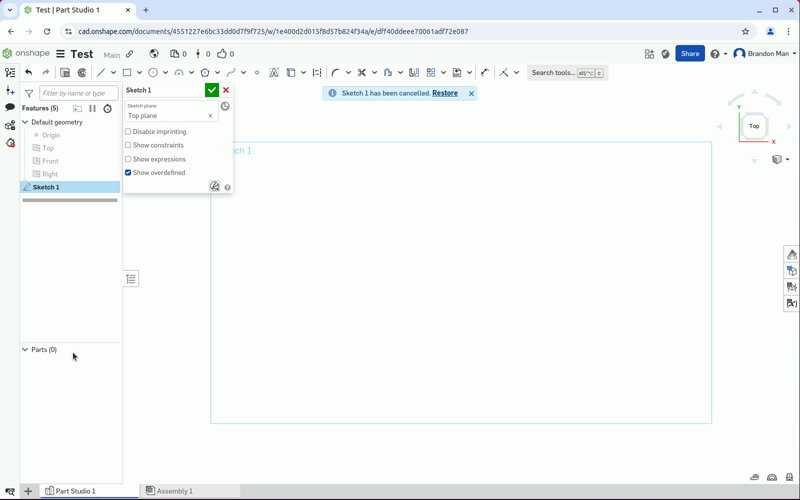
key(y)
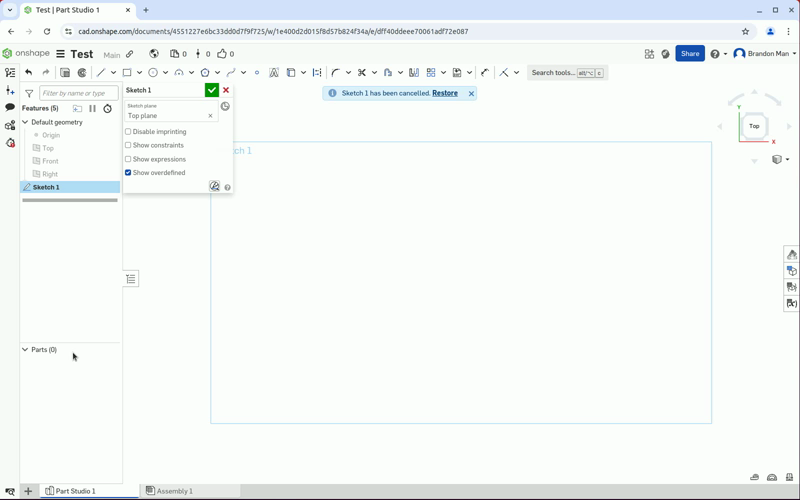
key(l)
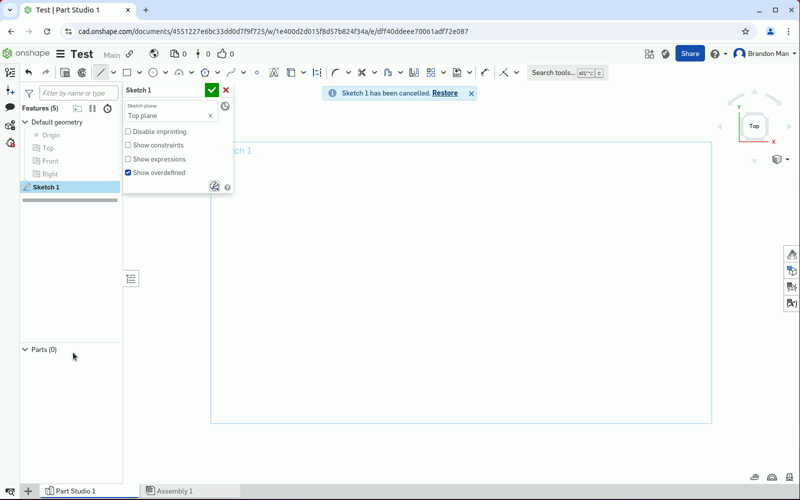
key_down(shift)
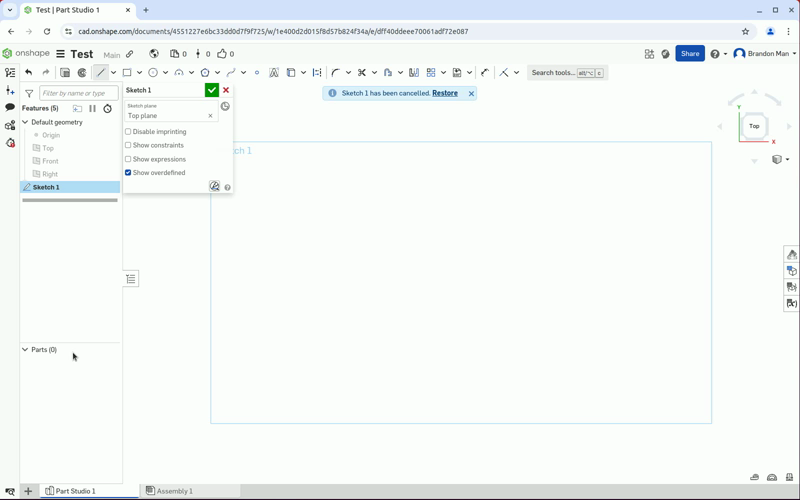
mouse_move(460, 347)
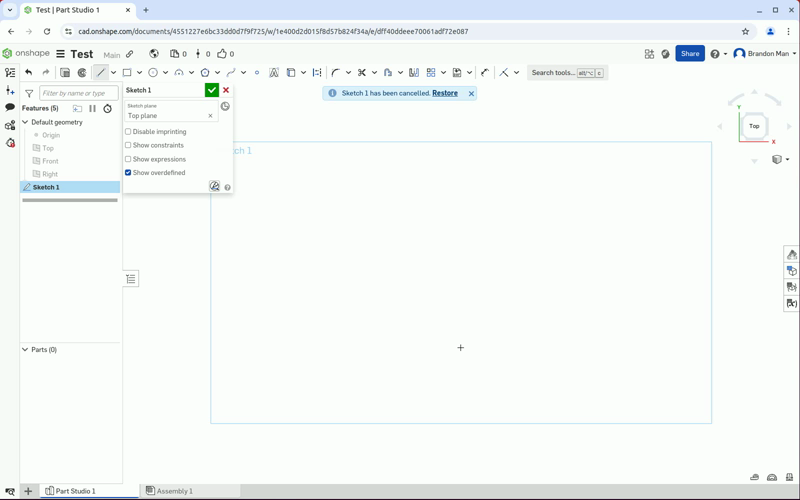
click(460, 347)
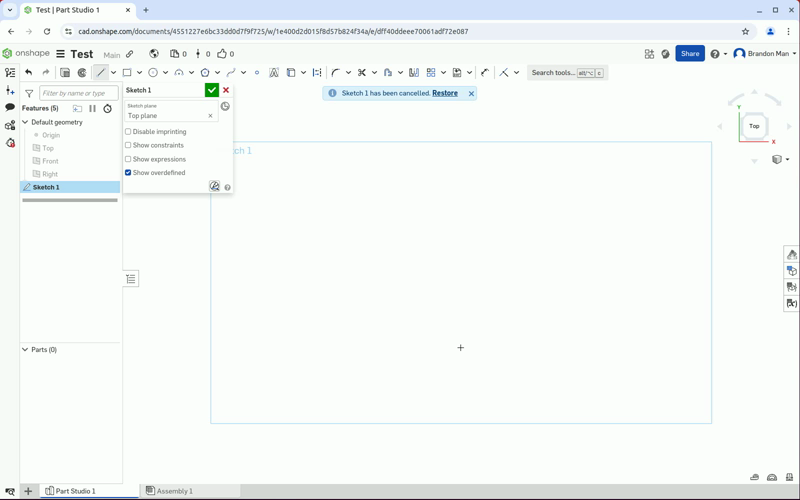
key_up(shift)
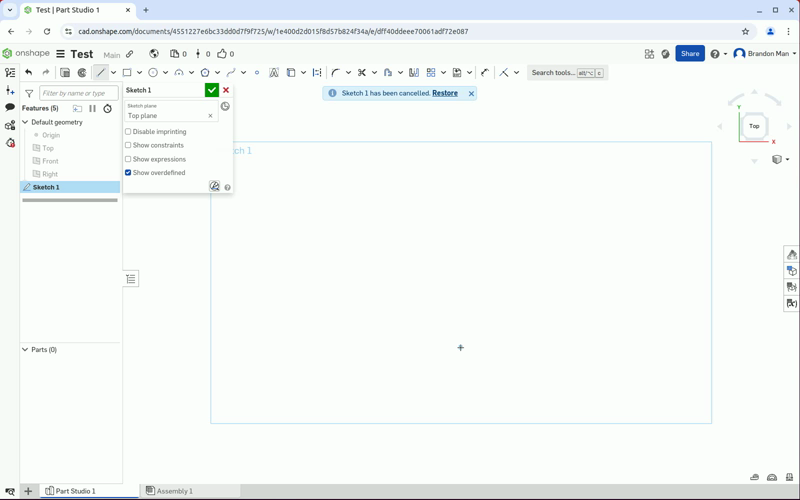
key_down(shift)
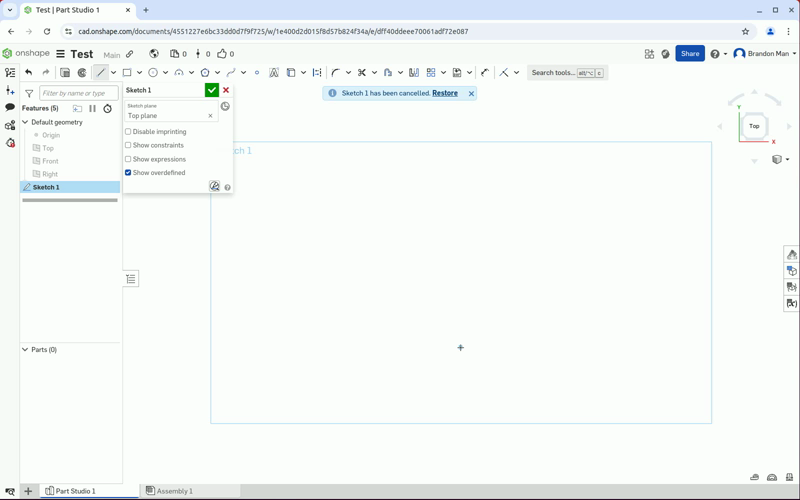
mouse_move(525, 347)
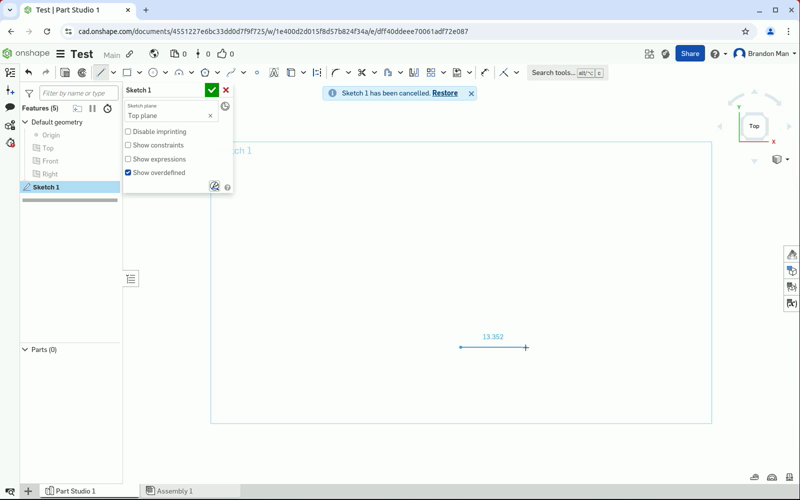
click(525, 347)
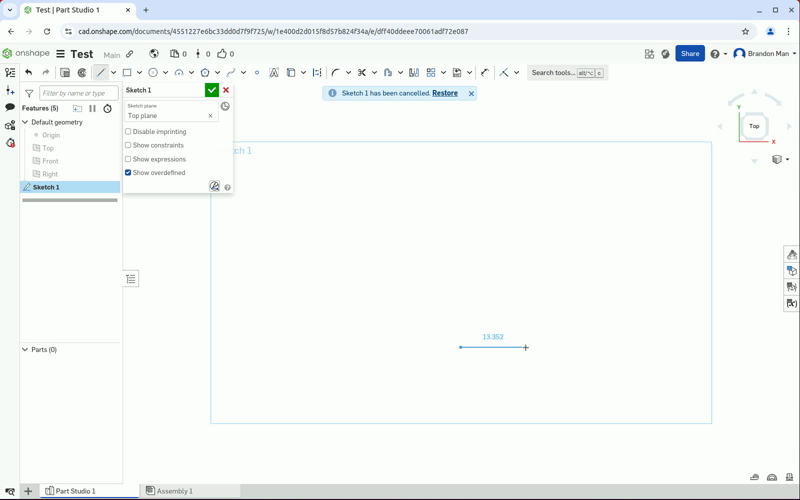
key_up(shift)
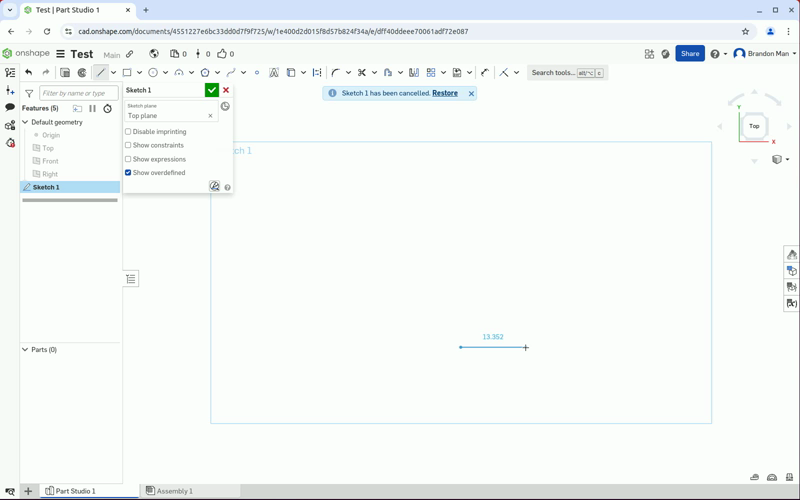
key_down(shift)
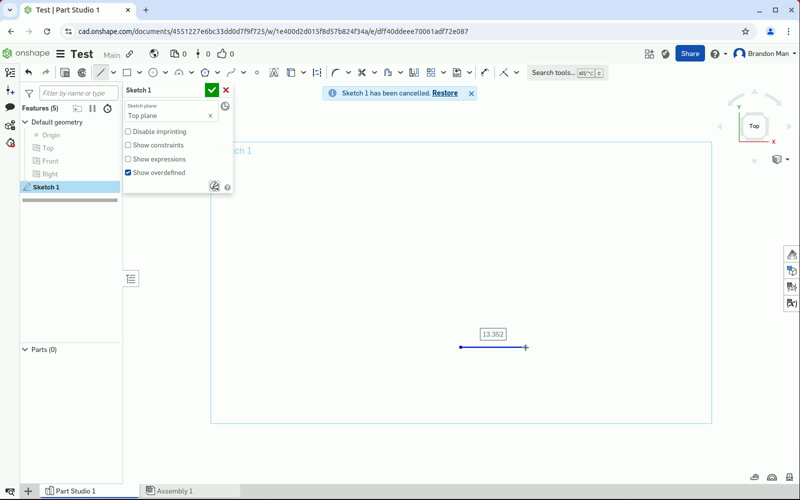
mouse_move(525, 282)
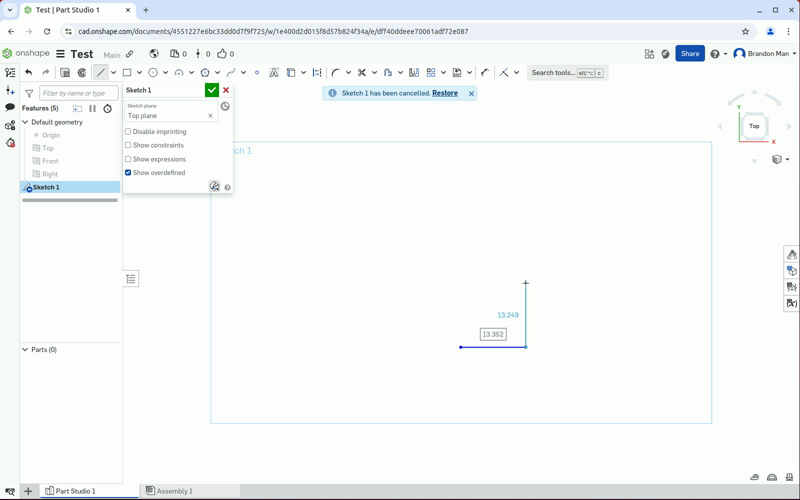
click(525, 282)
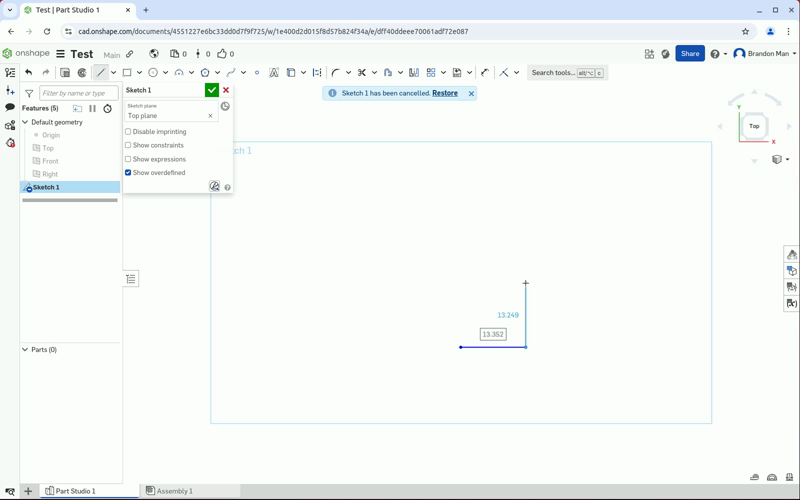
key_up(shift)
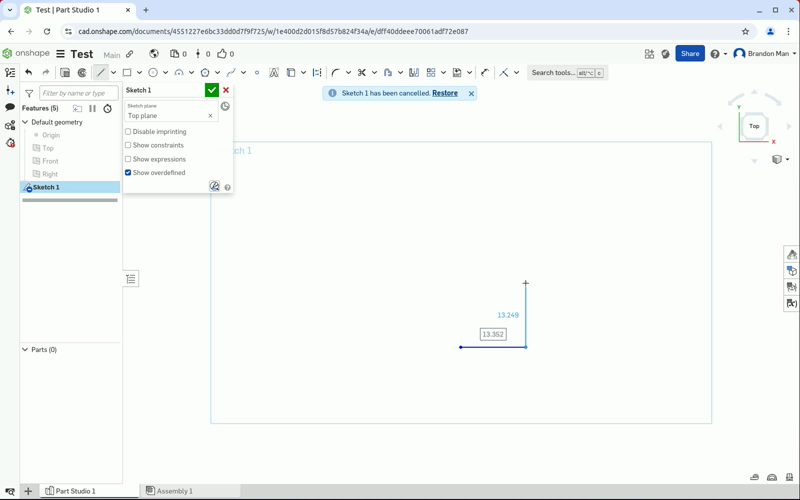
key_down(shift)
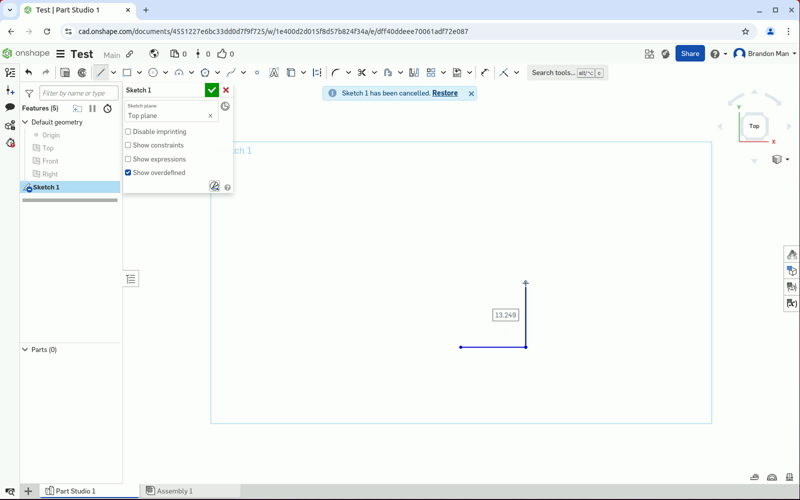
mouse_move(460, 282)
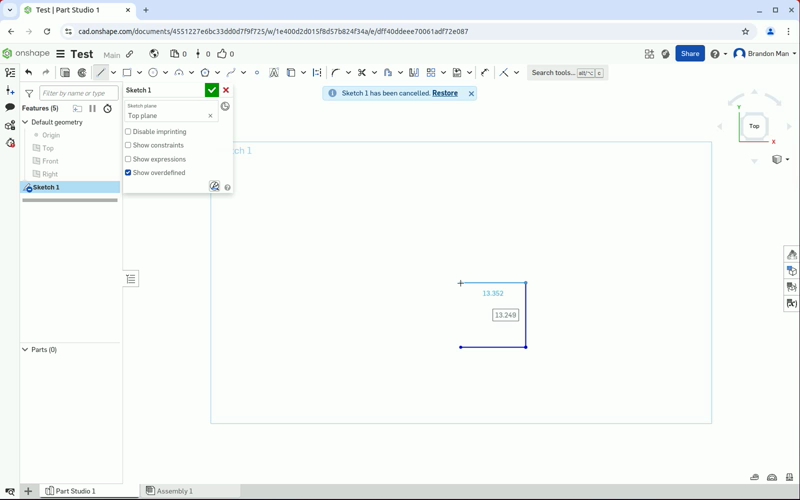
click(460, 282)
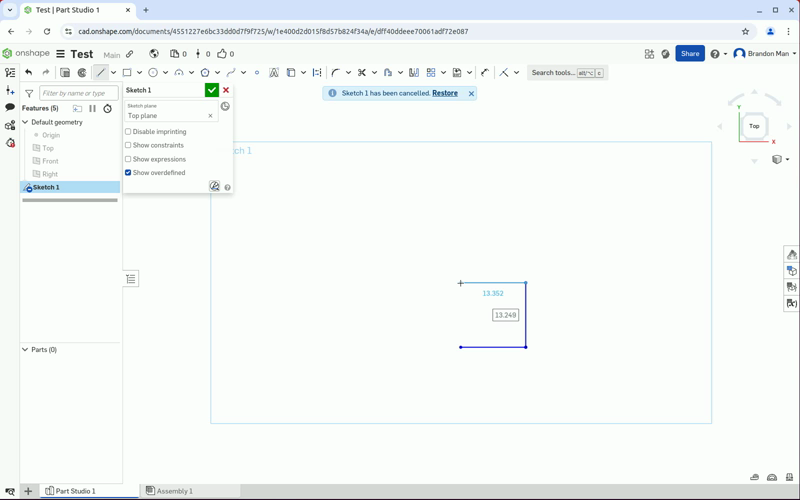
key_up(shift)
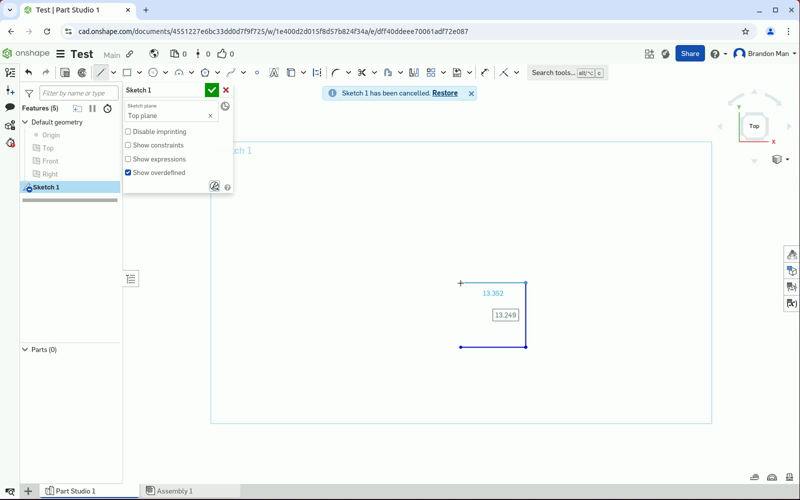
key_down(shift)
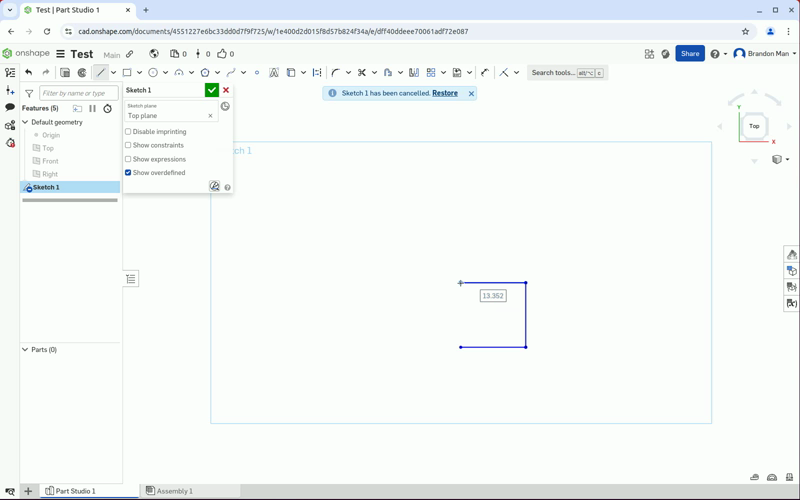
mouse_move(460, 347)
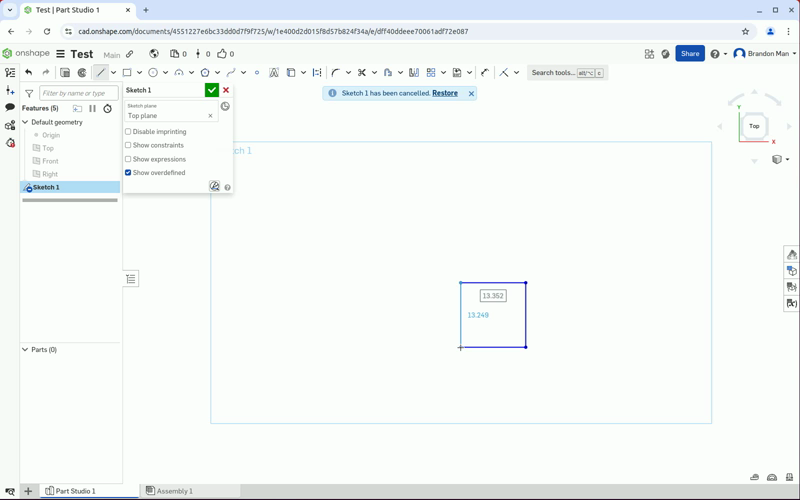
key_up(shift)
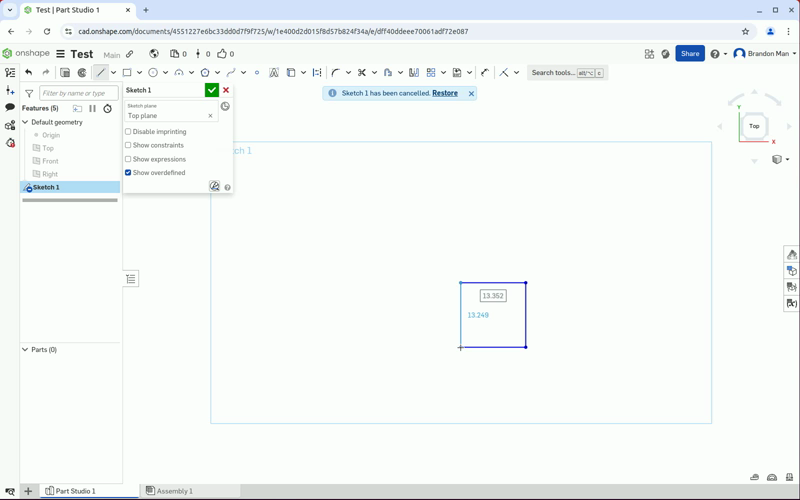
click(460, 347)
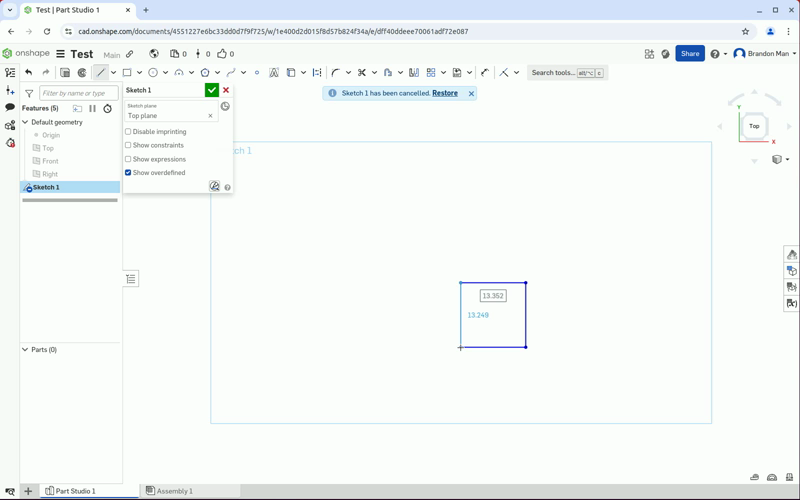
key(esc)
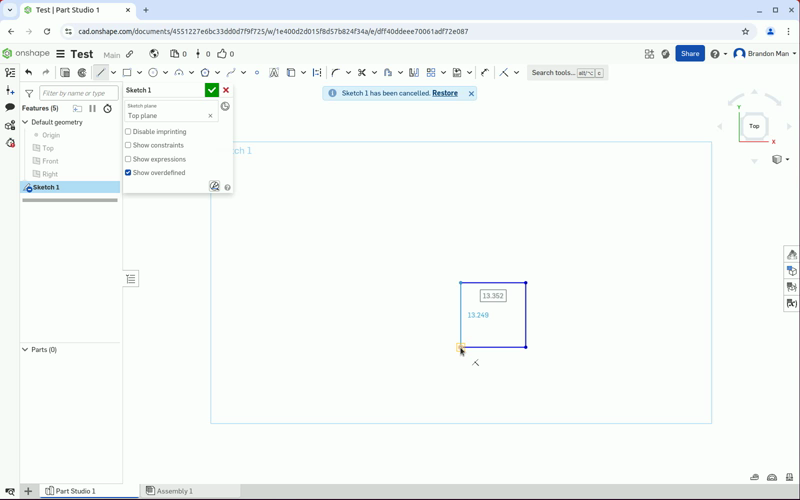
mouse_move(491, 290)
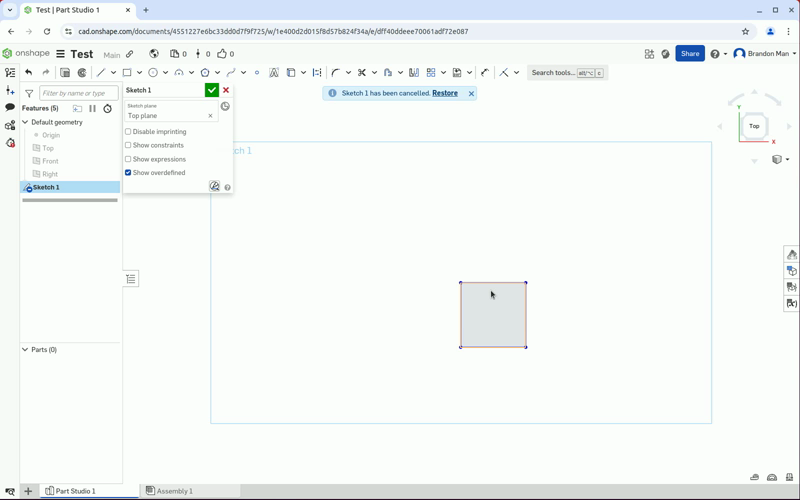
click(491, 290)
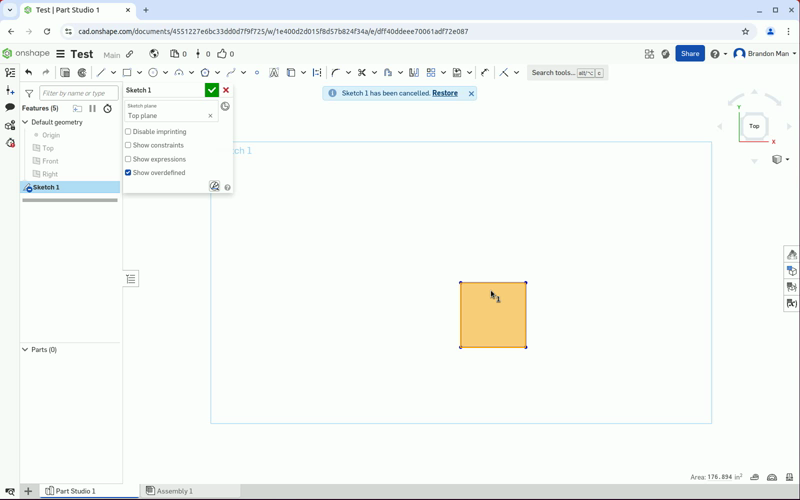
mouse_move(73, 352)
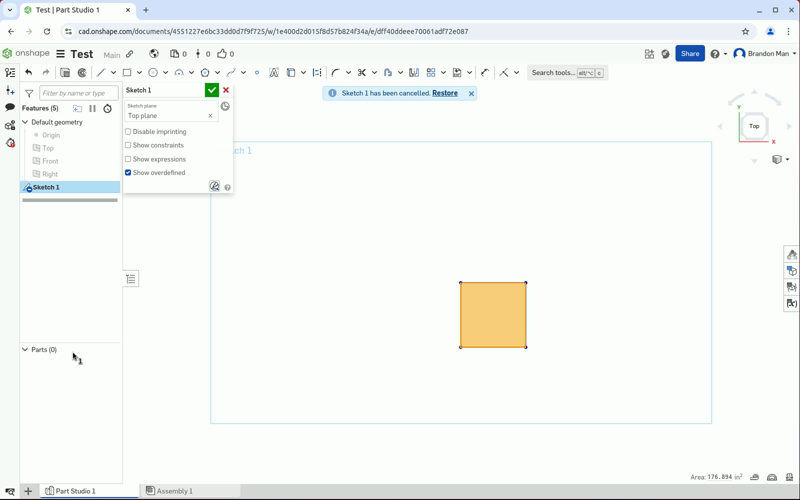
key(shift+y)
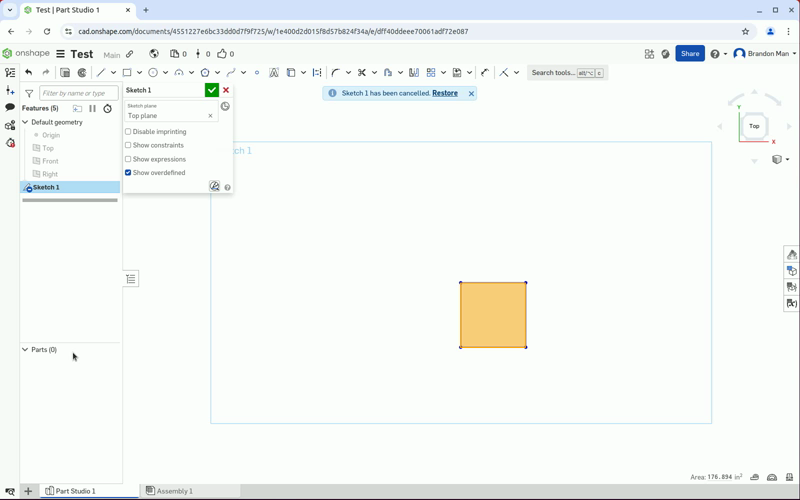
key(shift+e)
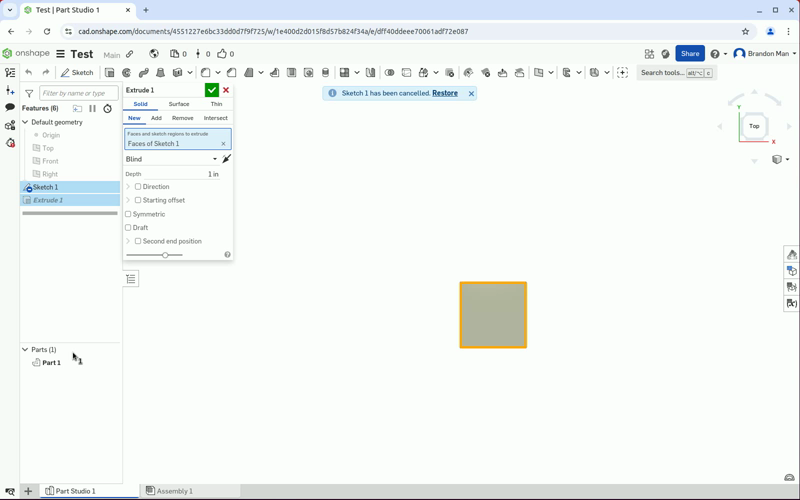
mouse_move(143, 106)
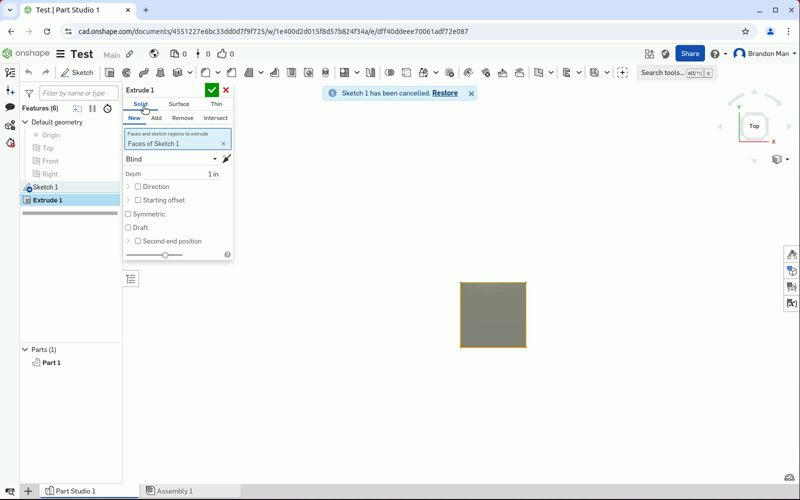
click(143, 106)
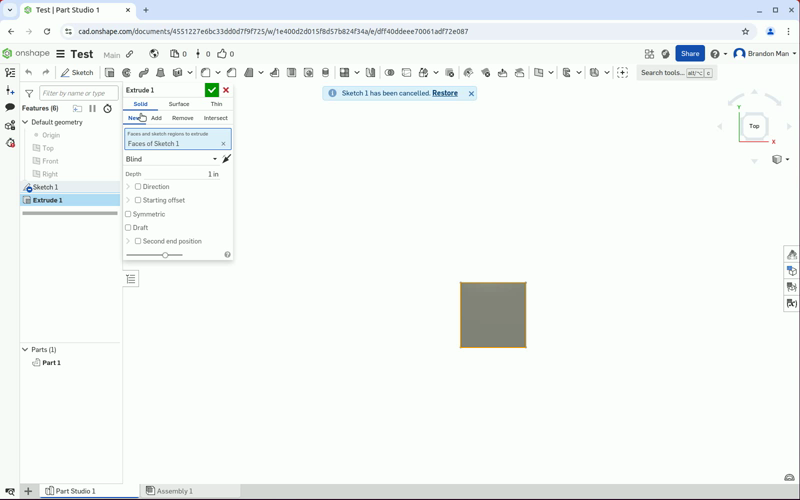
mouse_move(137, 120)
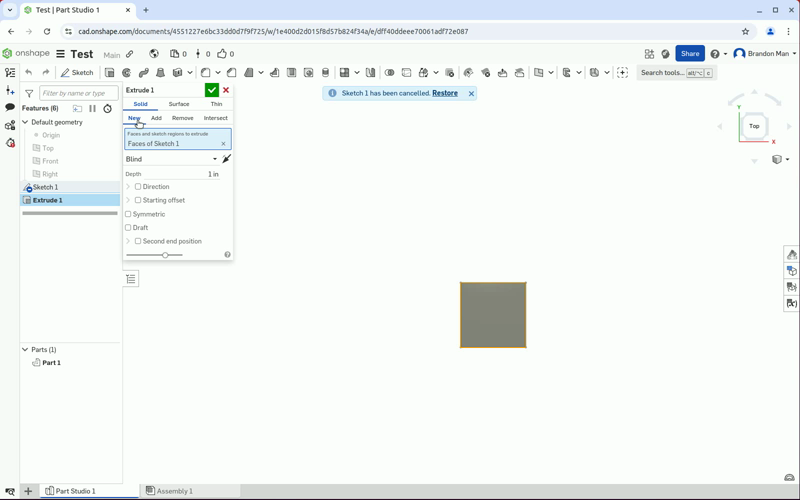
click(137, 120)
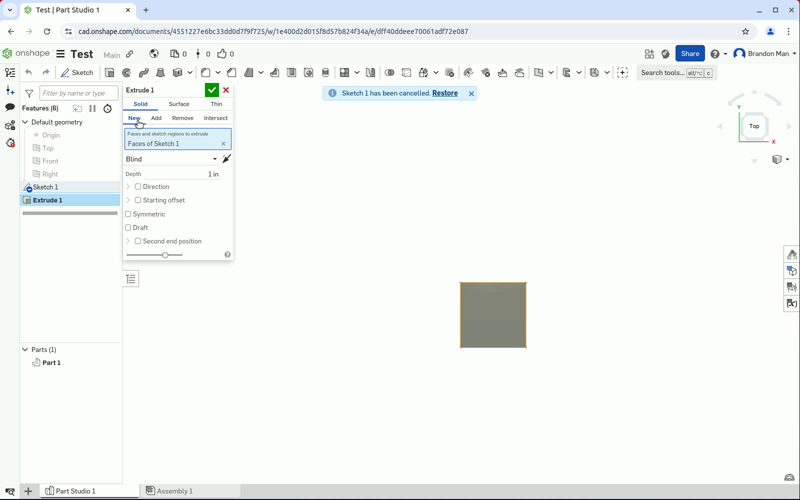
key(tab, 4)
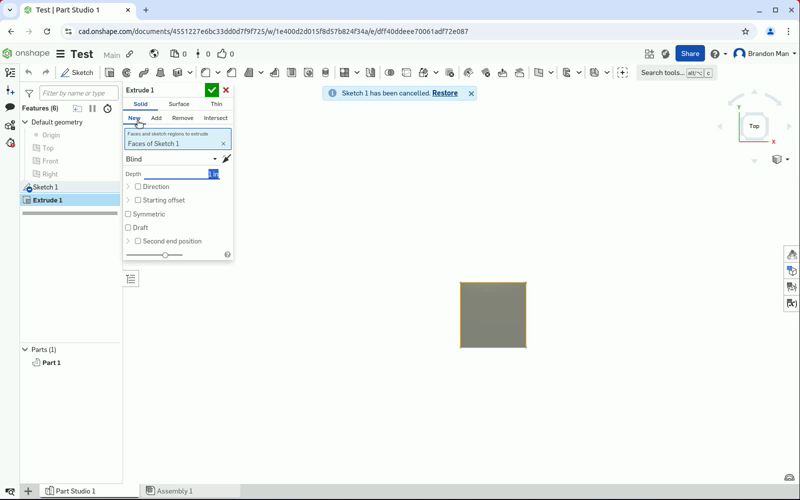
text(6.499)
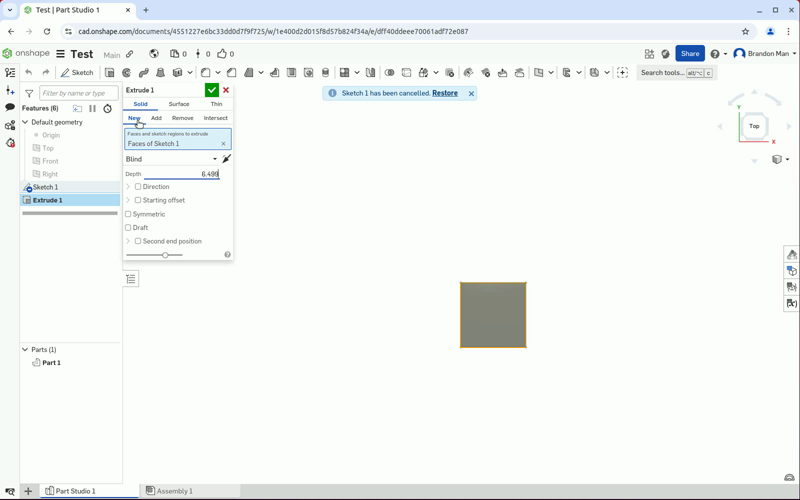
key(enter)
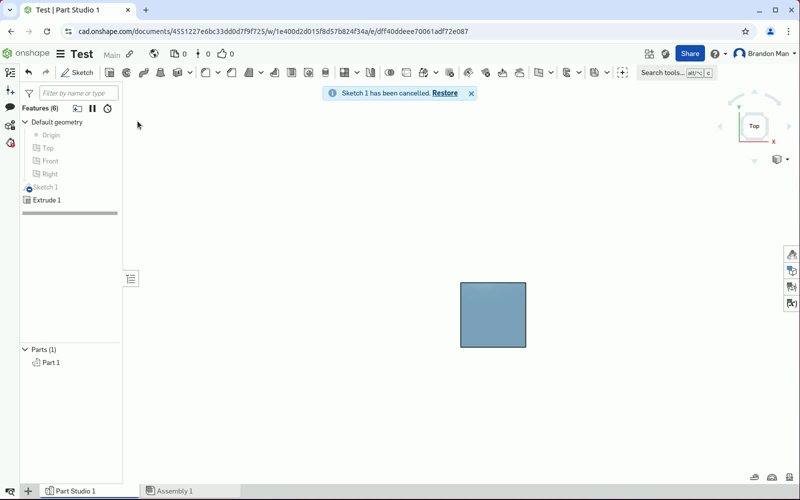
key(shift+h)
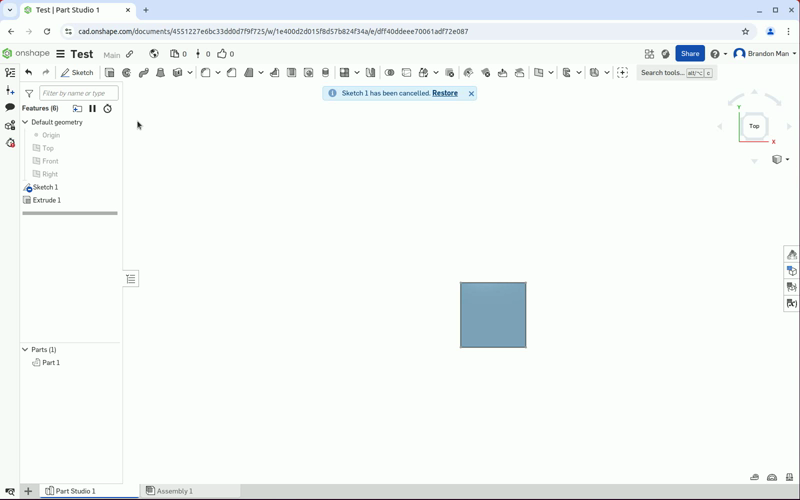
key(shift+h)
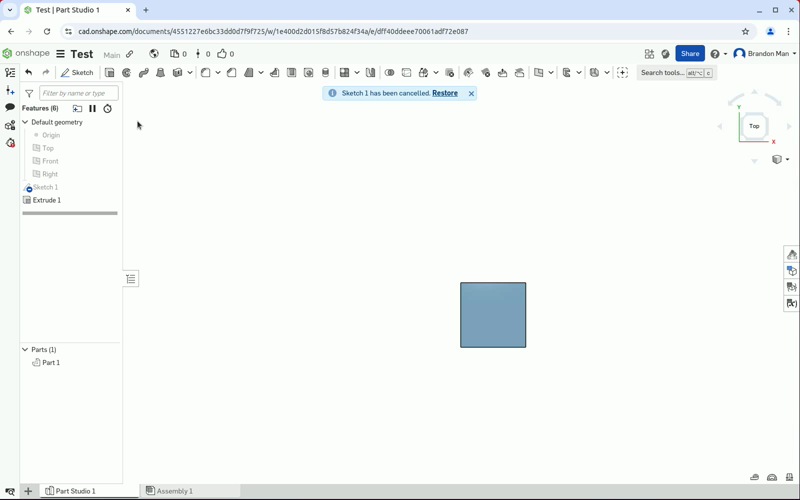
mouse_move(73, 189)
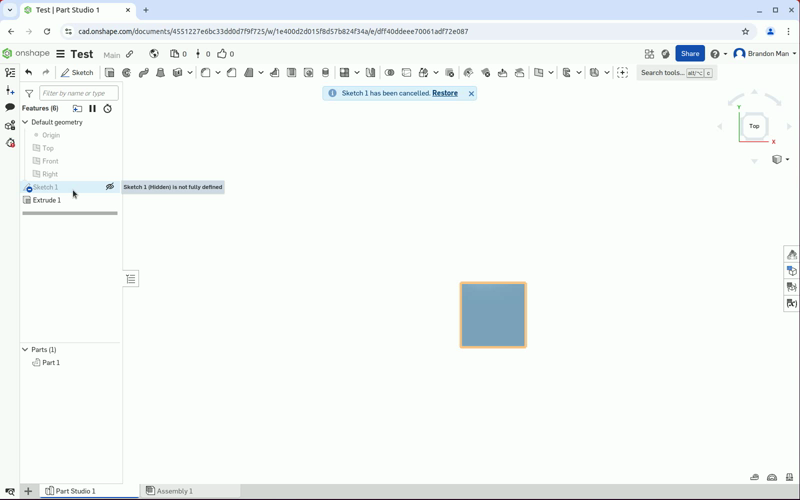
click(73, 189)
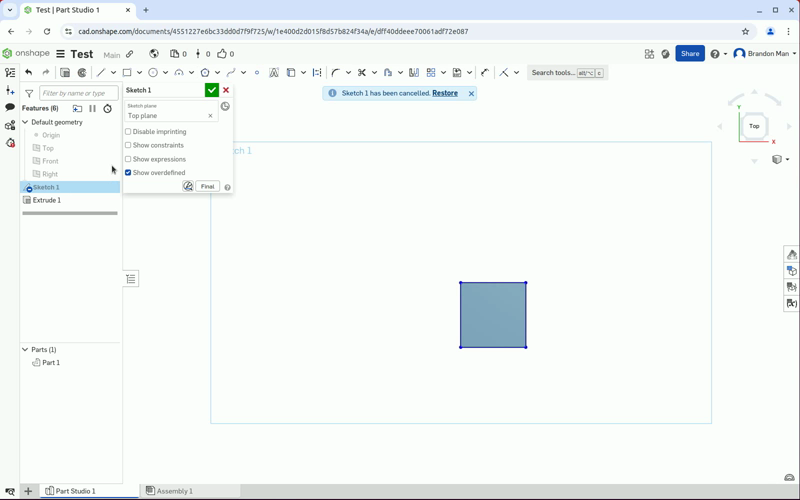
mouse_move(229, 92)
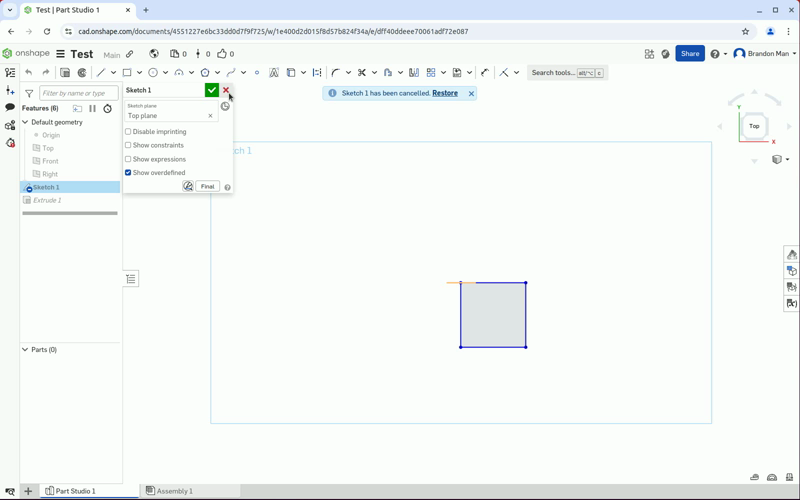
click(229, 92)
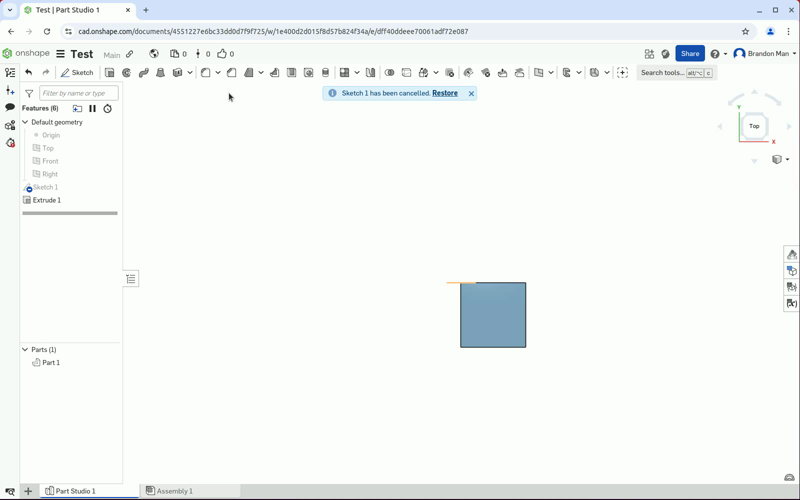
mouse_move(541, 75)
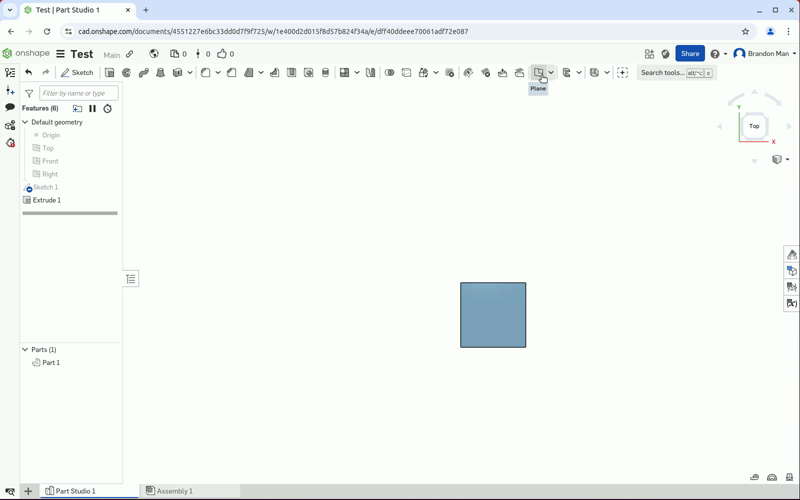
click(541, 75)
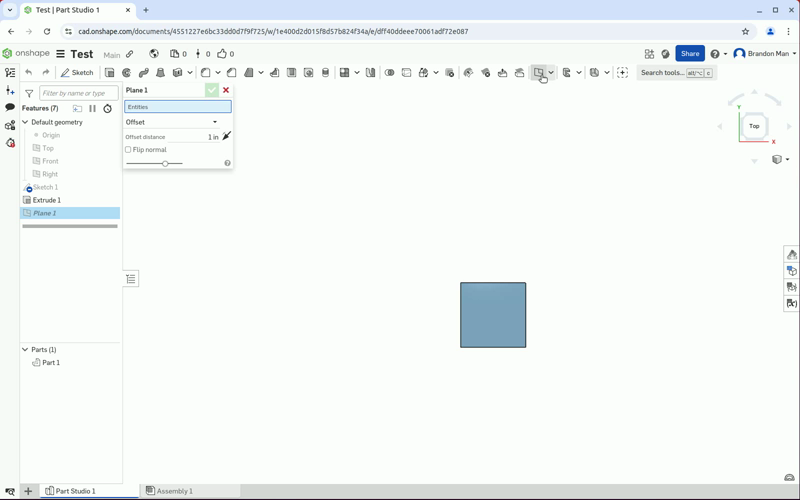
mouse_move(73, 150)
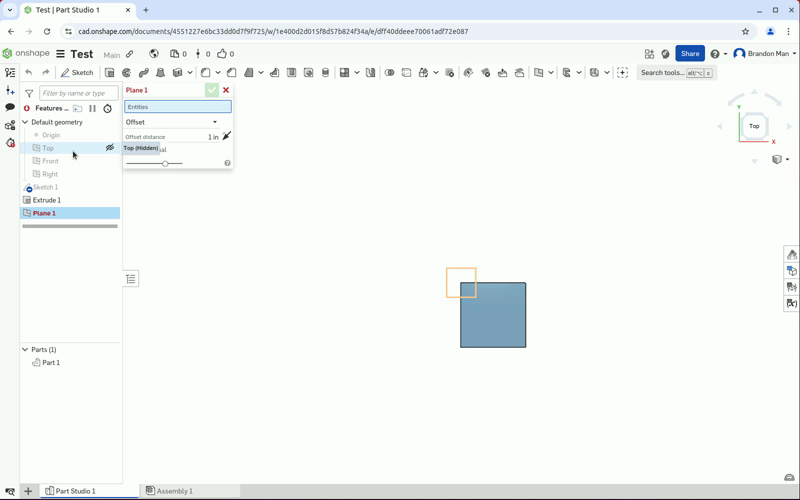
click(73, 150)
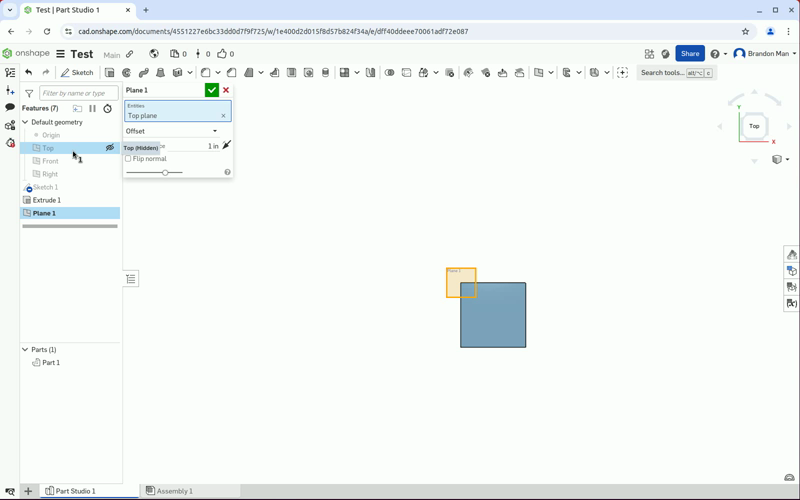
key(tab, 2)
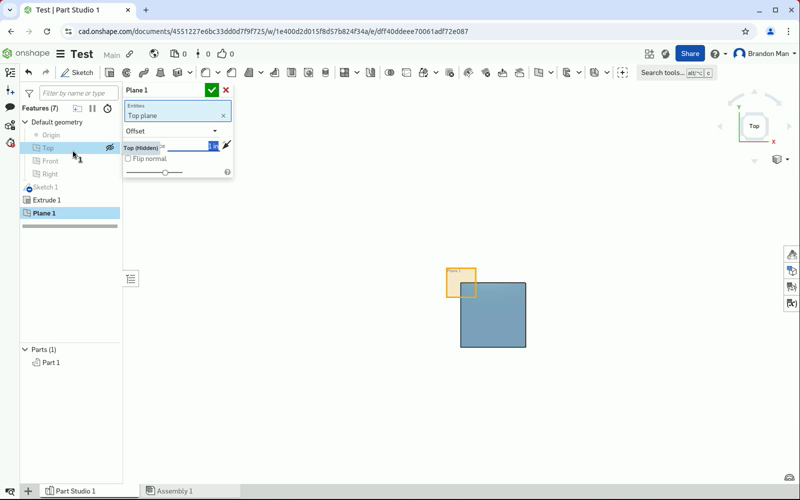
text(6.501)
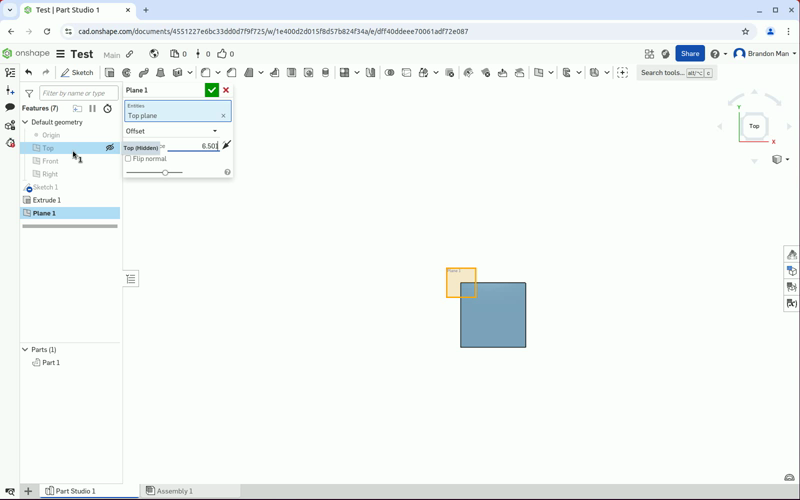
key(enter, 2)
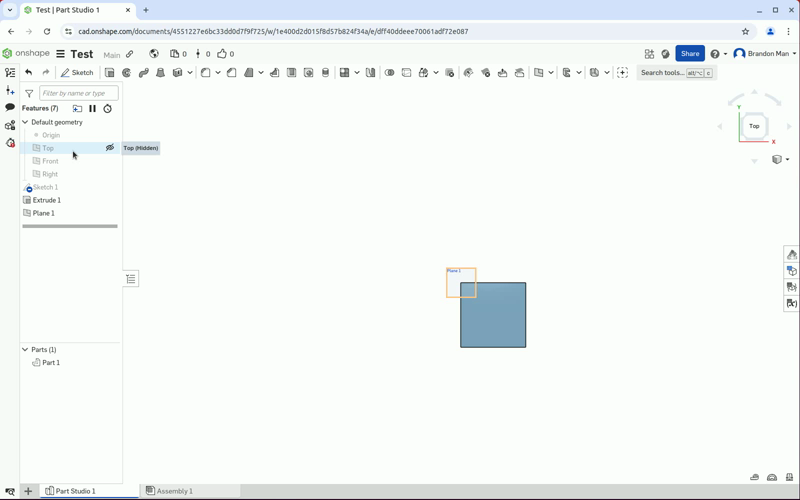
key(shift+s)
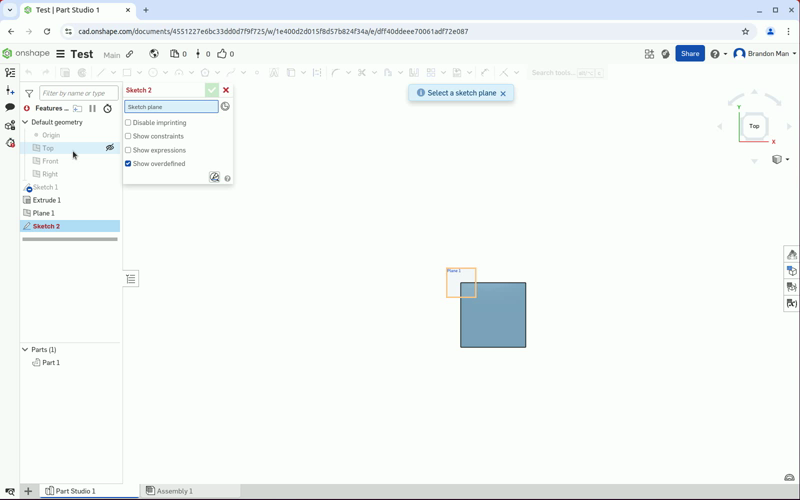
mouse_move(73, 215)
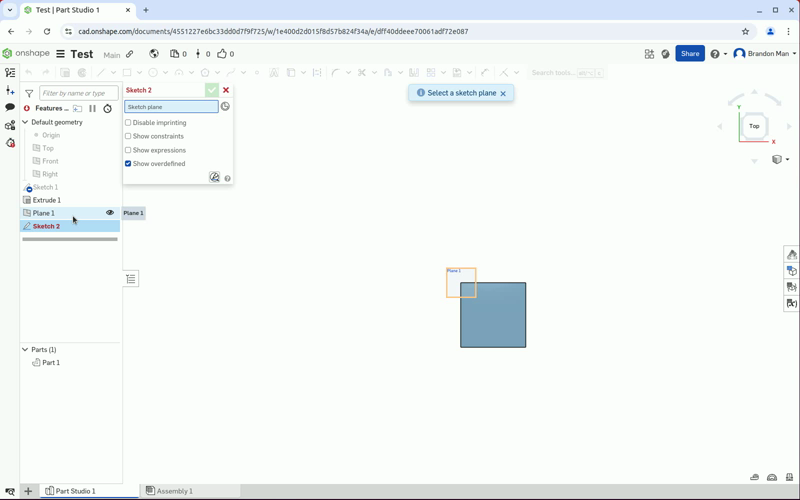
click(73, 215)
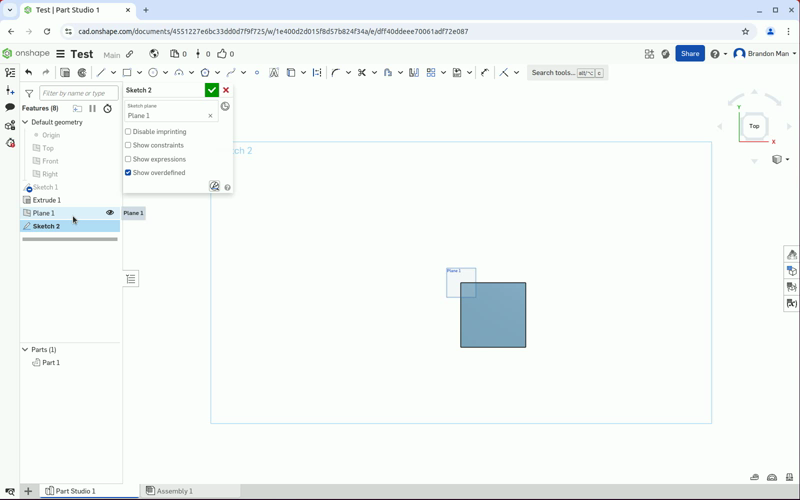
mouse_move(73, 352)
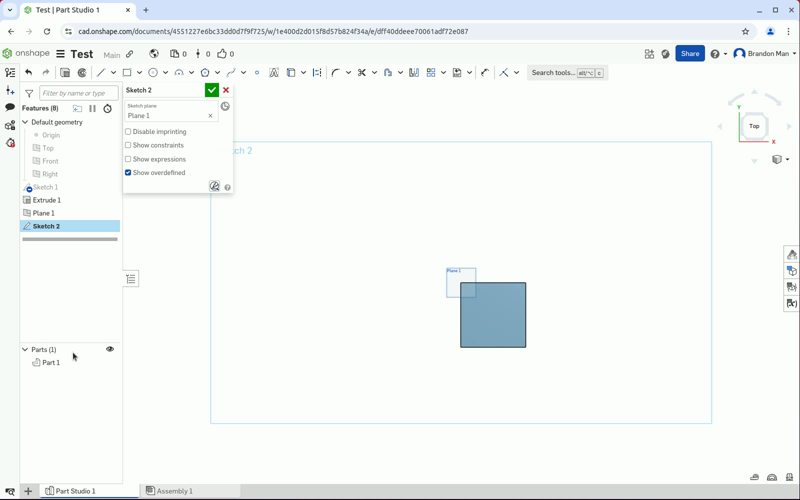
key(y)
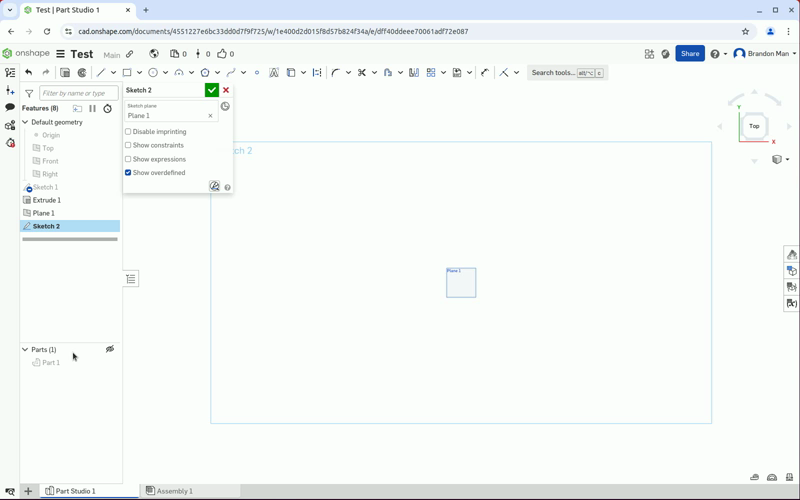
key(l)
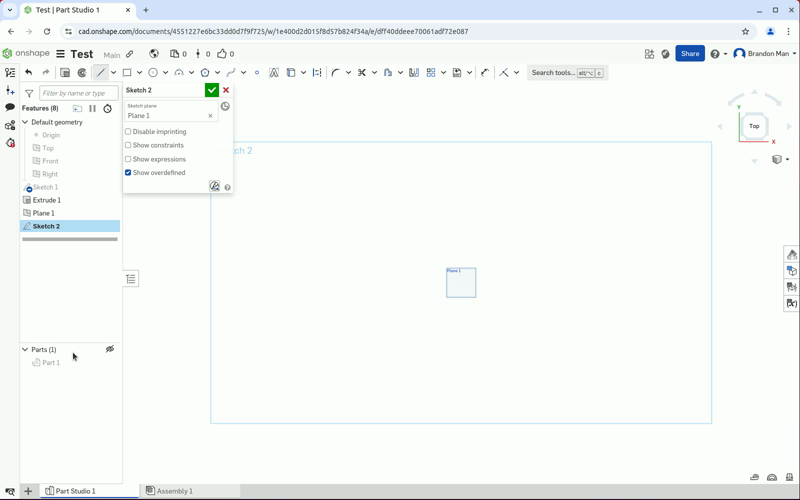
key_down(shift)
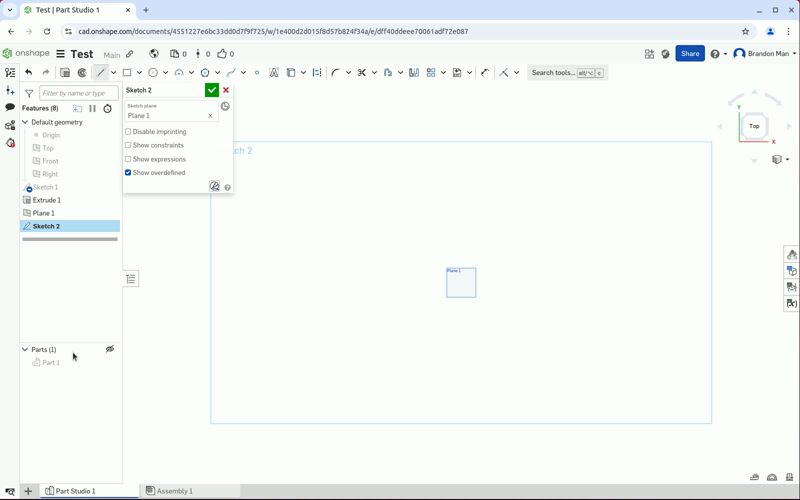
mouse_move(460, 330)
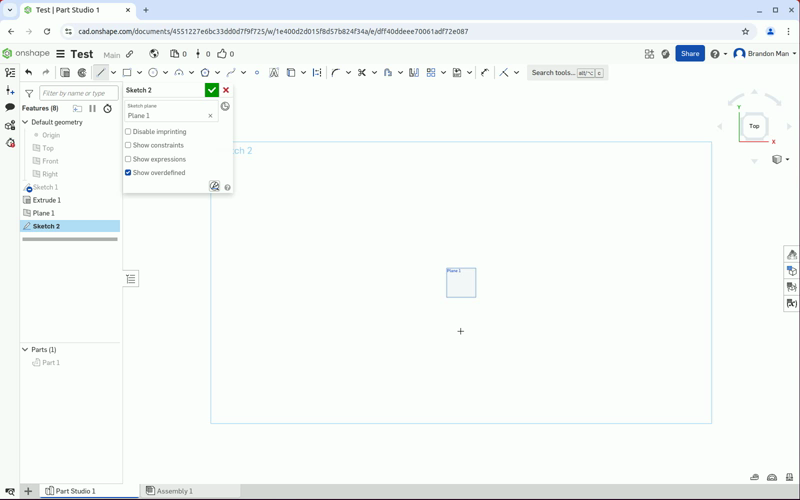
click(460, 330)
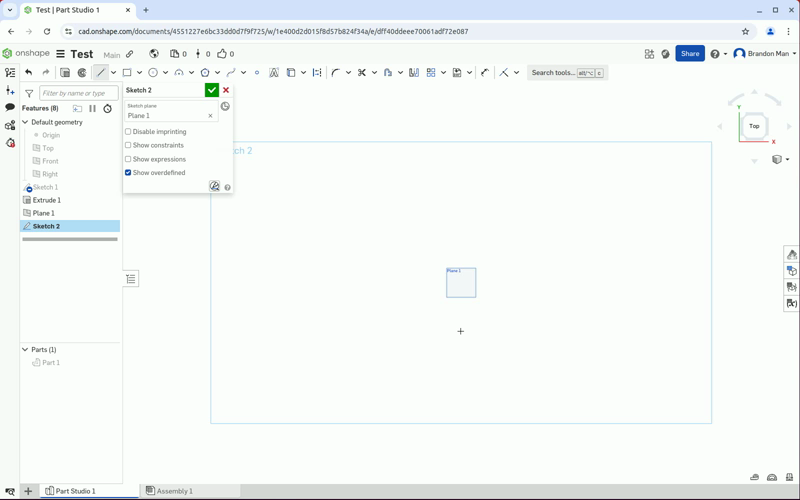
key_up(shift)
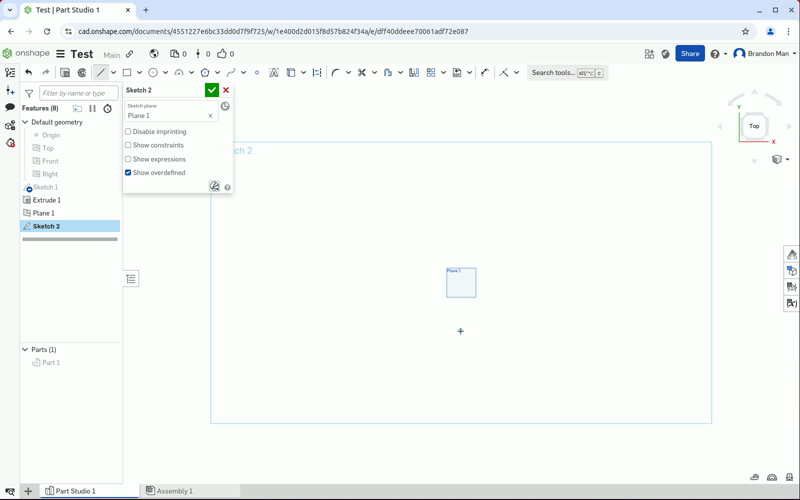
key_down(shift)
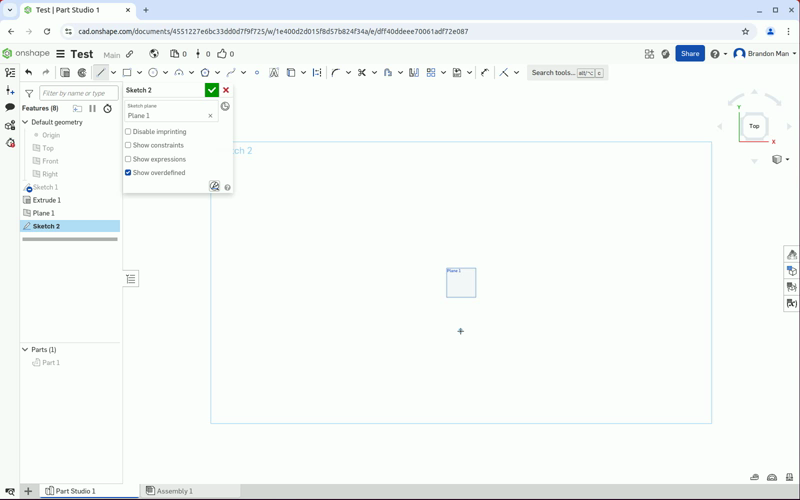
mouse_move(490, 330)
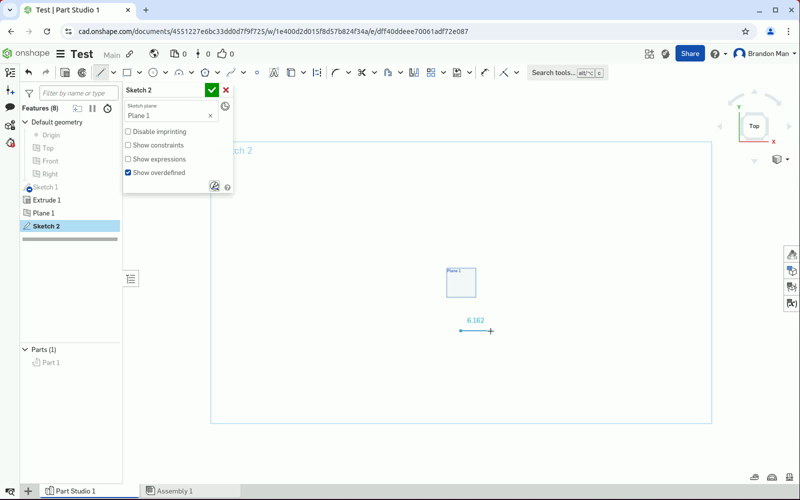
mouse_move(477, 330)
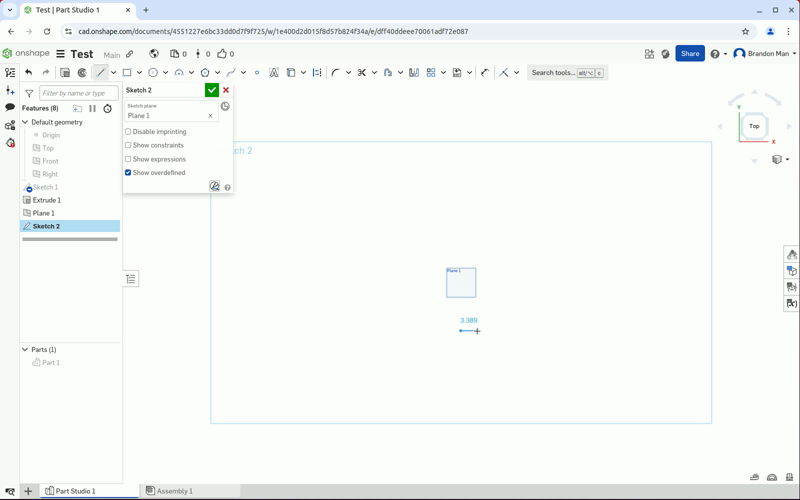
click(477, 330)
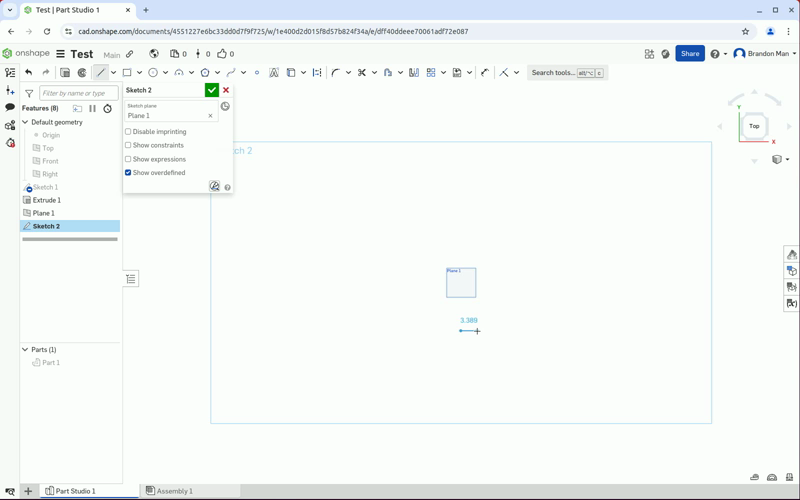
key_up(shift)
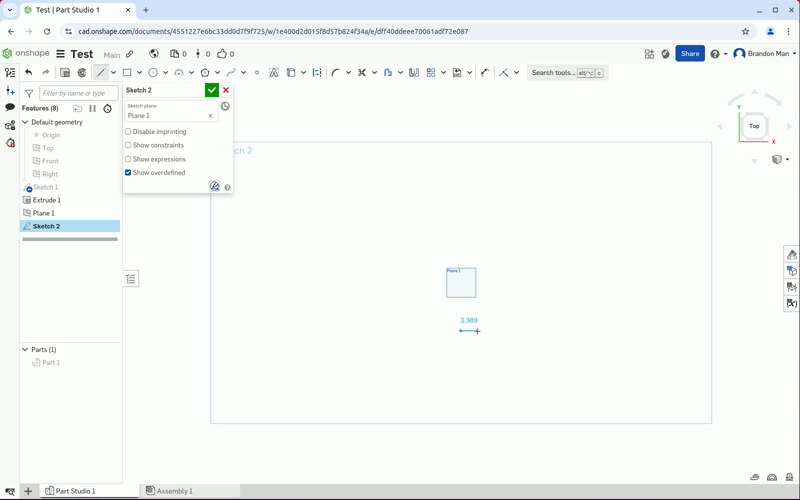
key_down(shift)
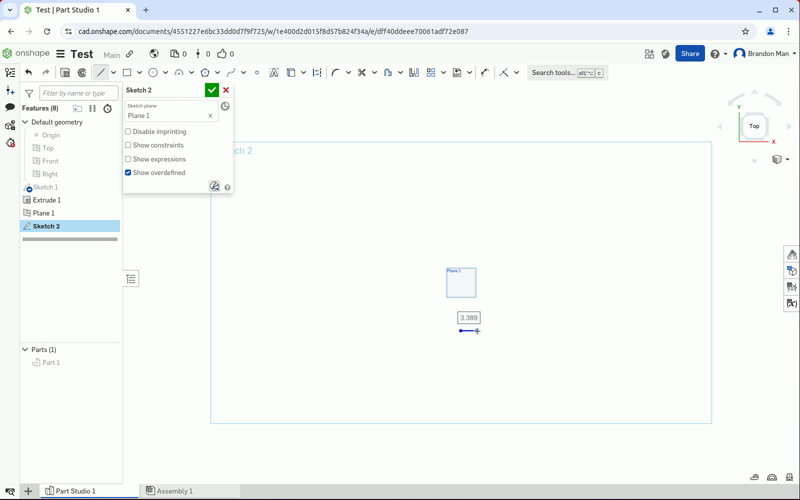
mouse_move(507, 330)
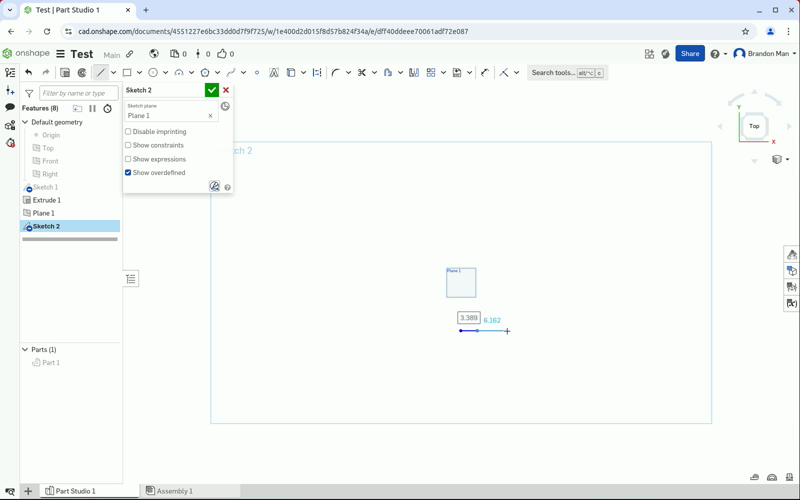
mouse_move(477, 282)
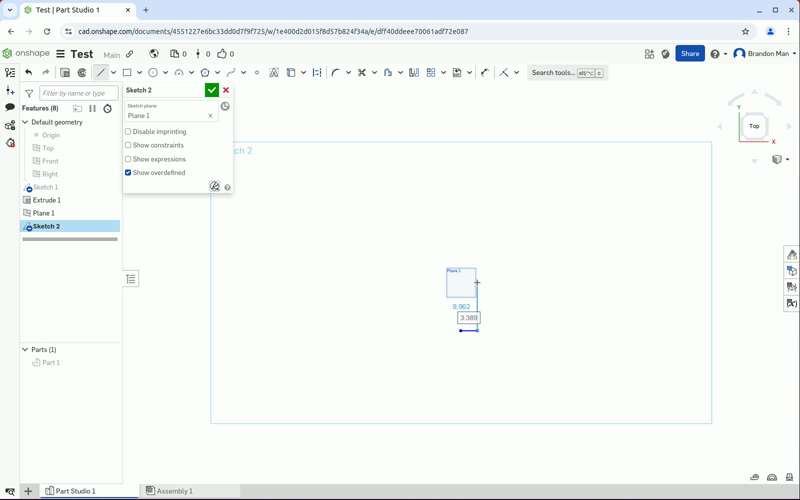
click(477, 282)
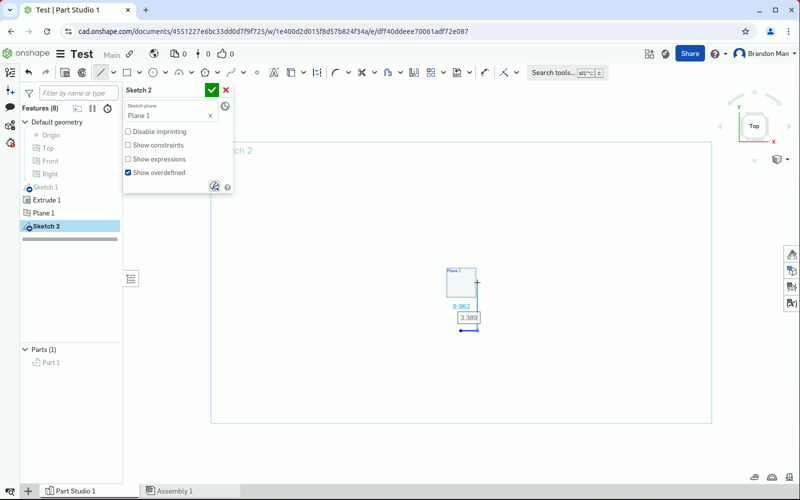
key_up(shift)
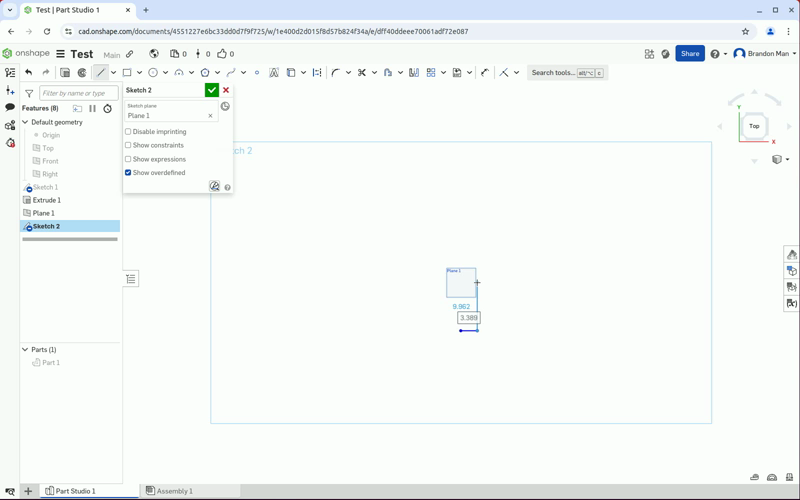
key_down(shift)
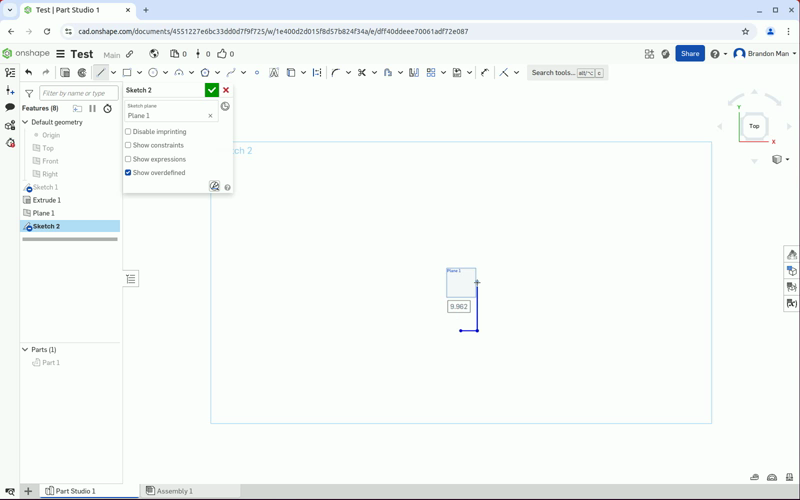
mouse_move(507, 282)
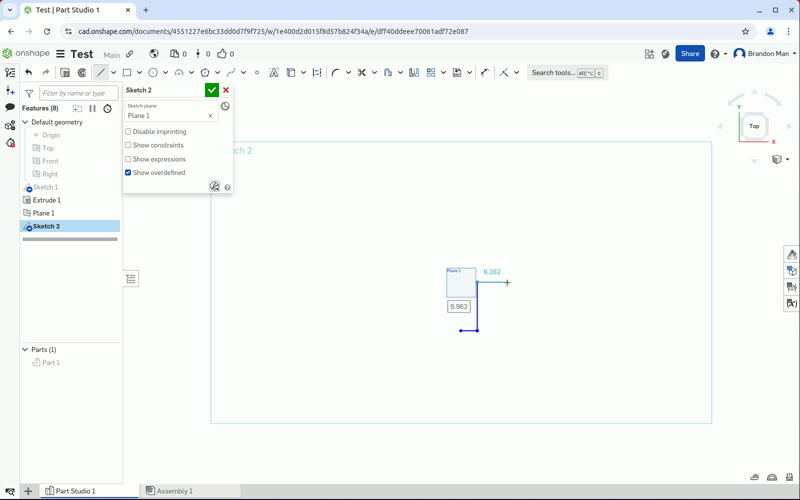
mouse_move(460, 282)
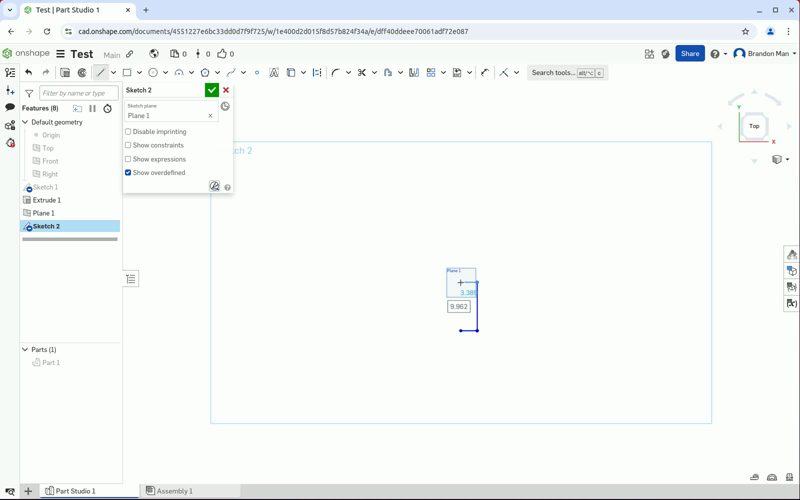
click(460, 282)
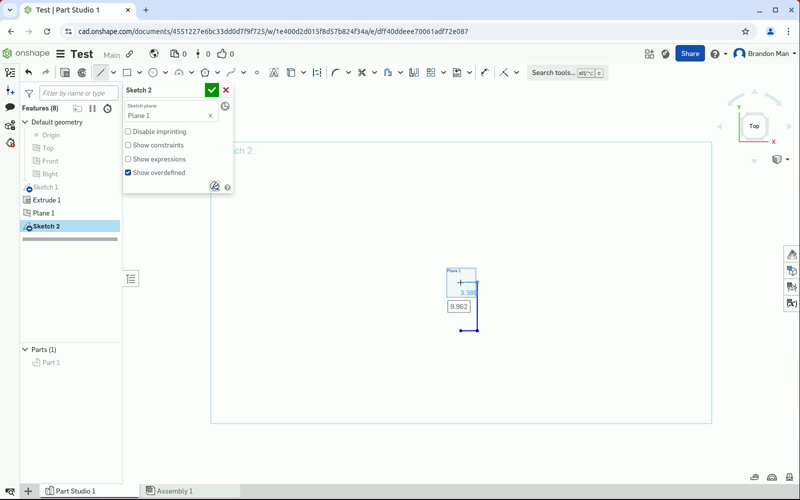
key_up(shift)
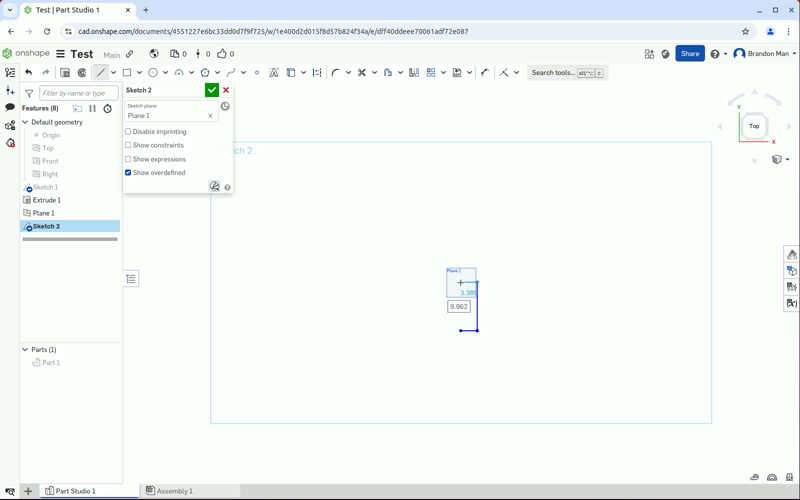
mouse_move(490, 282)
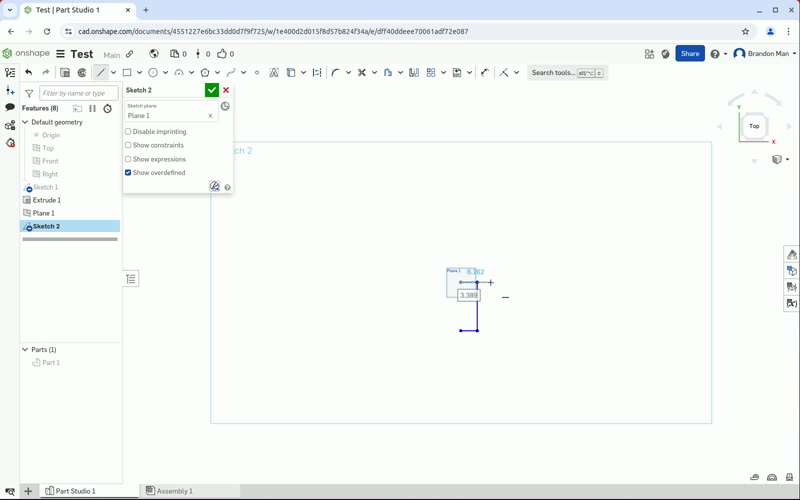
key_down(shift)
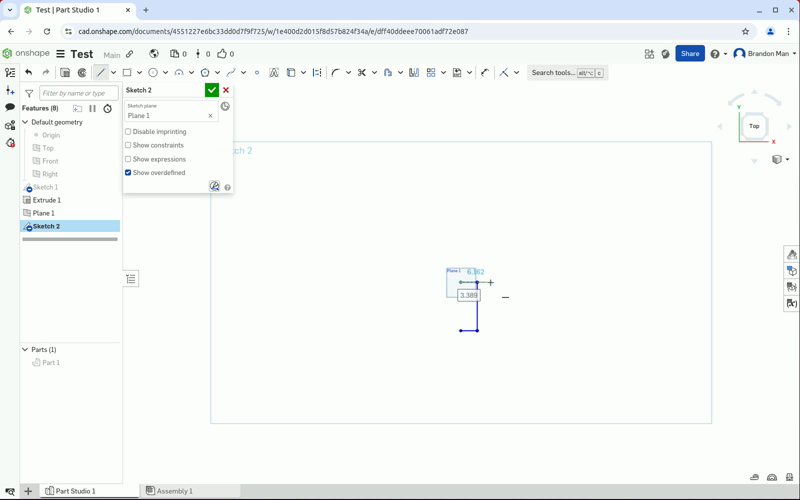
mouse_move(460, 330)
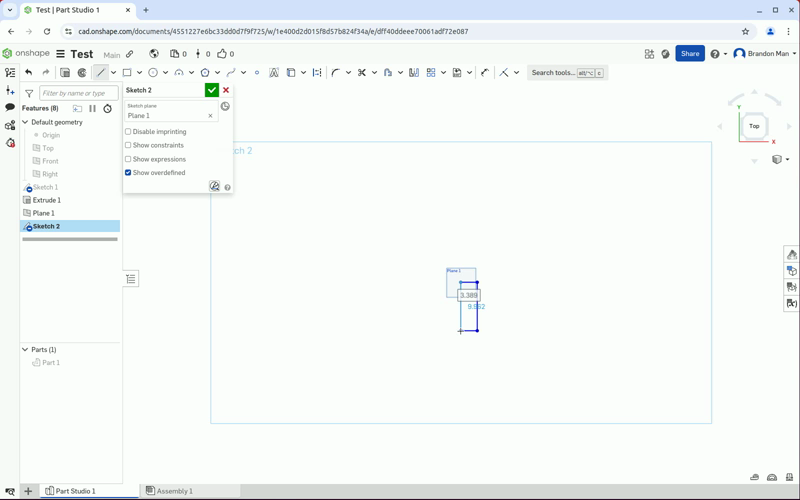
key_up(shift)
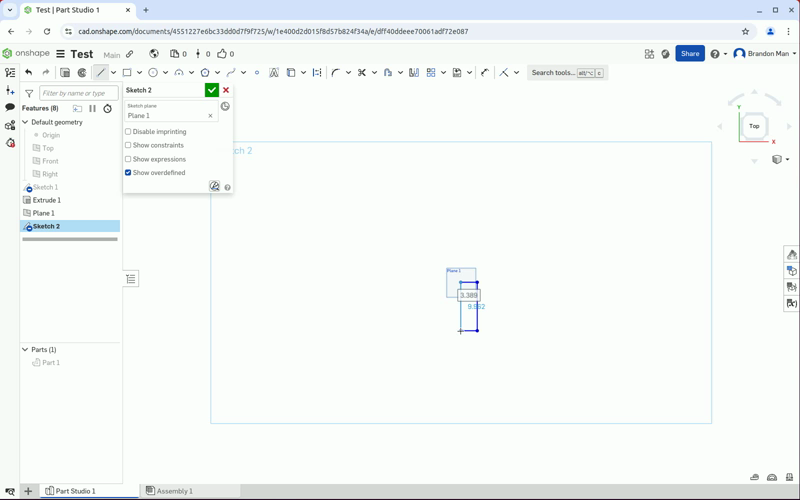
click(460, 330)
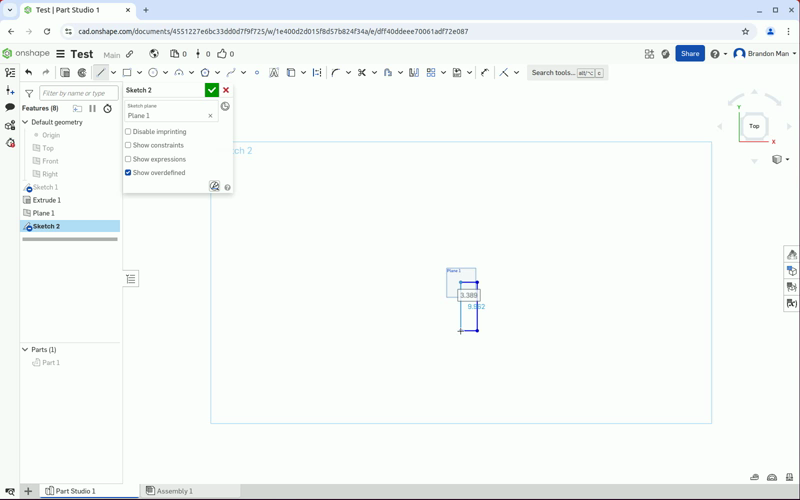
key(esc)
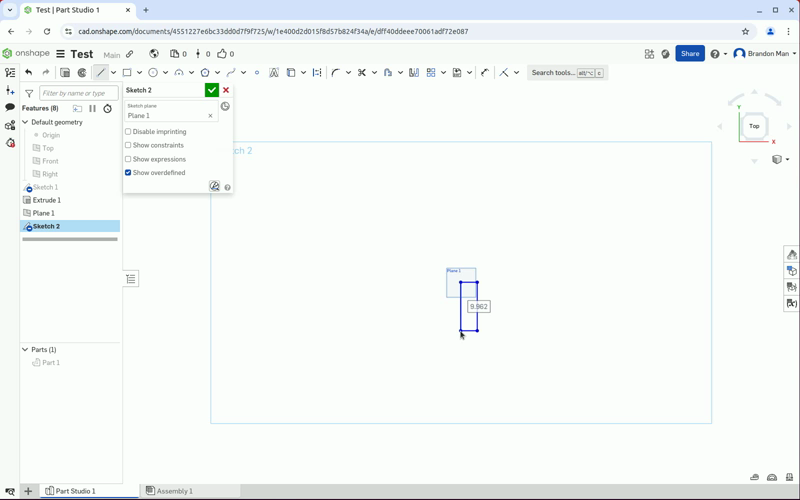
mouse_move(462, 303)
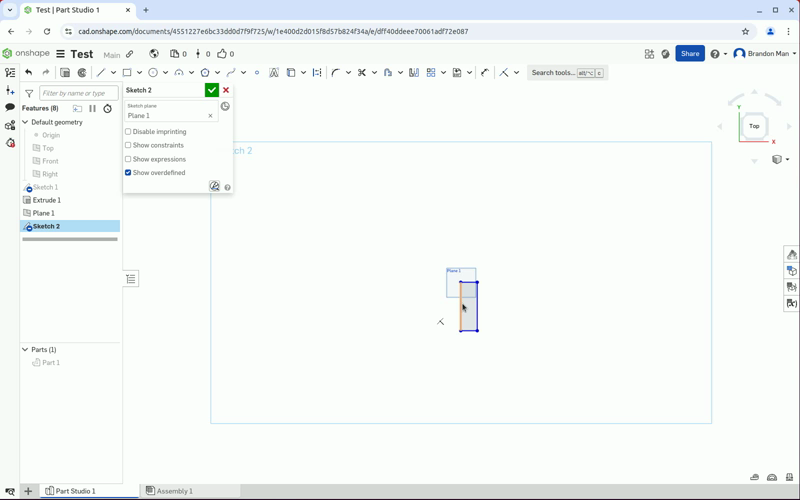
scroll(6)
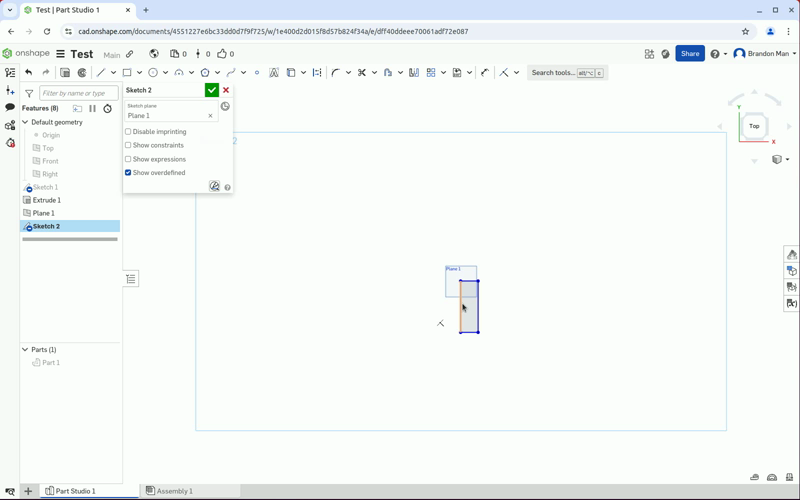
scroll(6)
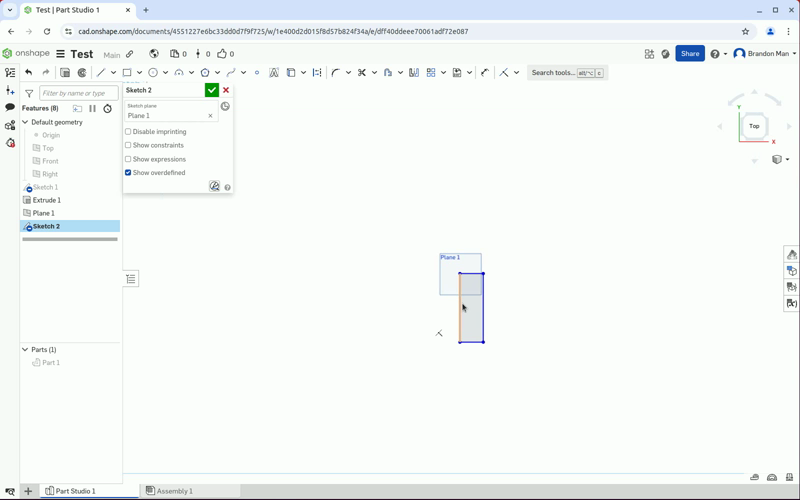
scroll(6)
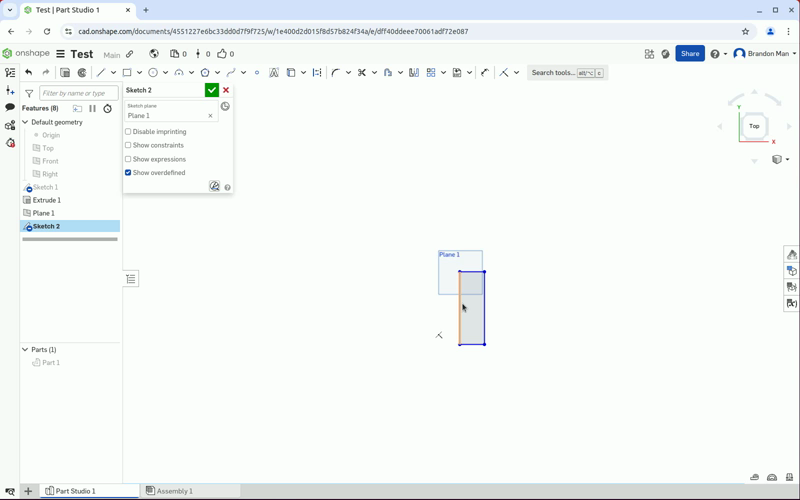
scroll(6)
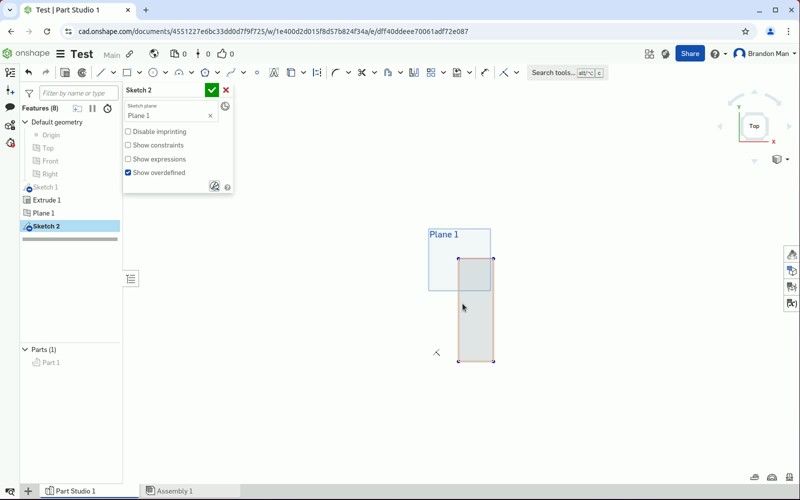
scroll(6)
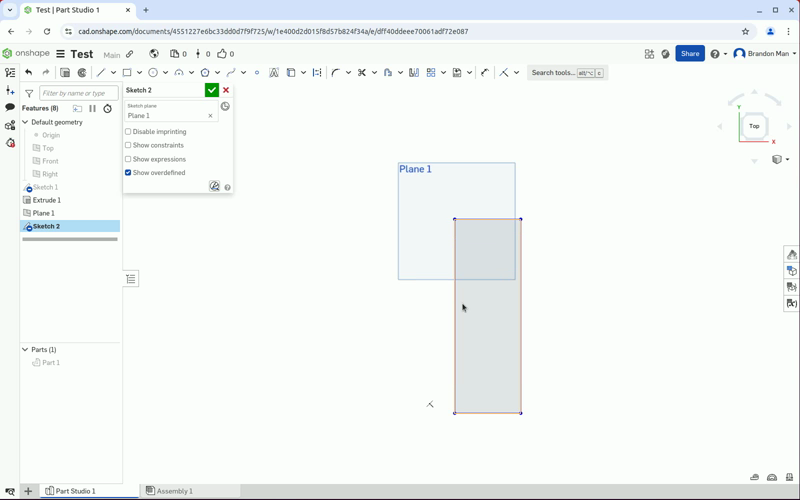
scroll(6)
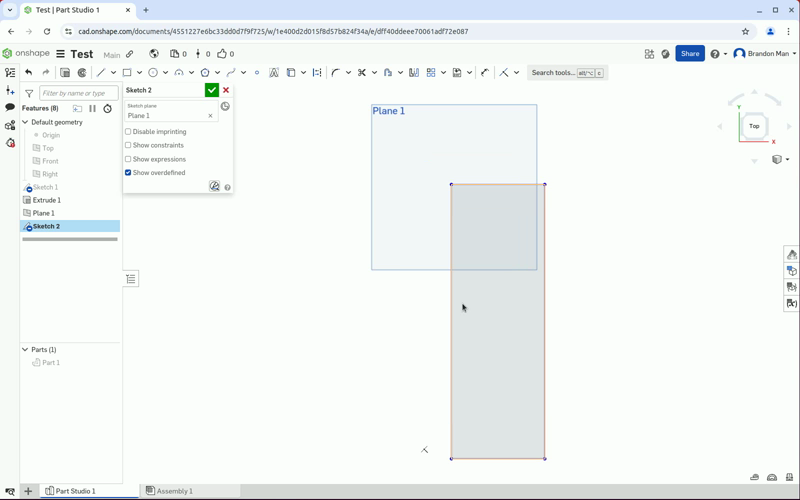
scroll(6)
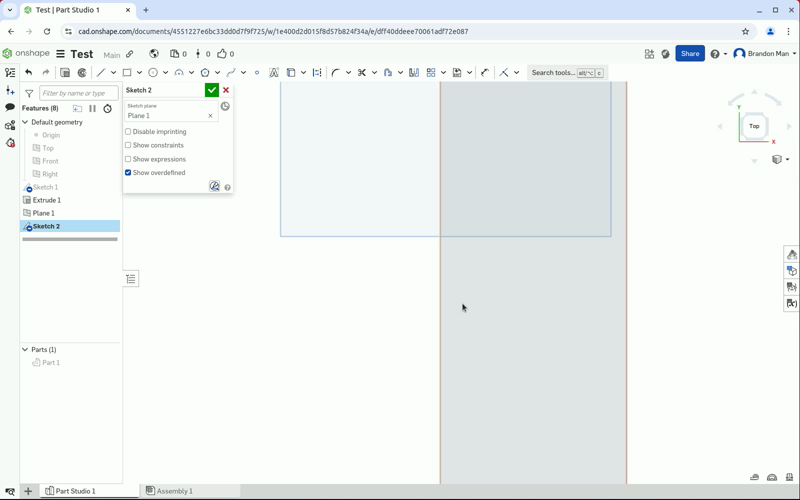
click(462, 303)
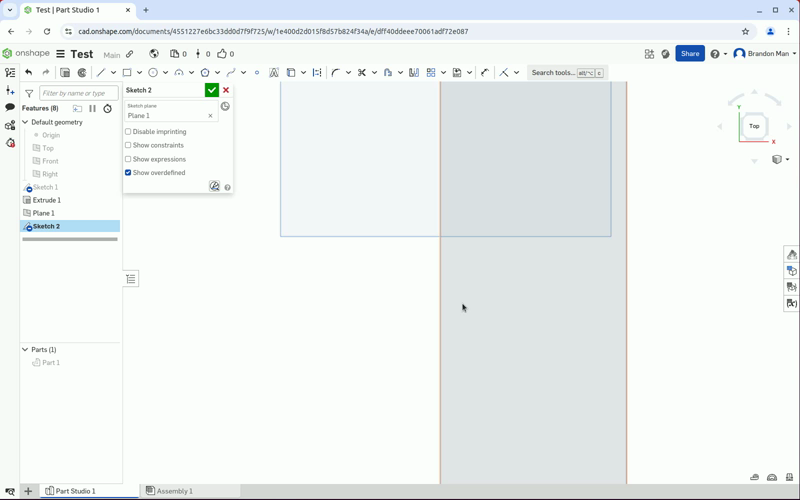
scroll(-6)
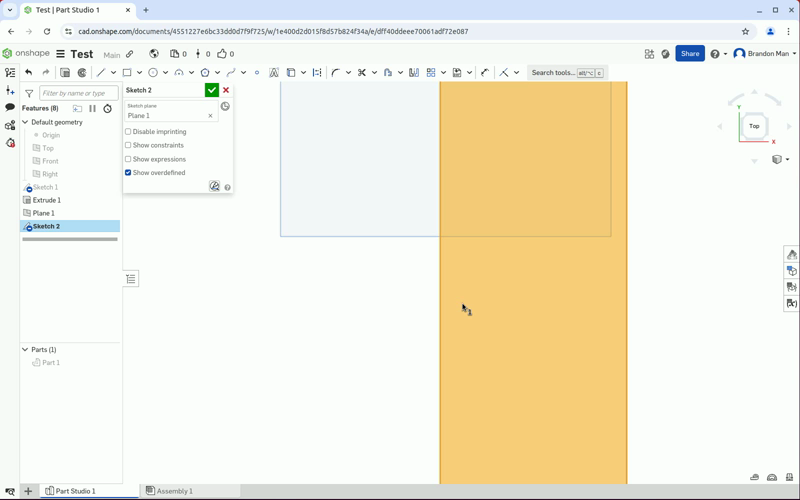
scroll(-6)
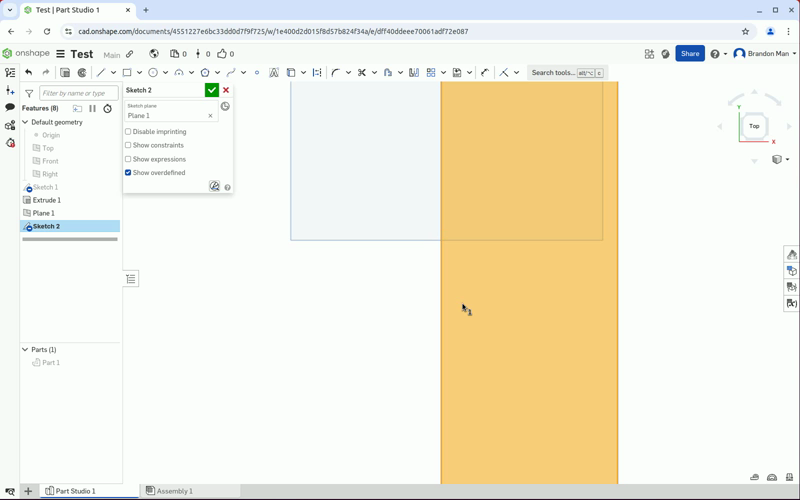
scroll(-6)
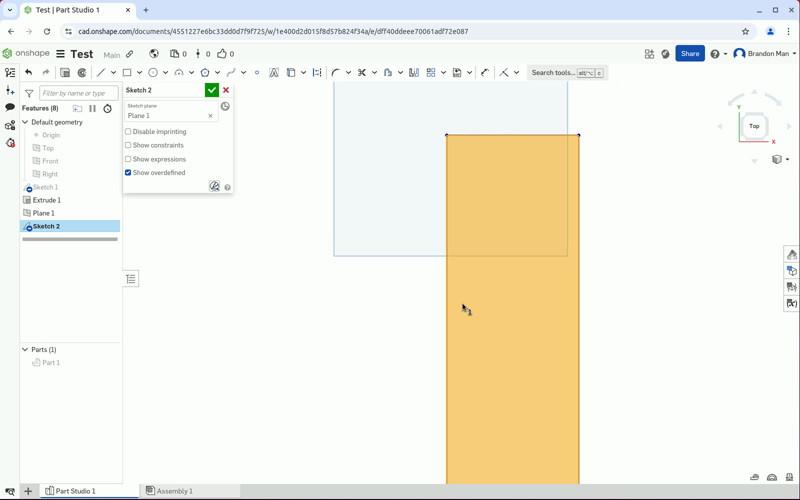
scroll(-6)
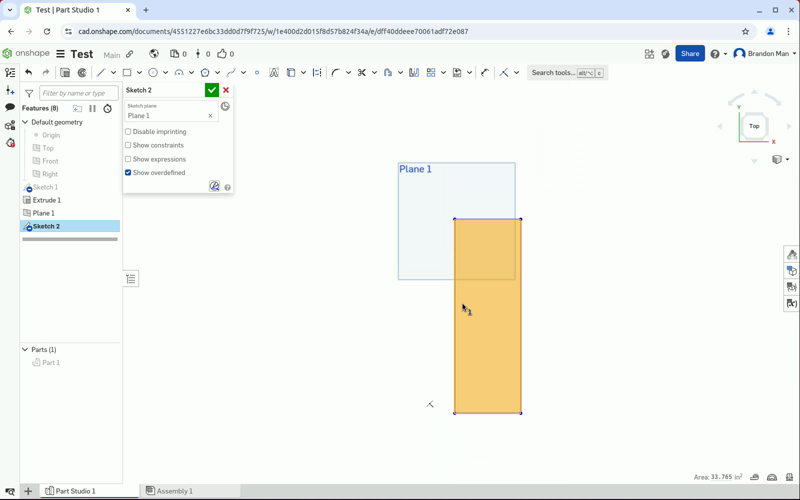
scroll(-6)
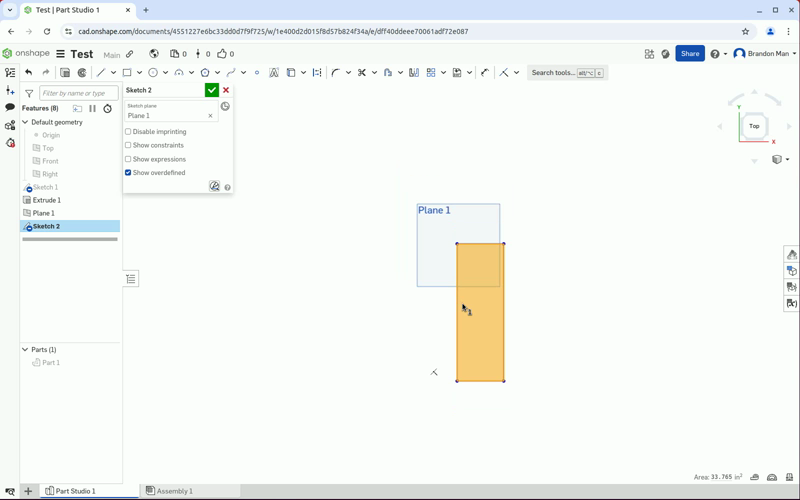
scroll(-6)
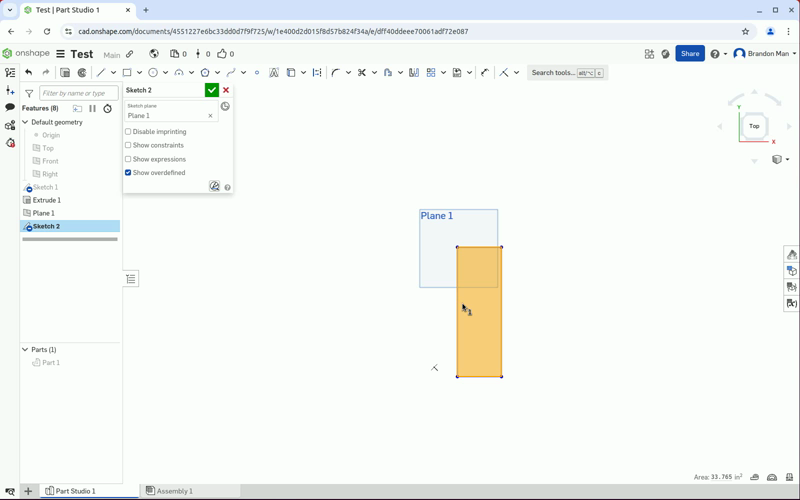
scroll(-6)
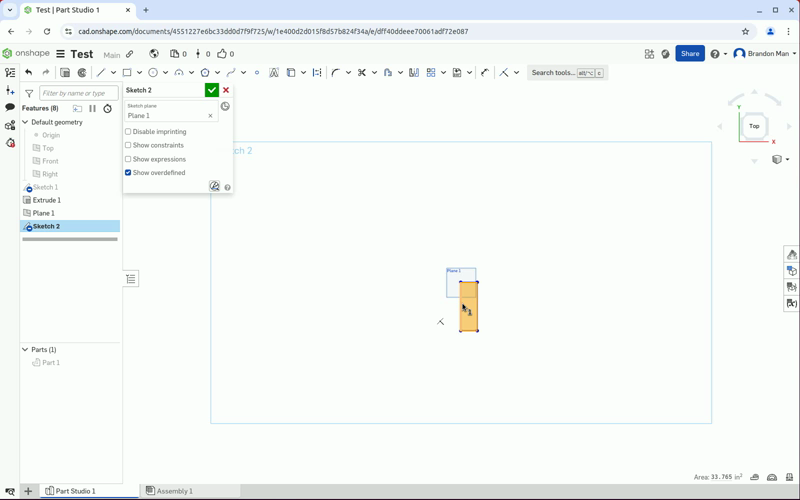
mouse_move(73, 352)
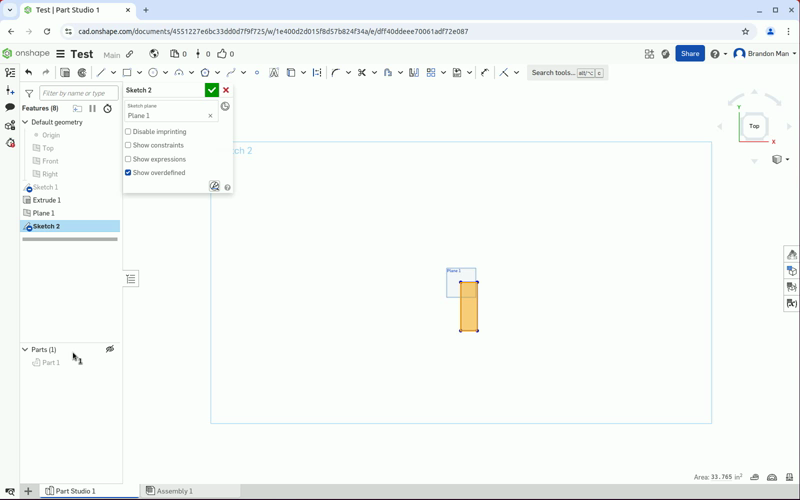
key(shift+y)
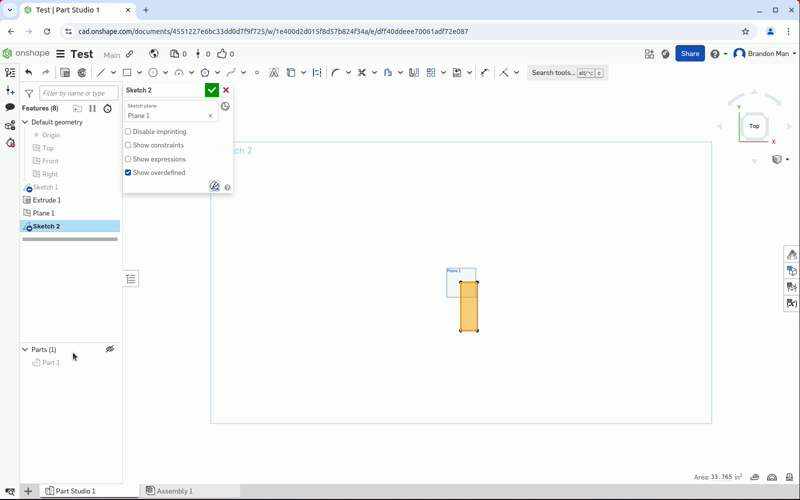
key(shift+e)
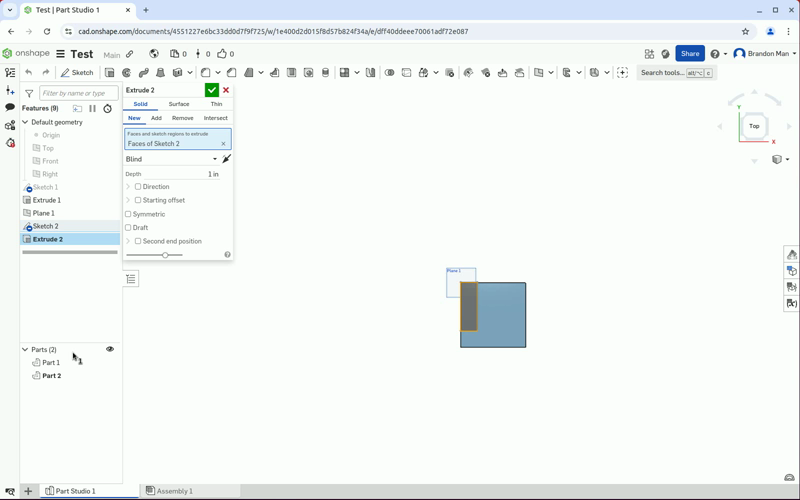
mouse_move(143, 106)
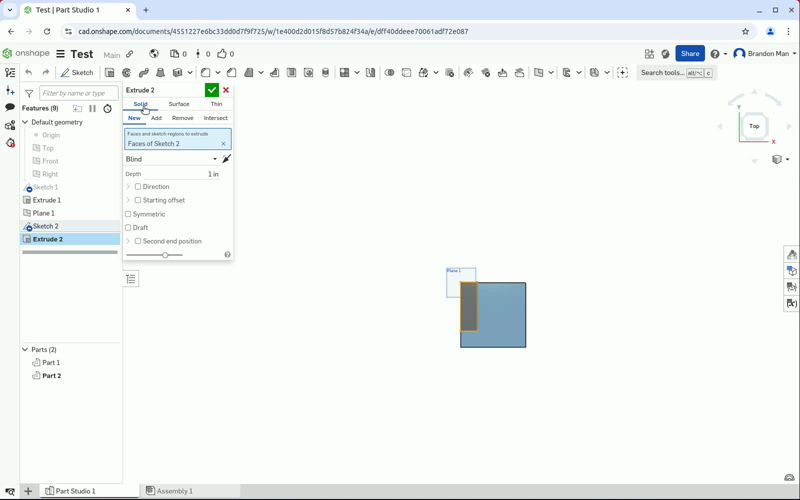
click(143, 106)
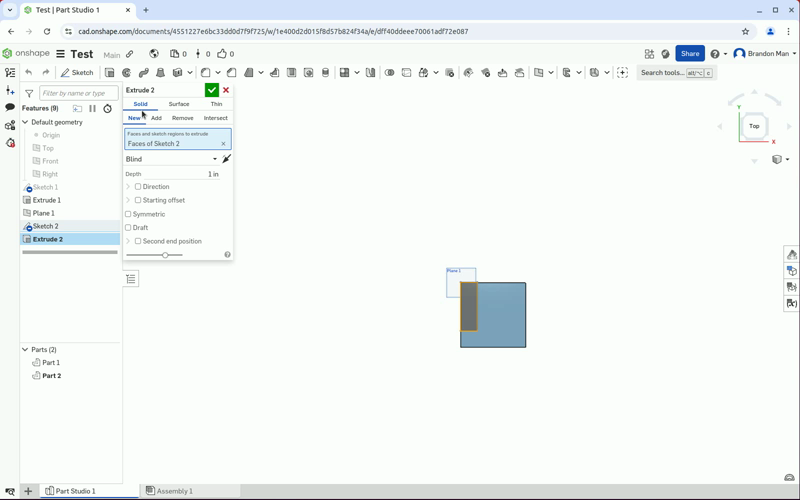
mouse_move(137, 120)
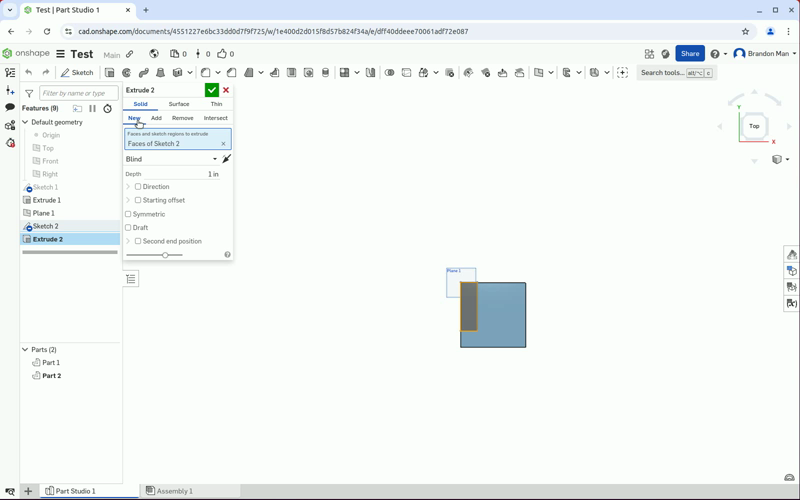
click(137, 120)
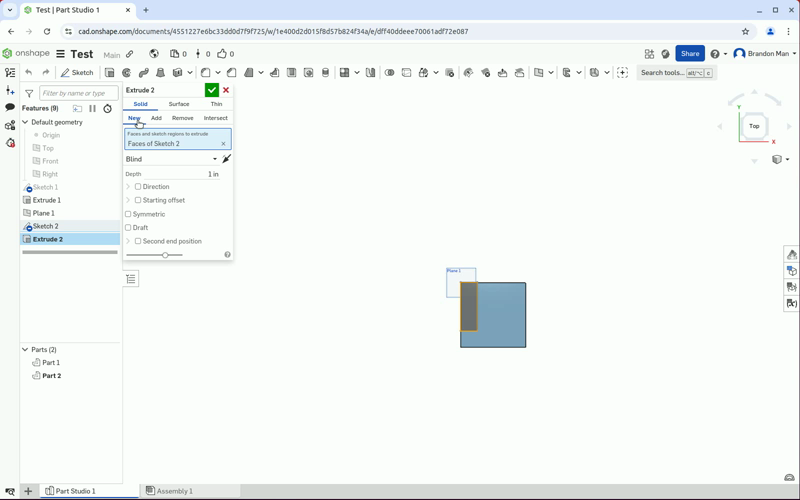
key(tab, 4)
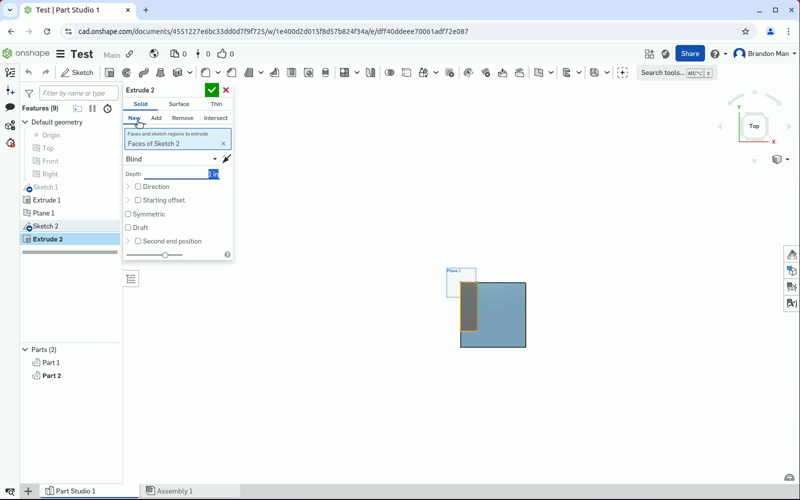
text(6.499)
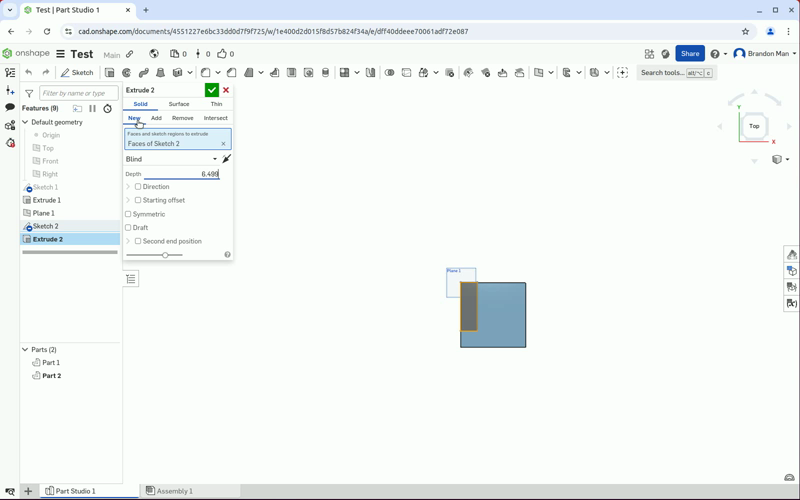
key(enter)
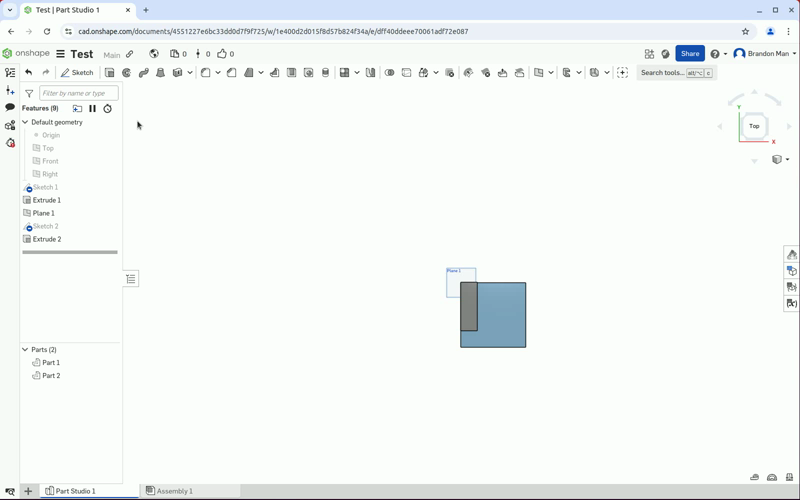
key(shift+h)
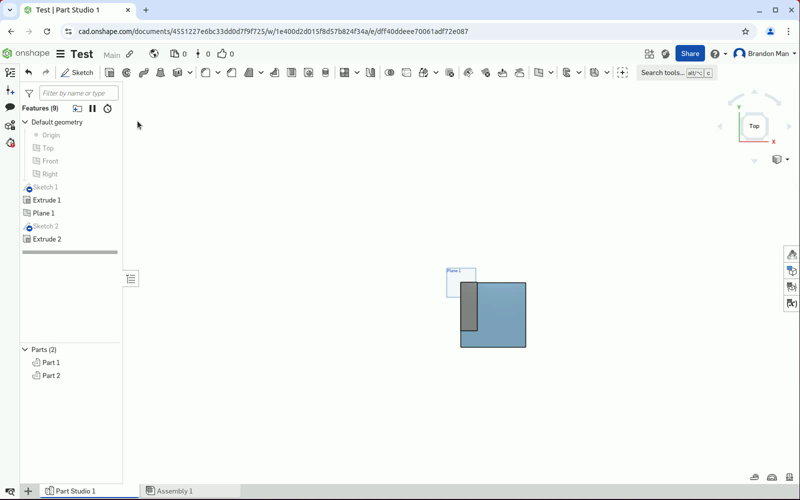
key(shift+h)
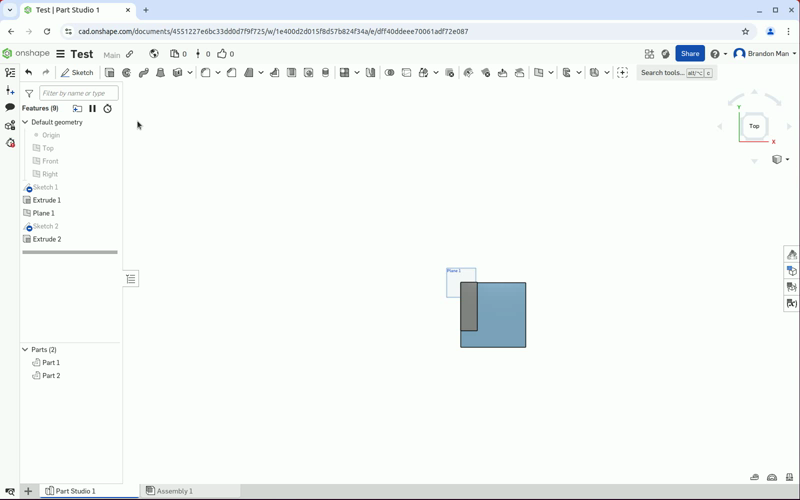
mouse_move(73, 189)
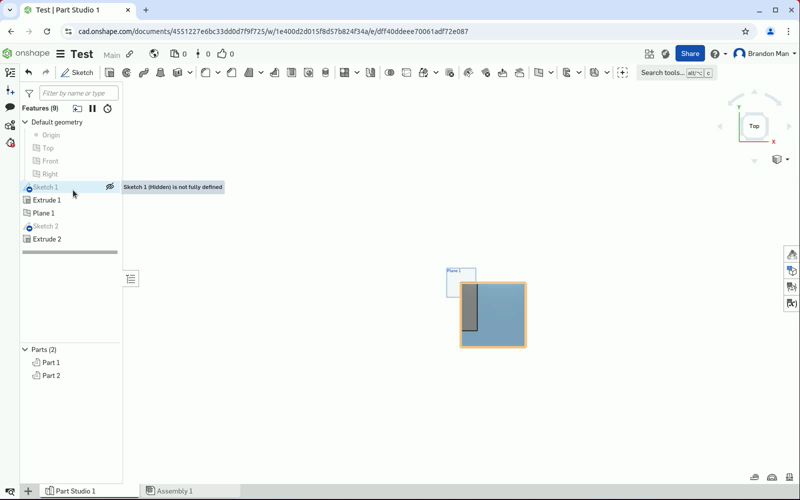
click(73, 189)
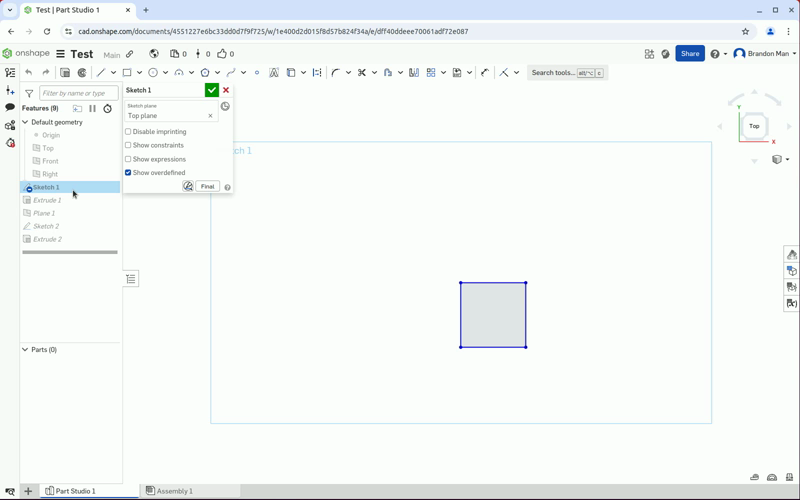
mouse_move(229, 92)
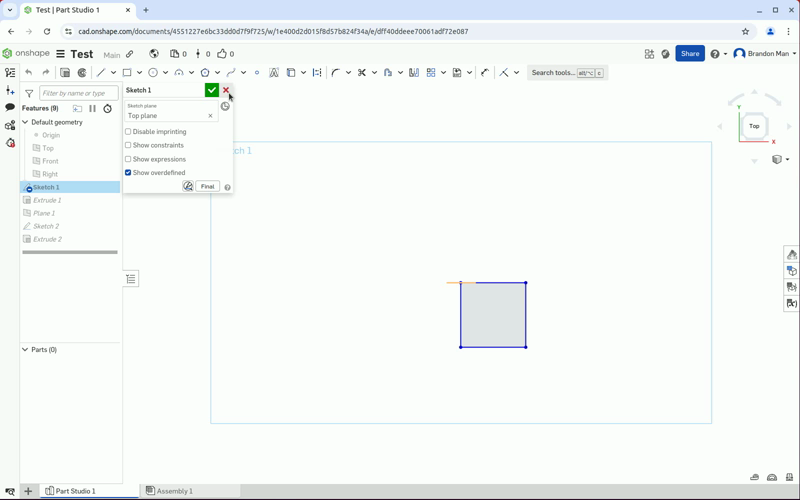
click(229, 92)
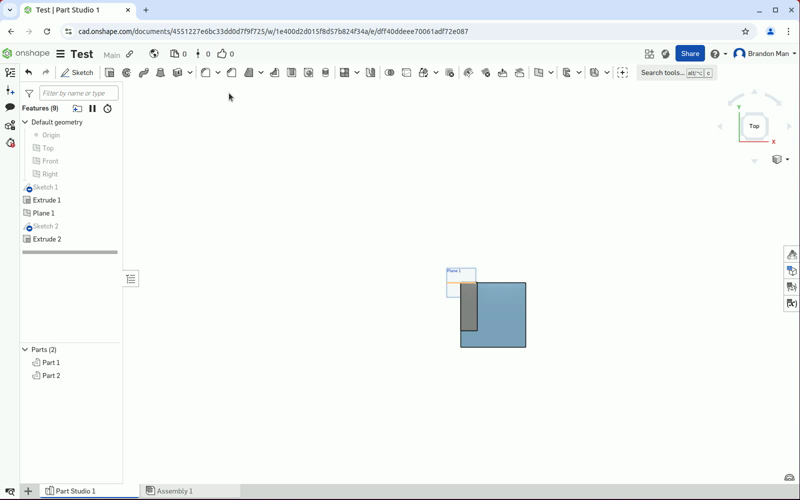
mouse_move(73, 352)
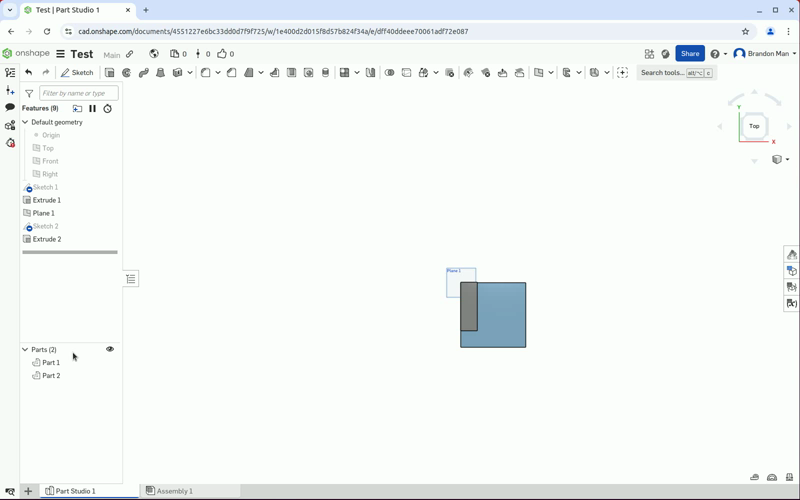
key(y)
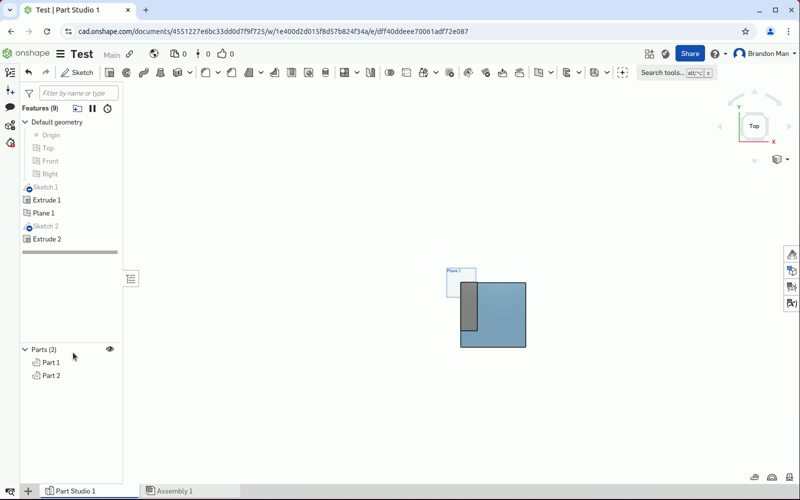
key(shift+p)
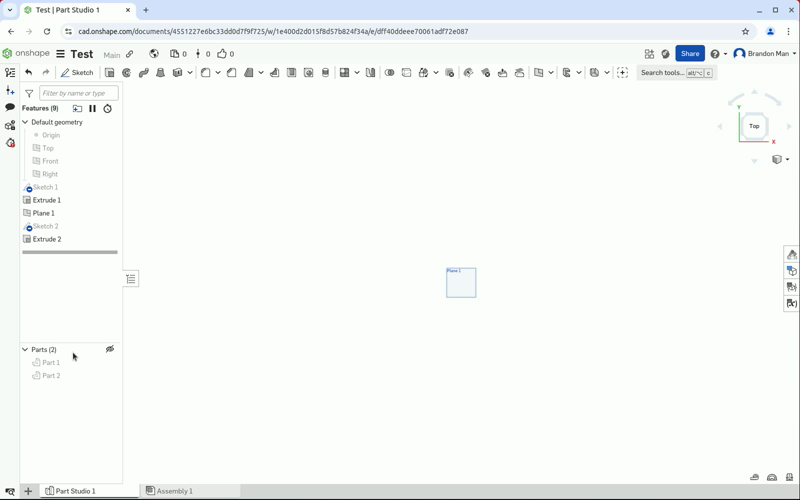
key(space)
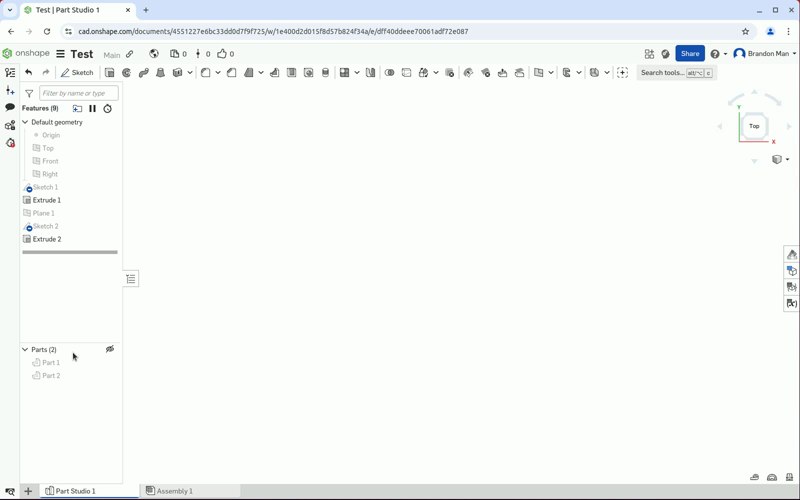
key_down(shift)
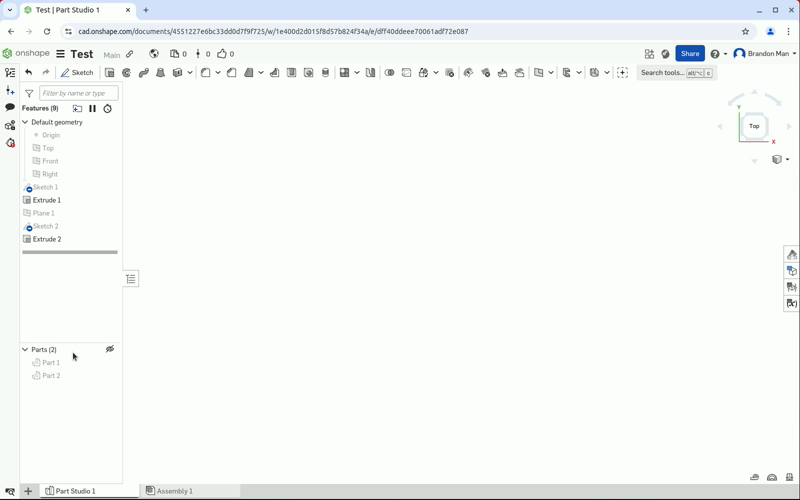
key(up)
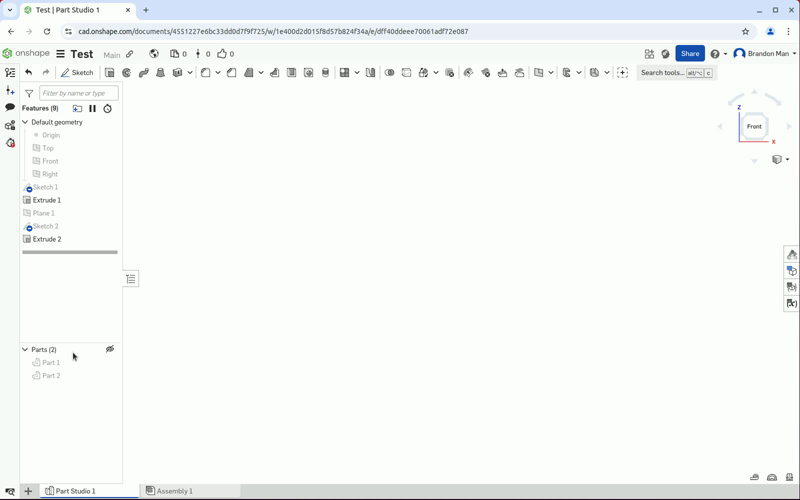
key_up(shift)
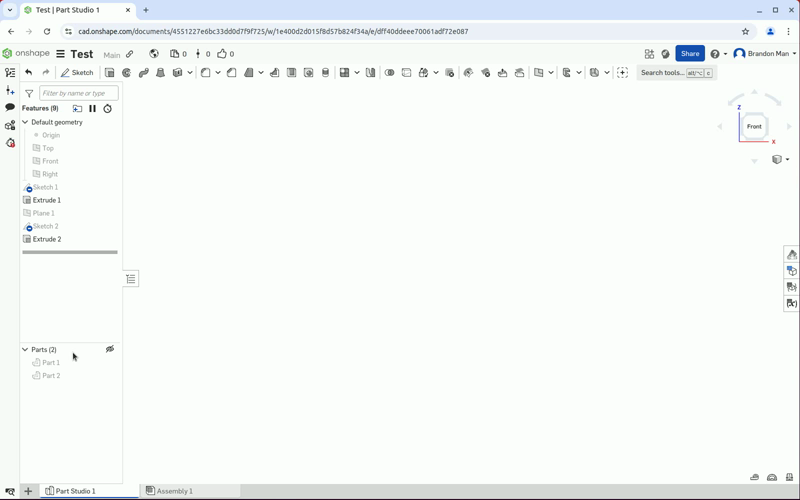
key(space)
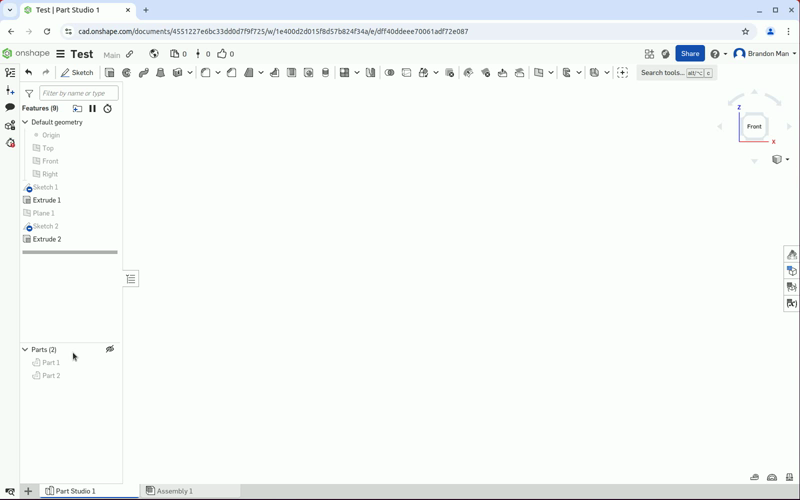
key_down(shift)
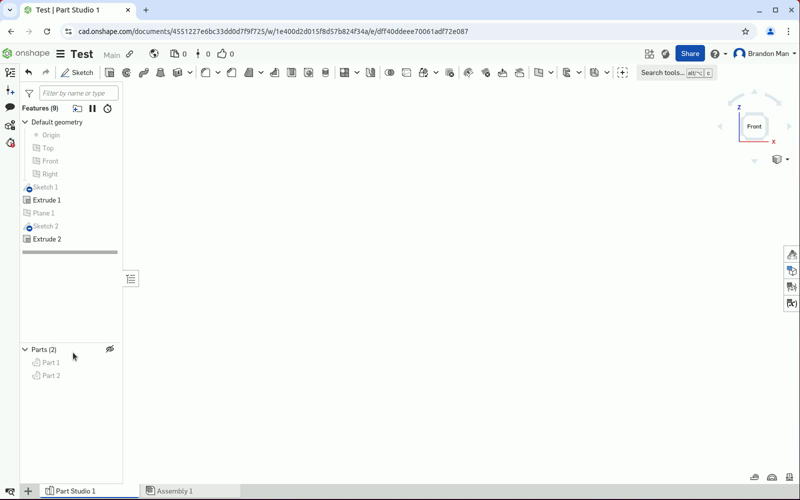
key(left)
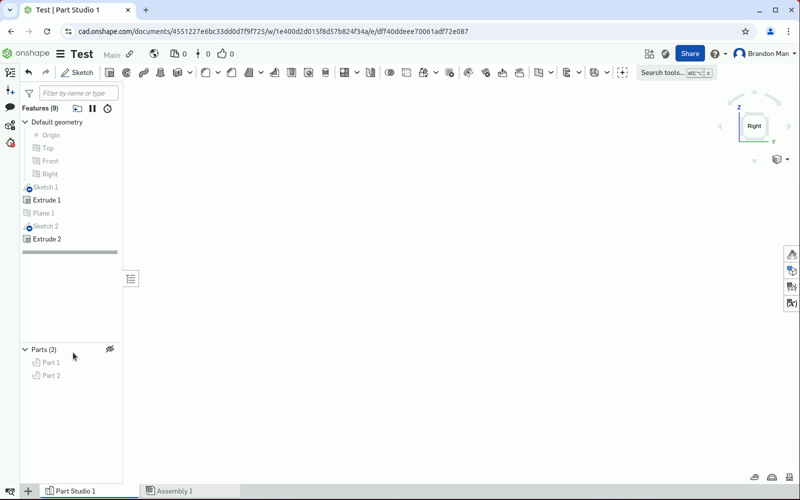
key_up(shift)
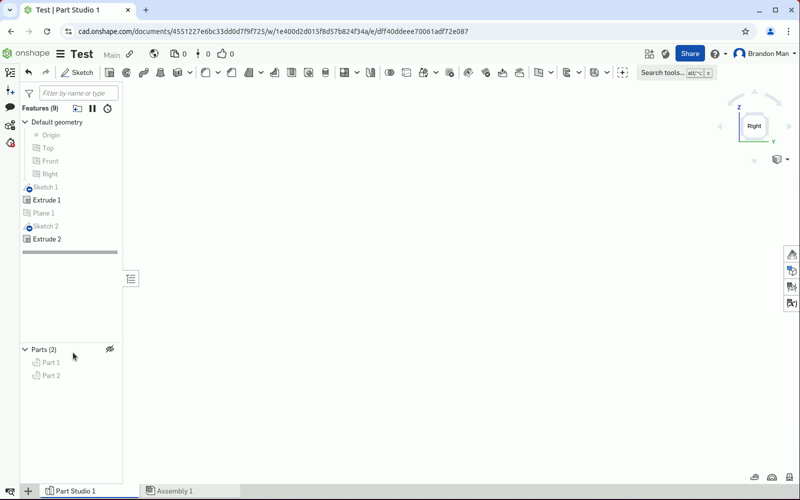
mouse_move(73, 352)
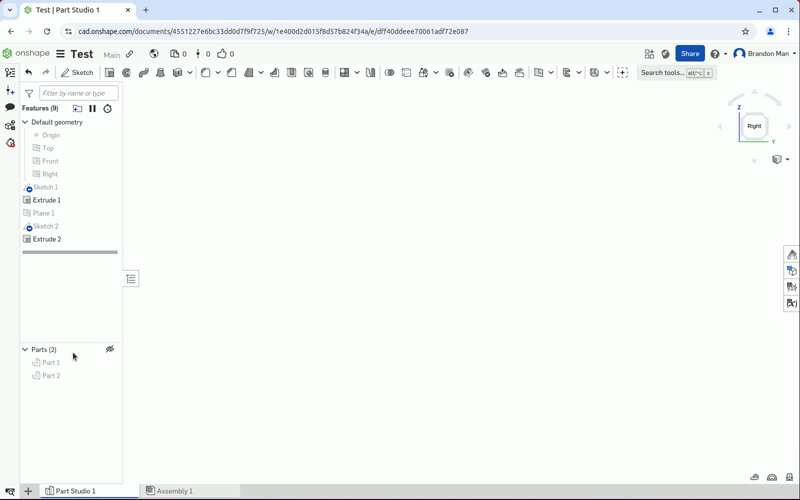
key(shift+y)
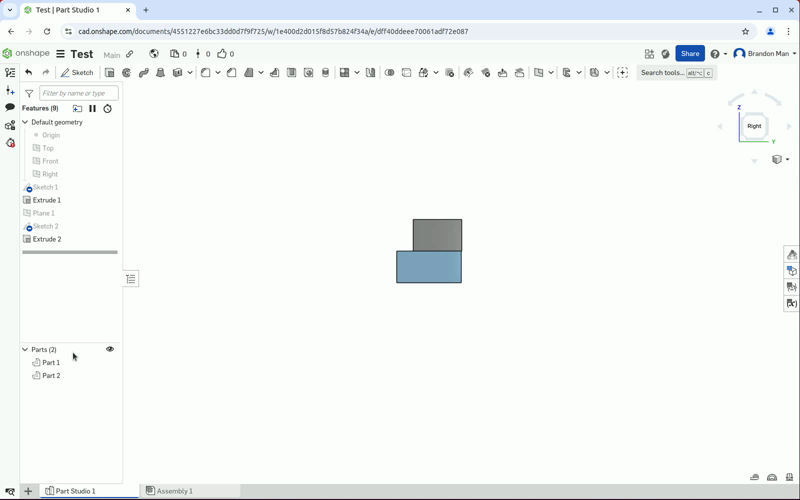
mouse_move(541, 75)
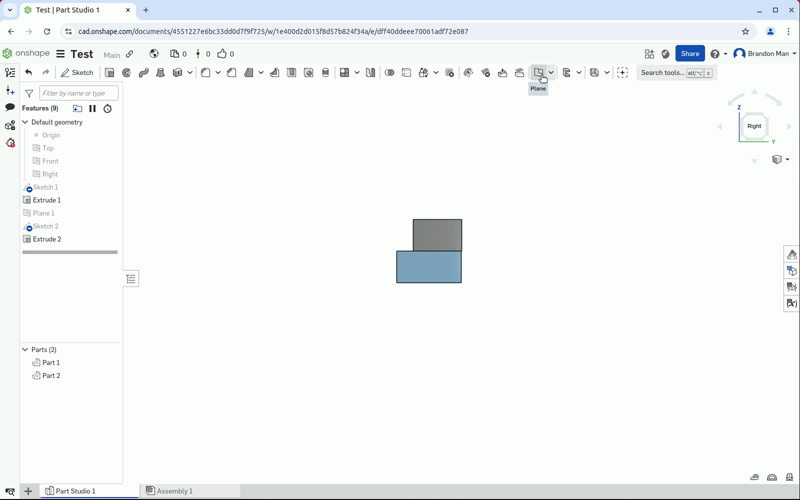
click(541, 75)
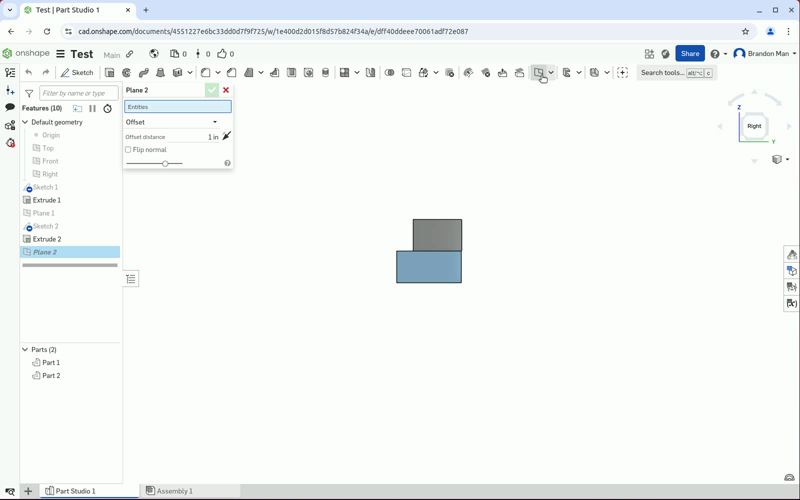
mouse_move(73, 176)
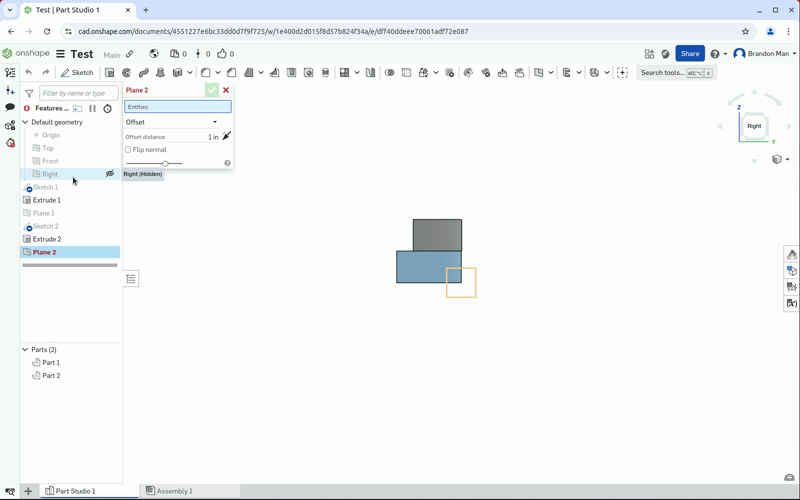
click(73, 176)
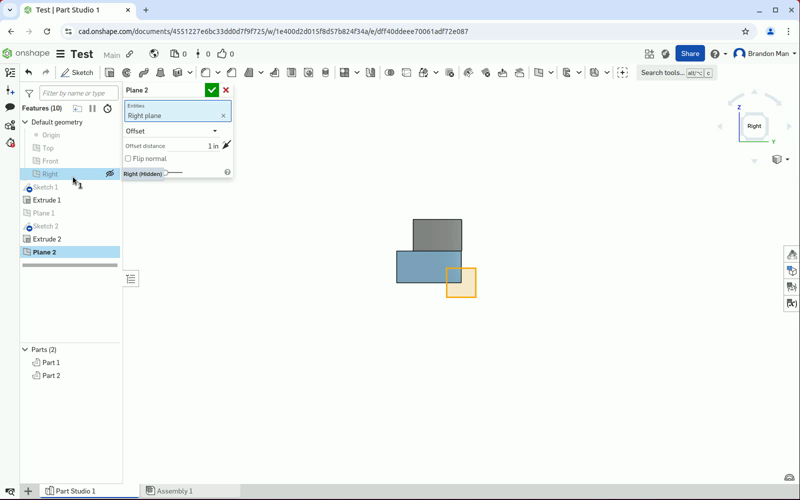
key(tab, 2)
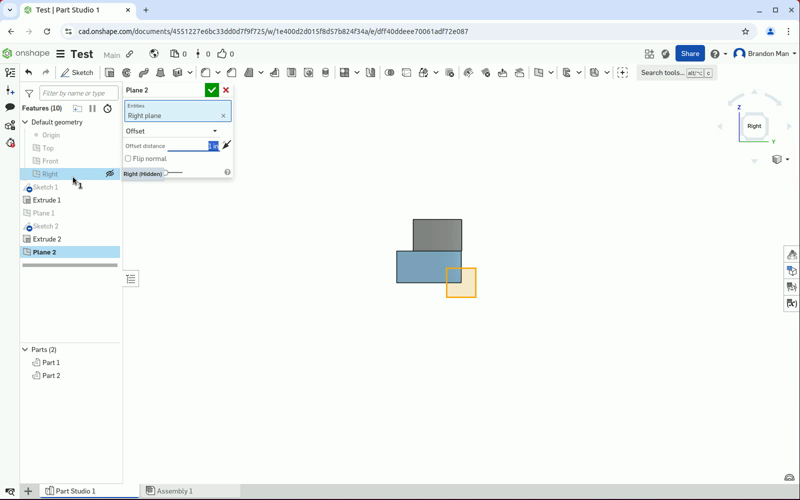
text(13.249)
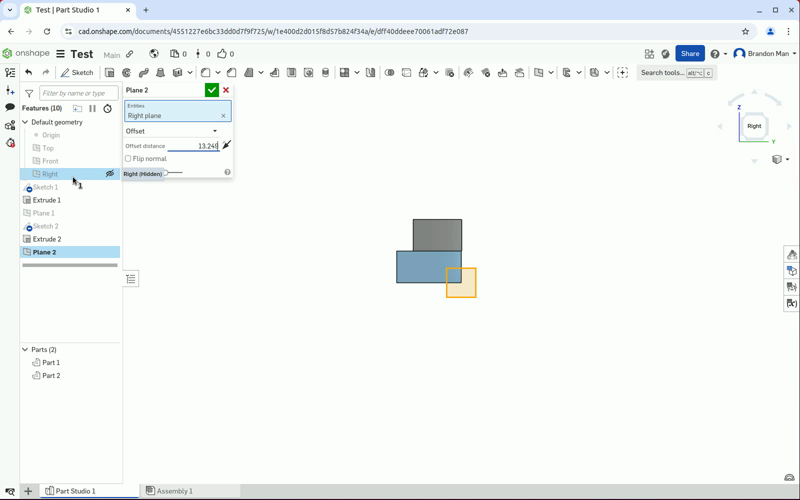
key(enter, 2)
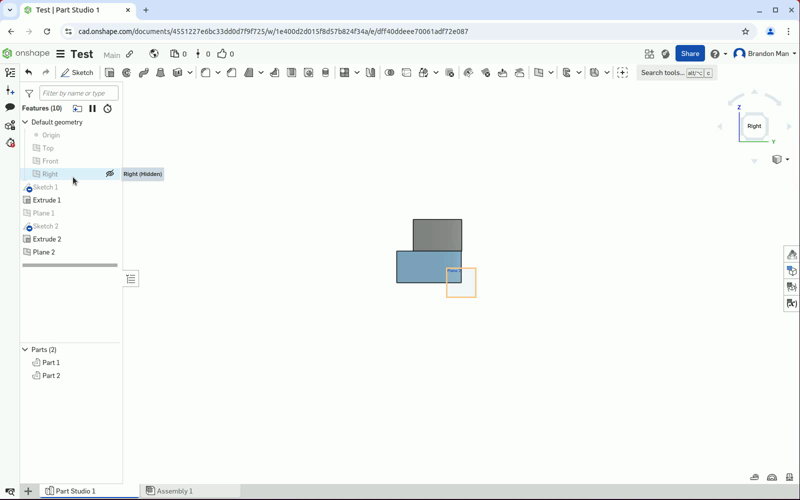
key(shift+s)
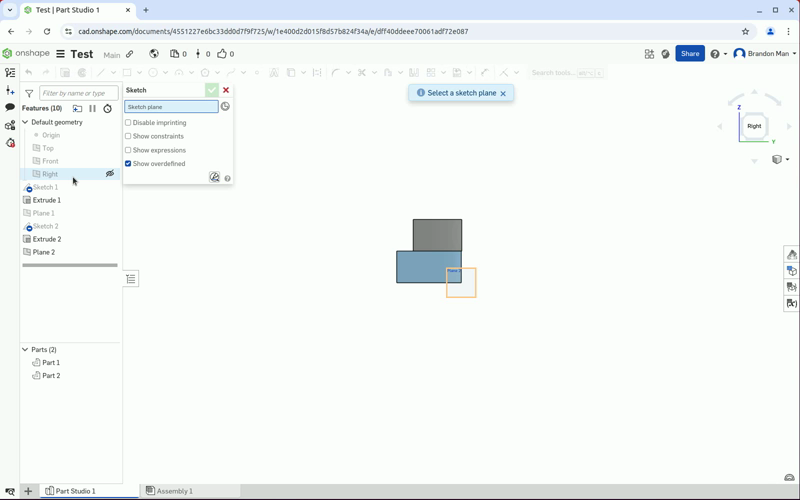
mouse_move(73, 254)
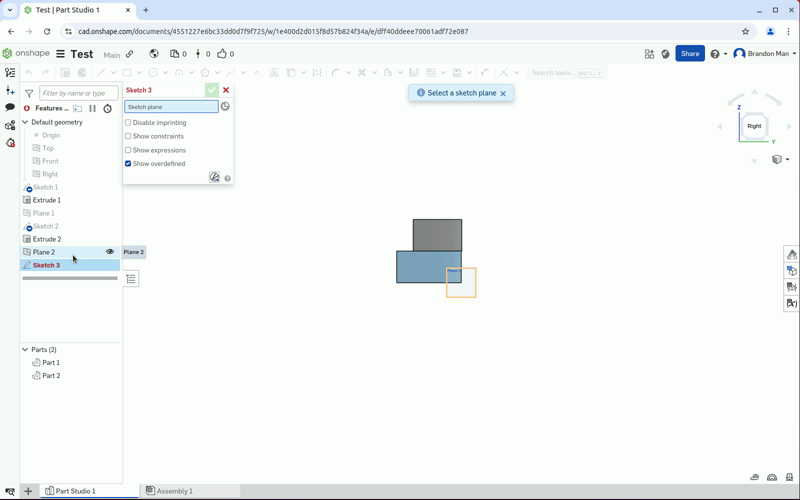
click(73, 254)
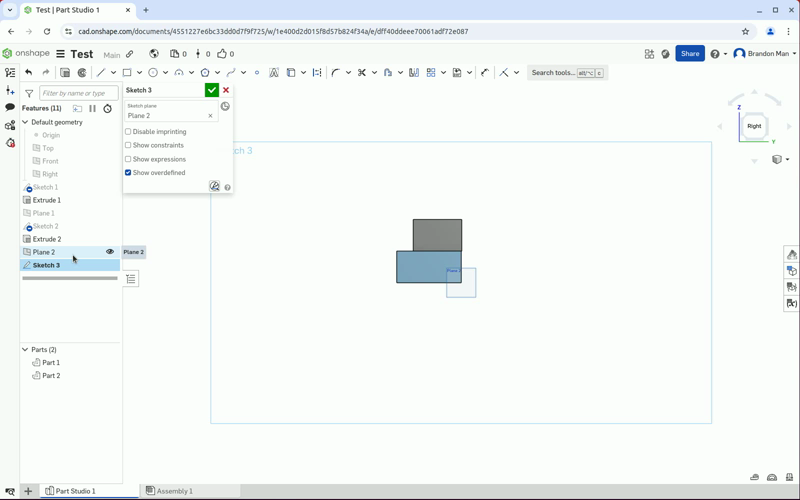
mouse_move(73, 352)
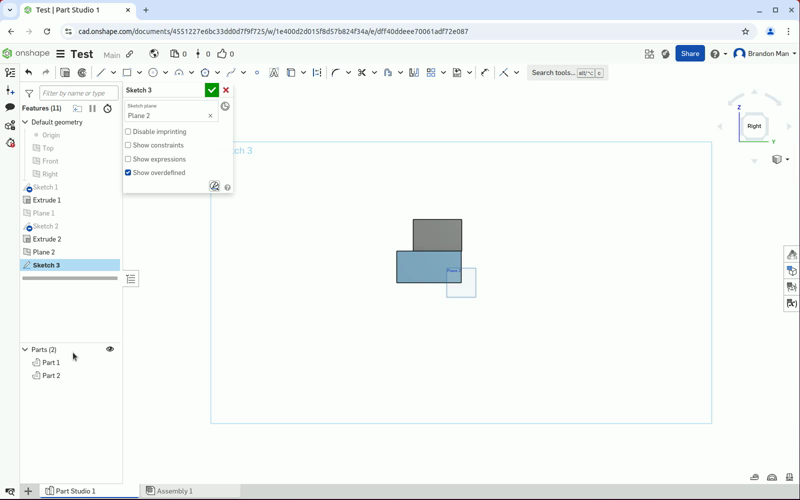
key(y)
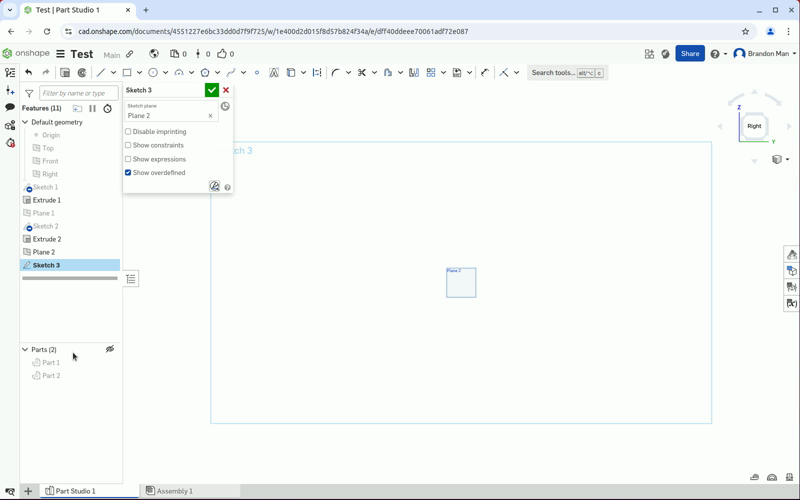
key(l)
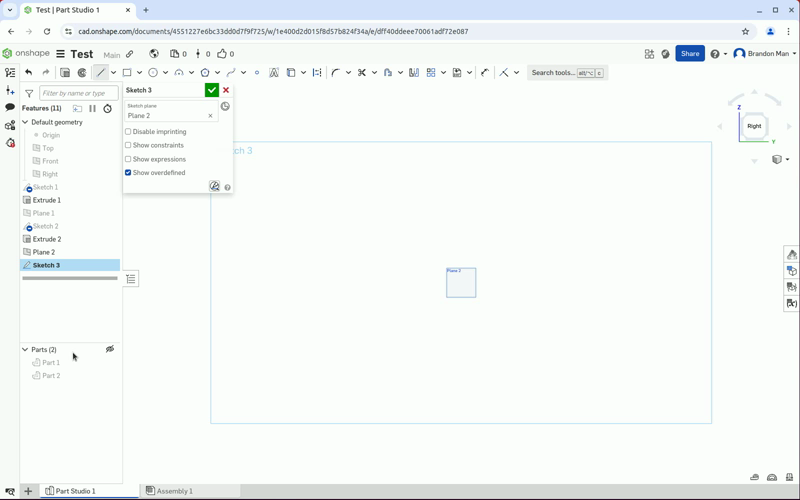
key_down(shift)
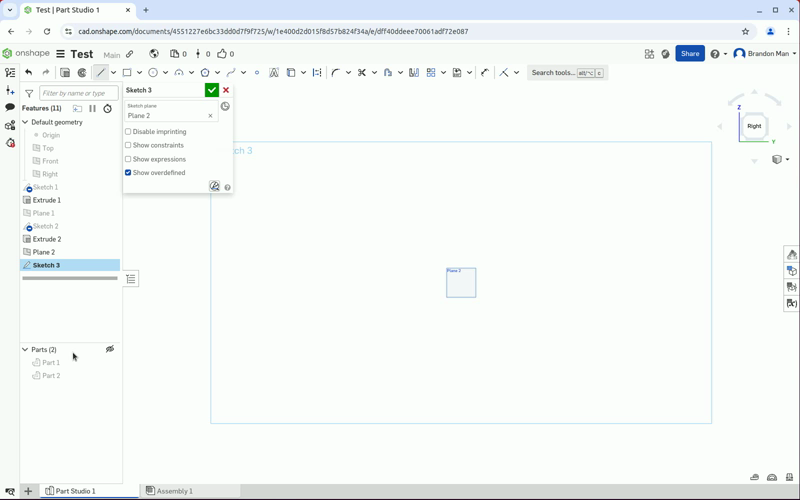
mouse_move(429, 282)
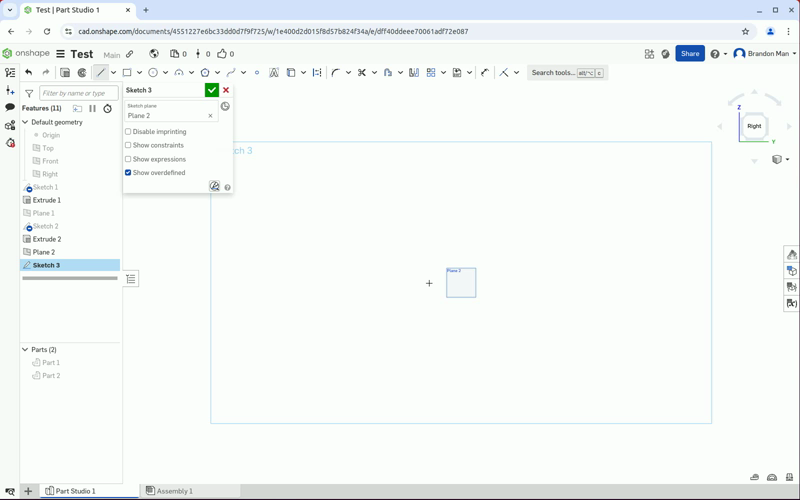
click(429, 282)
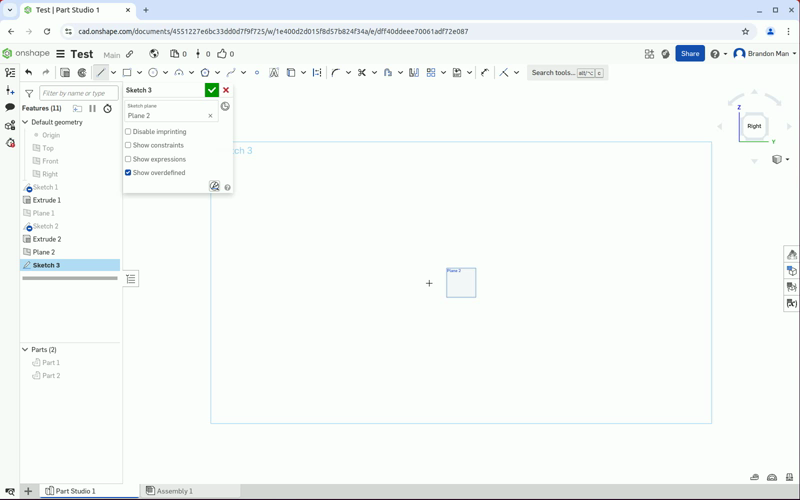
key_up(shift)
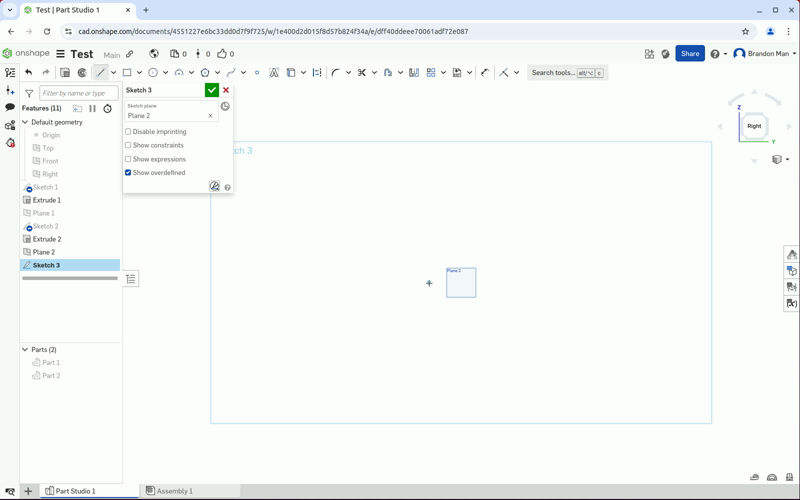
key_down(shift)
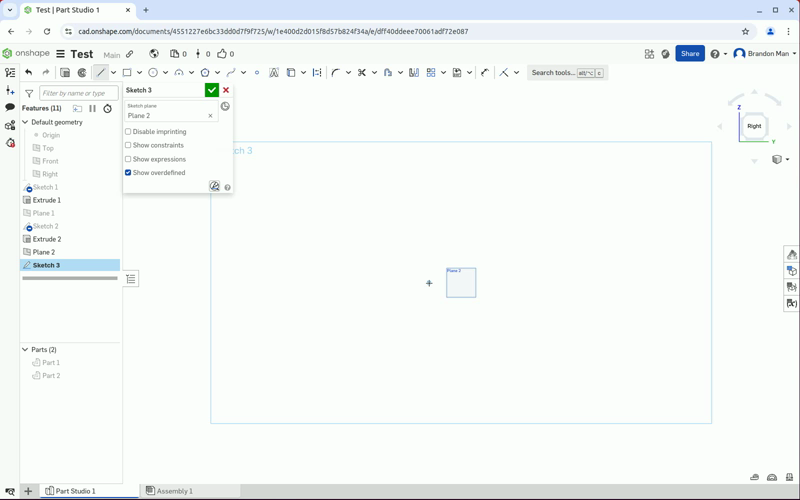
mouse_move(459, 282)
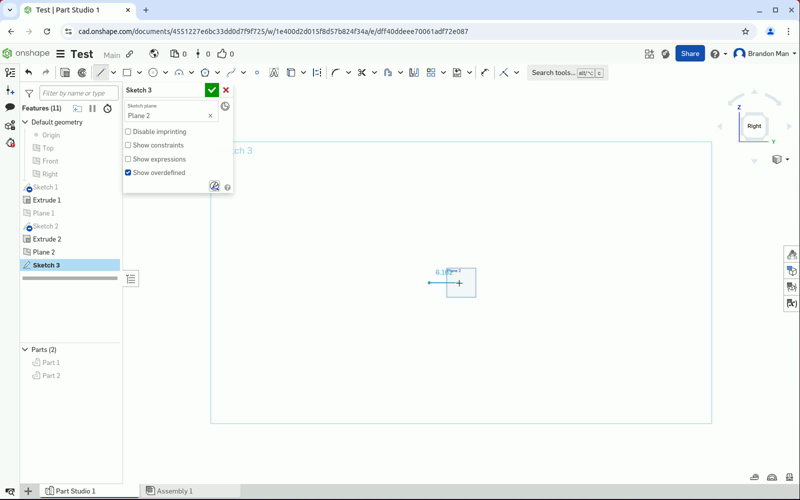
mouse_move(461, 282)
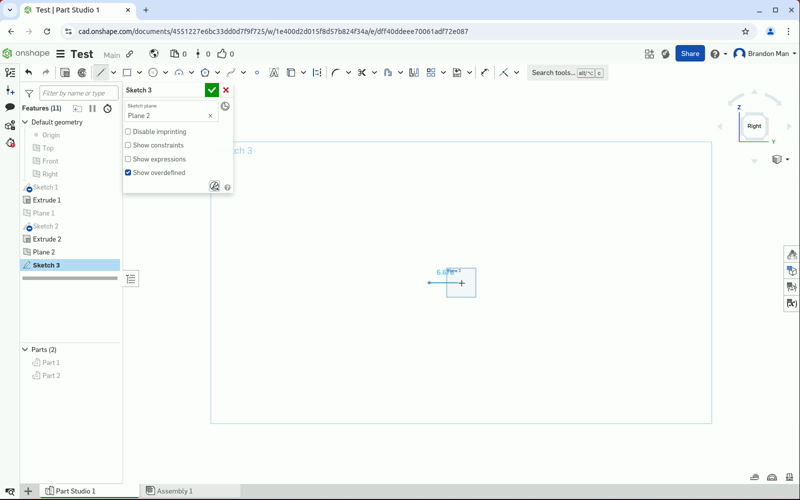
click(461, 282)
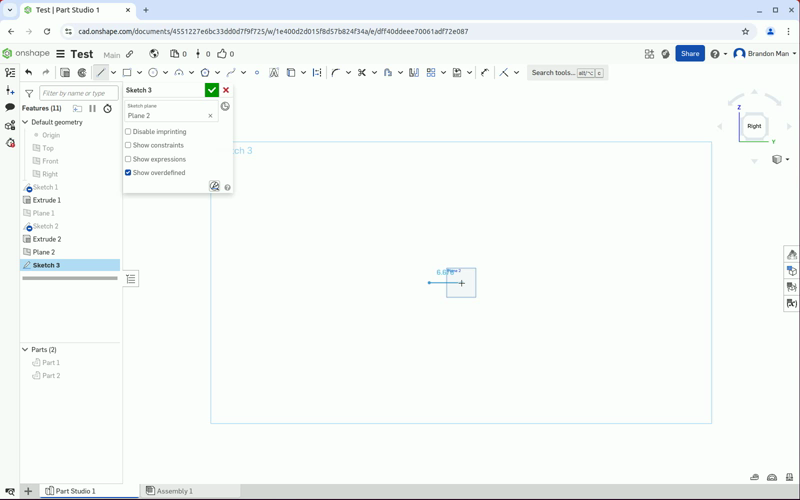
key_up(shift)
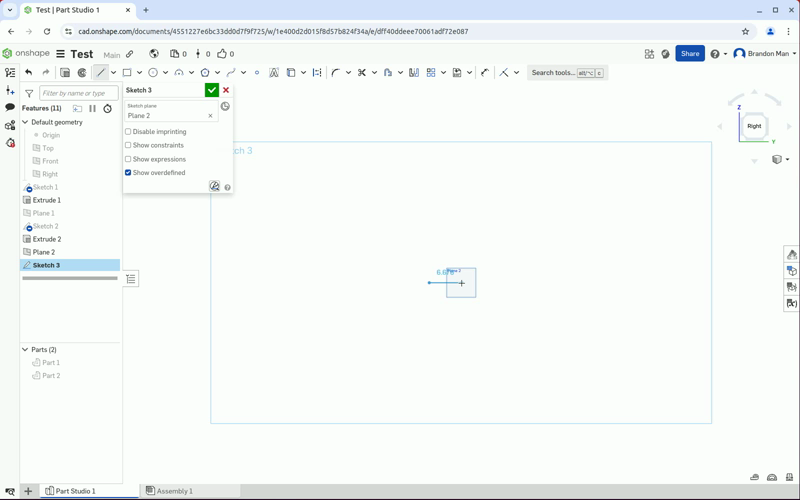
key_down(shift)
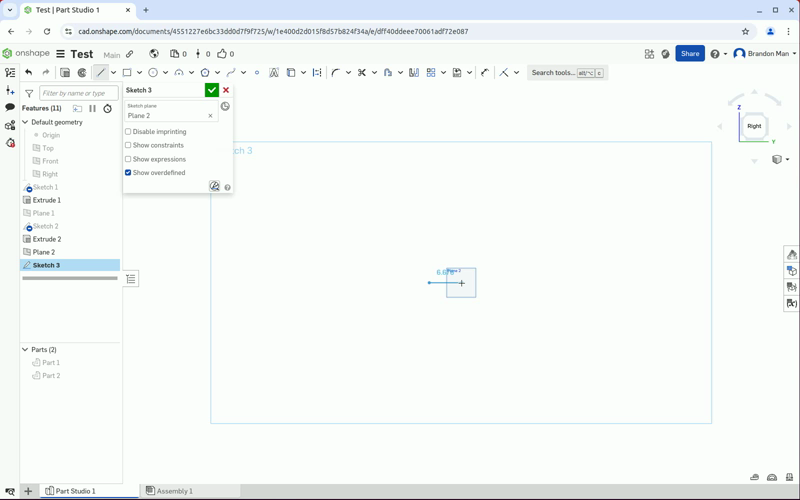
mouse_move(491, 282)
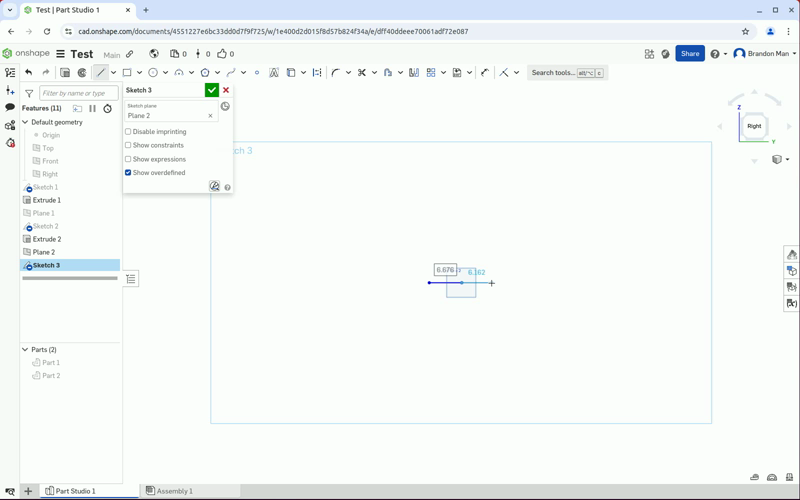
mouse_move(461, 250)
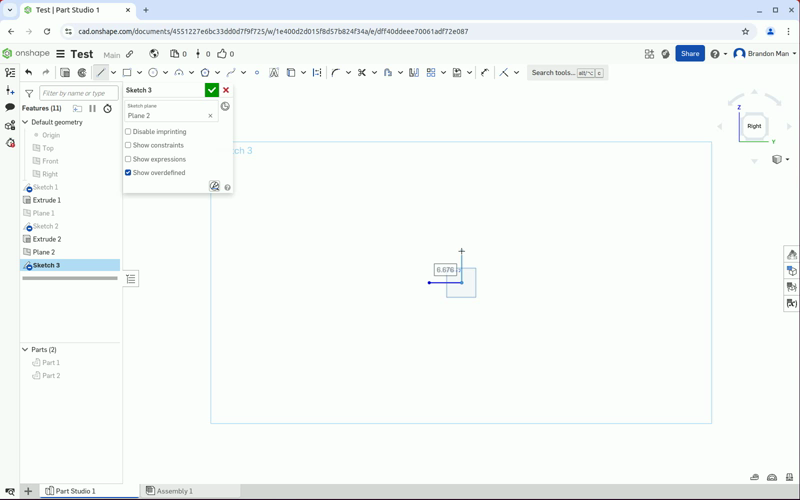
click(461, 250)
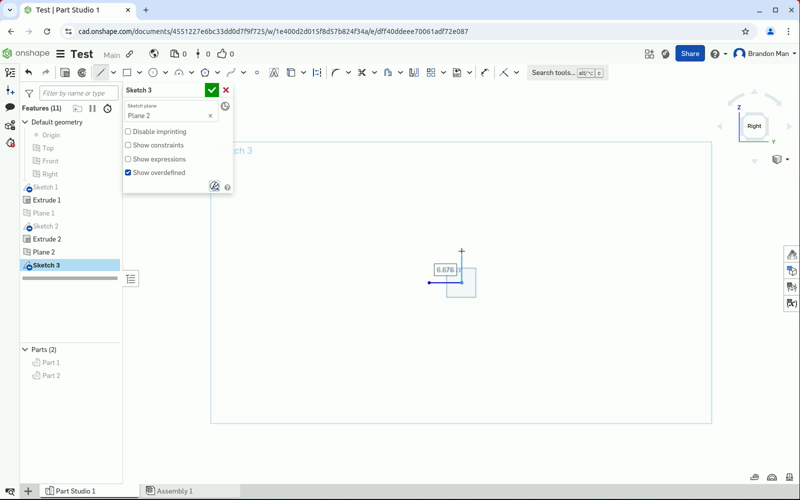
key_up(shift)
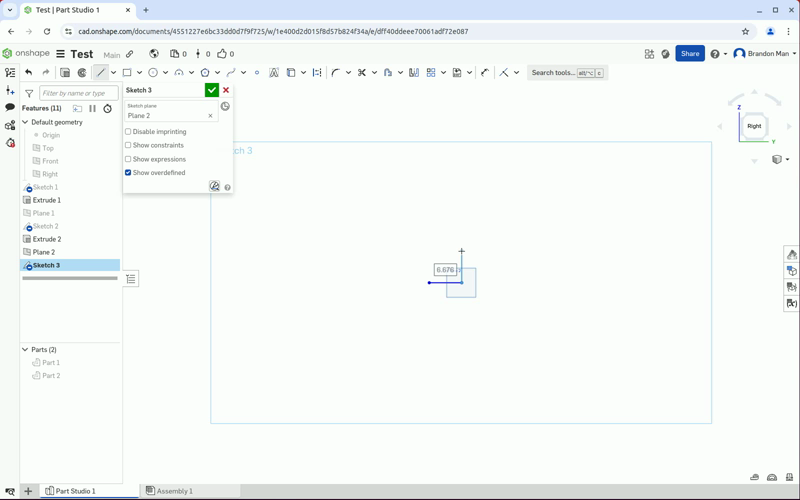
key_down(shift)
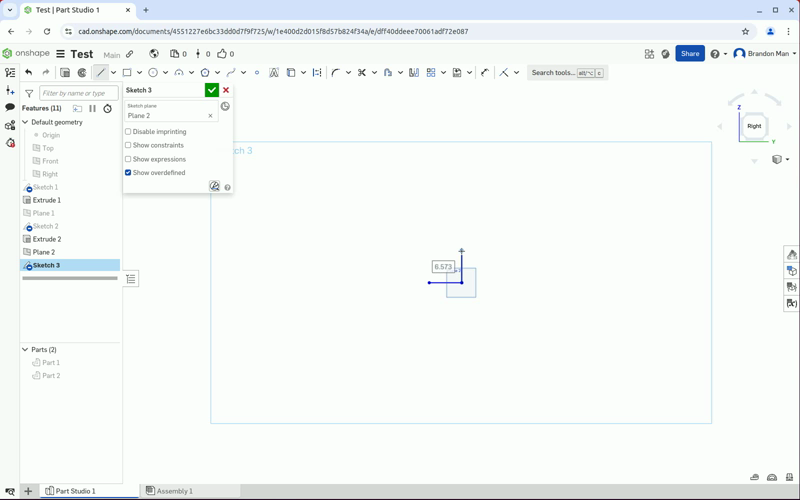
mouse_move(491, 250)
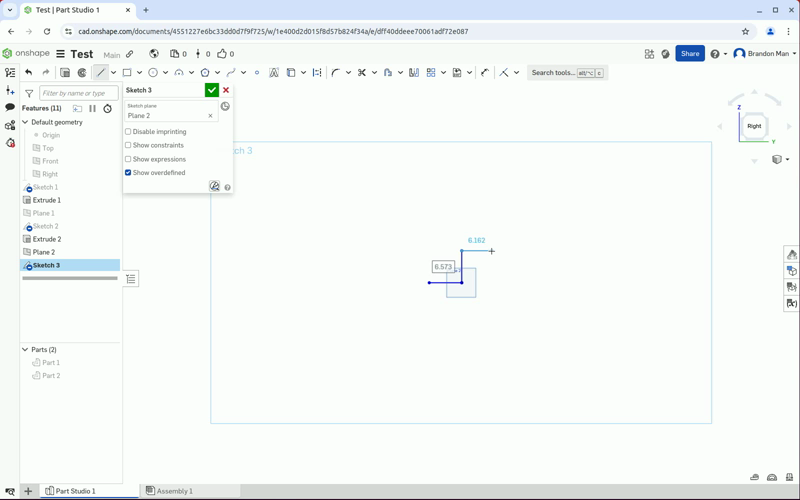
mouse_move(429, 250)
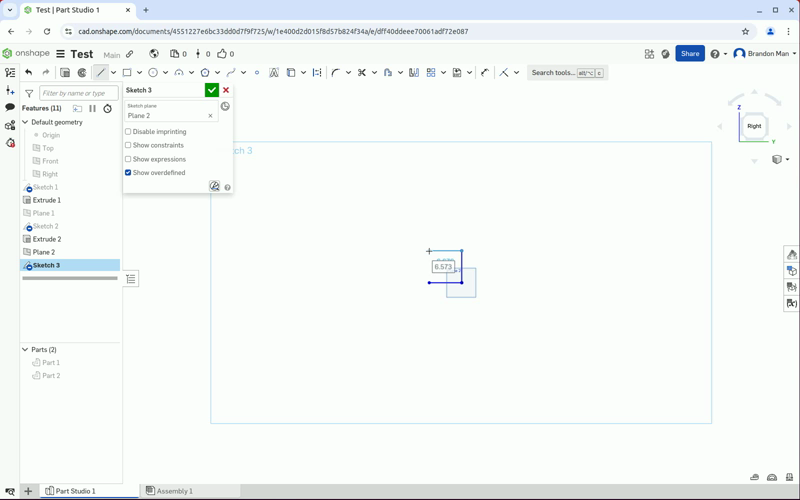
click(429, 250)
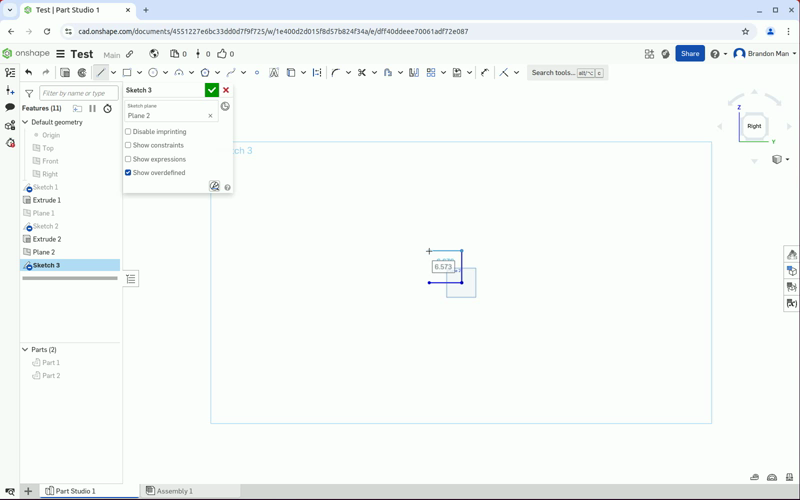
key_up(shift)
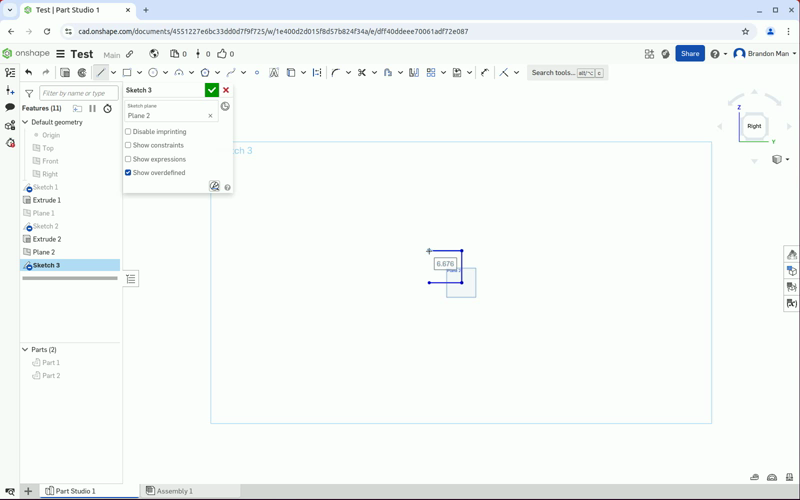
mouse_move(459, 250)
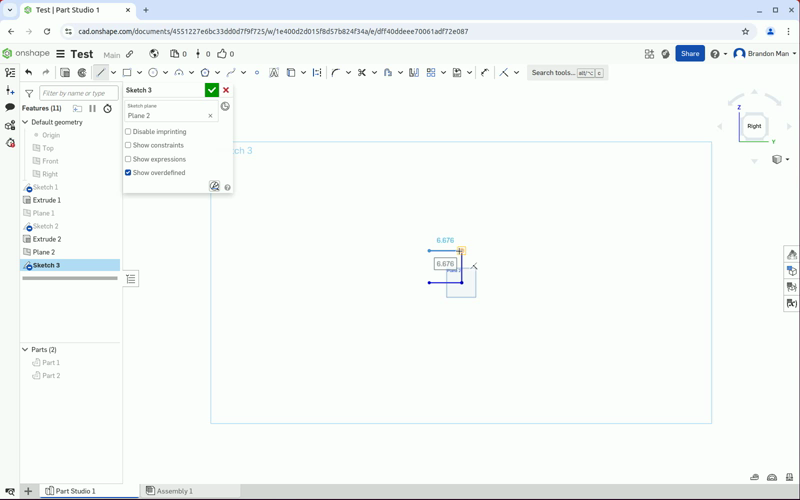
key_down(shift)
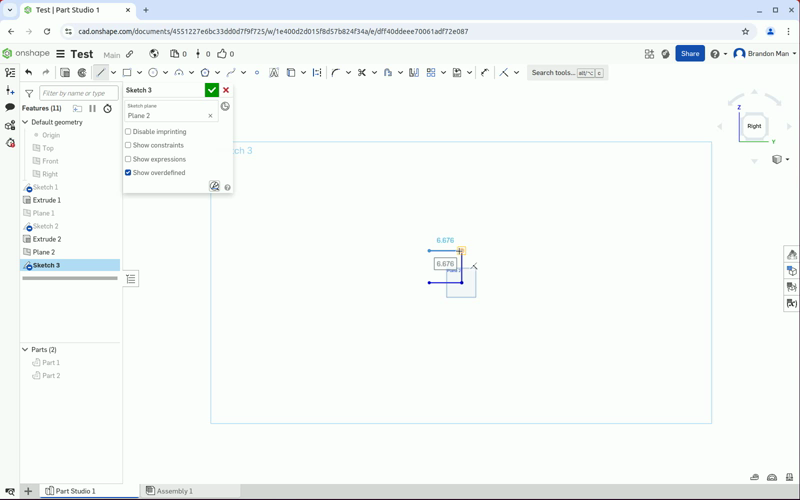
mouse_move(429, 282)
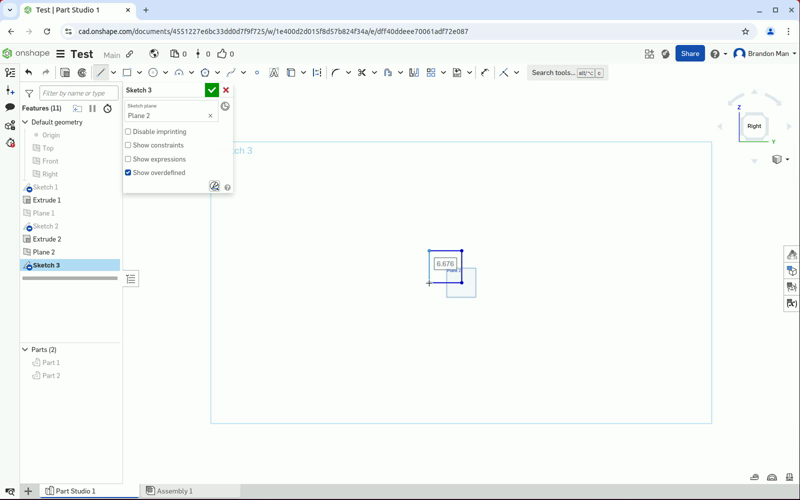
key_up(shift)
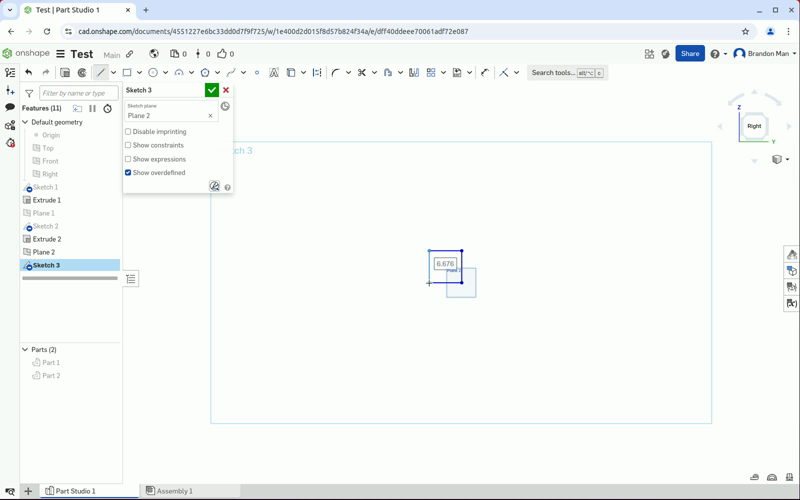
click(429, 282)
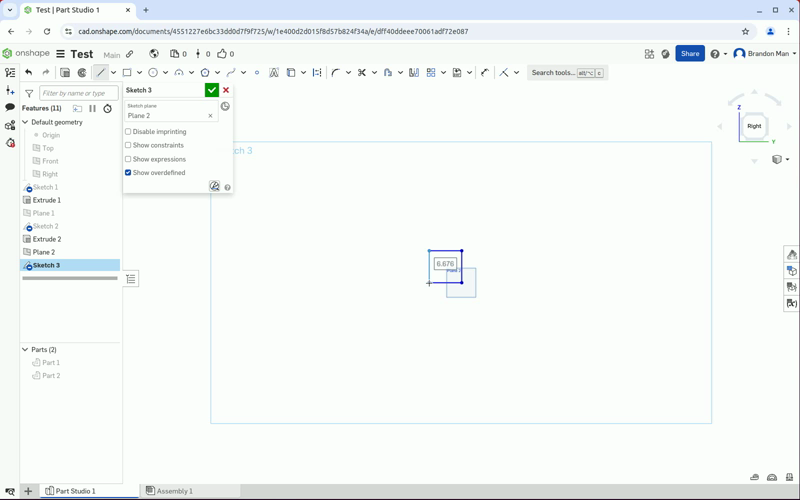
key(esc)
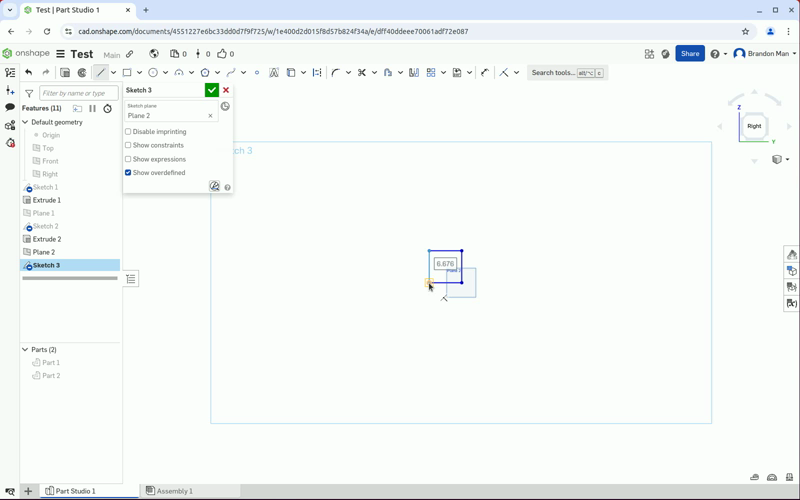
mouse_move(435, 260)
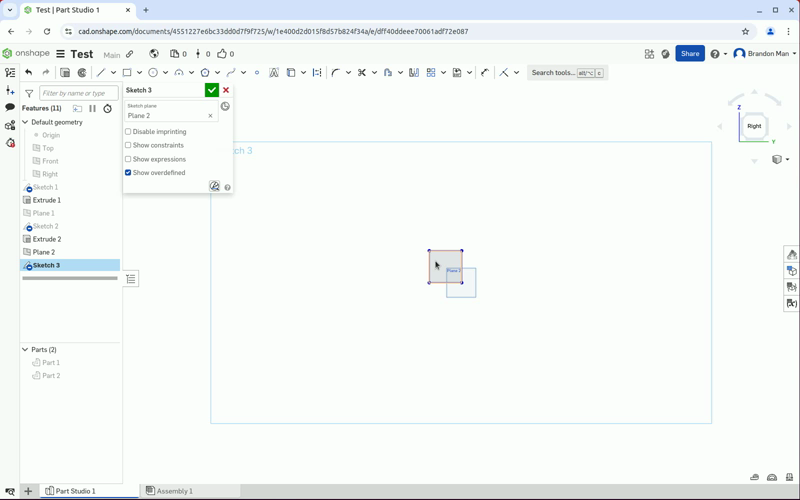
scroll(6)
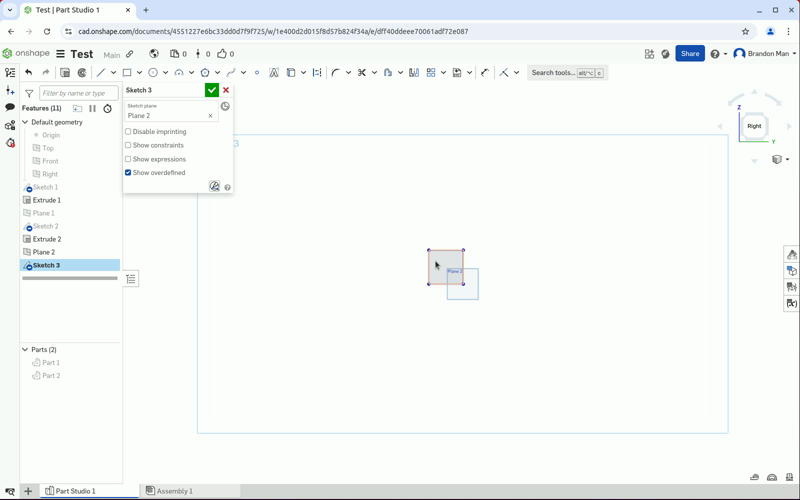
scroll(6)
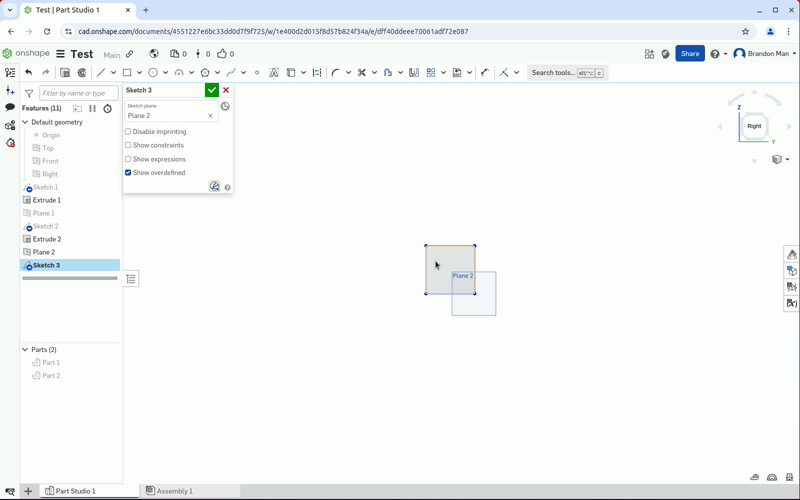
scroll(6)
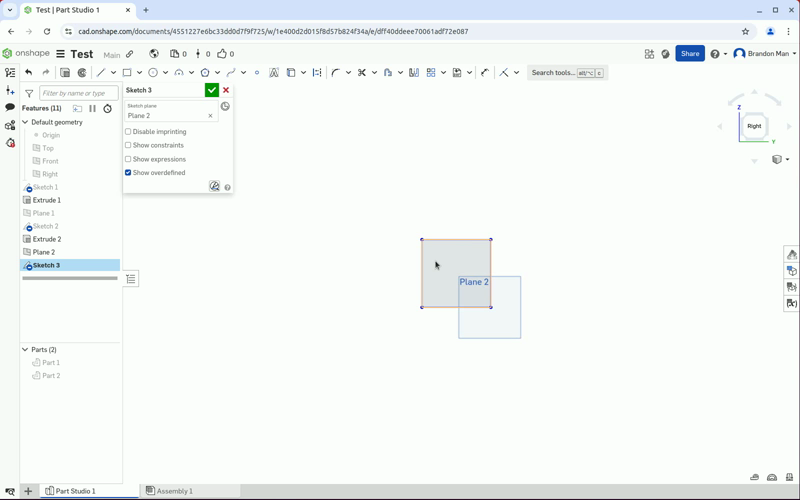
scroll(6)
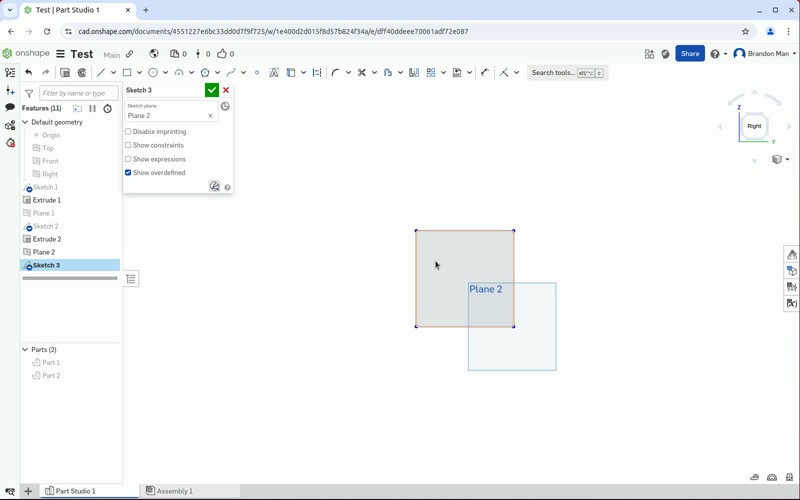
scroll(6)
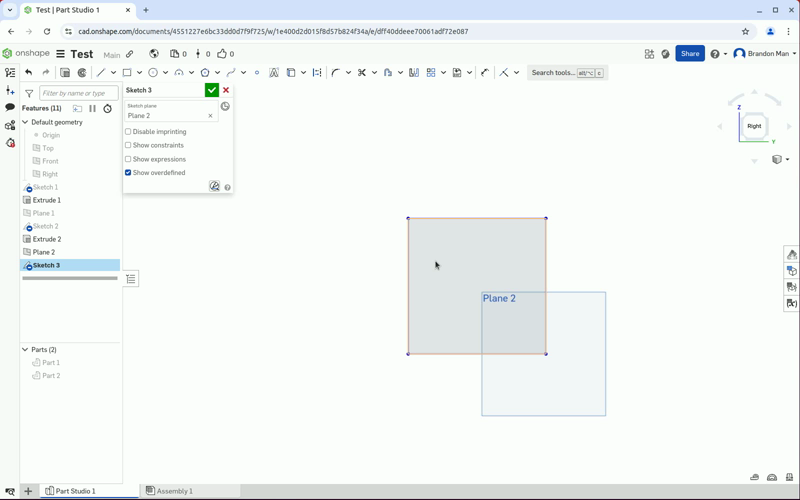
scroll(6)
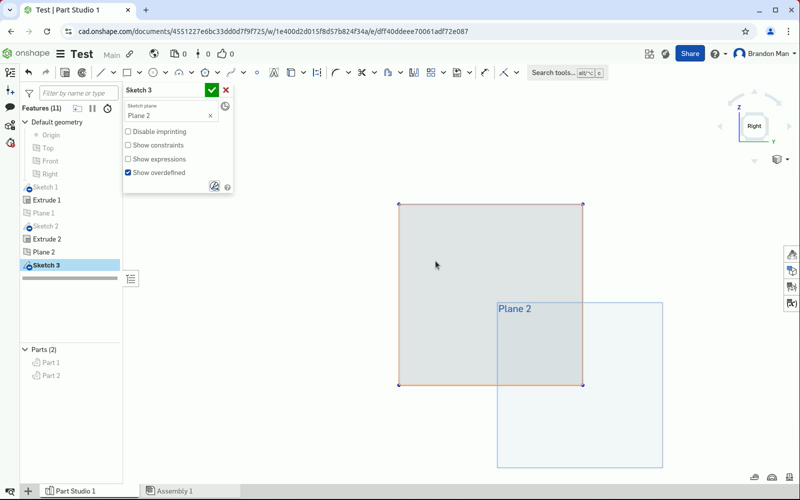
scroll(6)
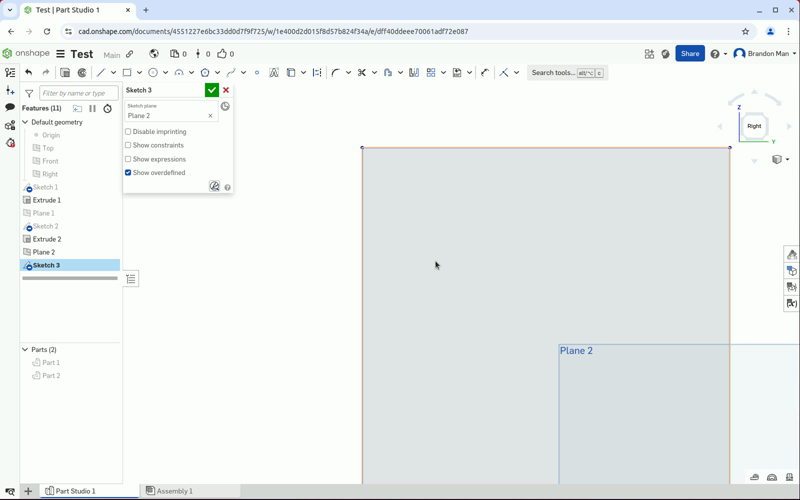
click(435, 260)
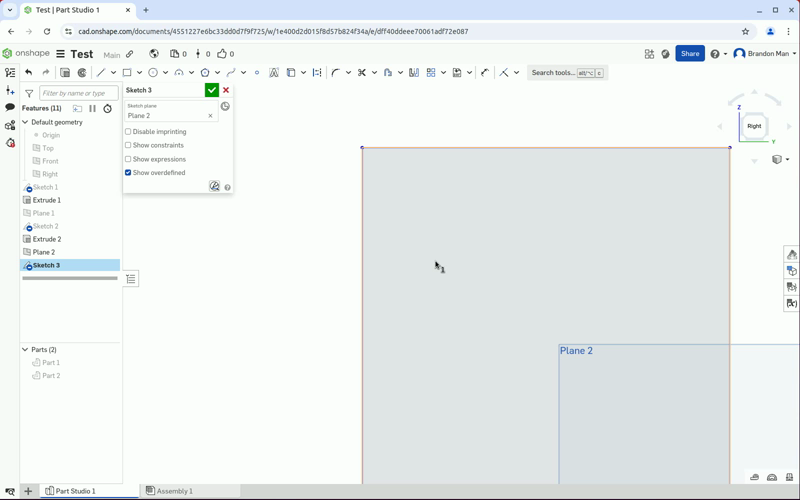
scroll(-6)
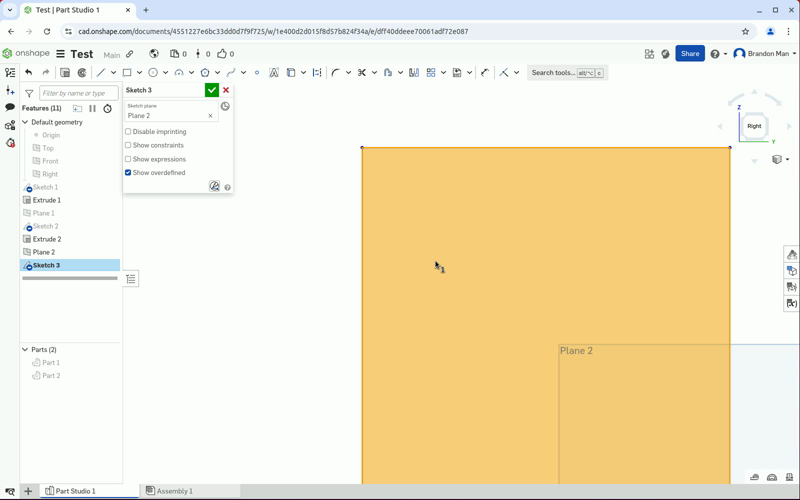
scroll(-6)
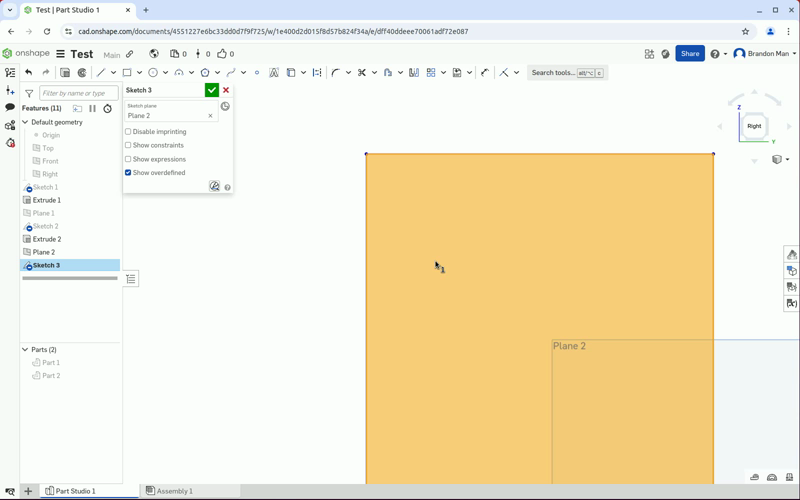
scroll(-6)
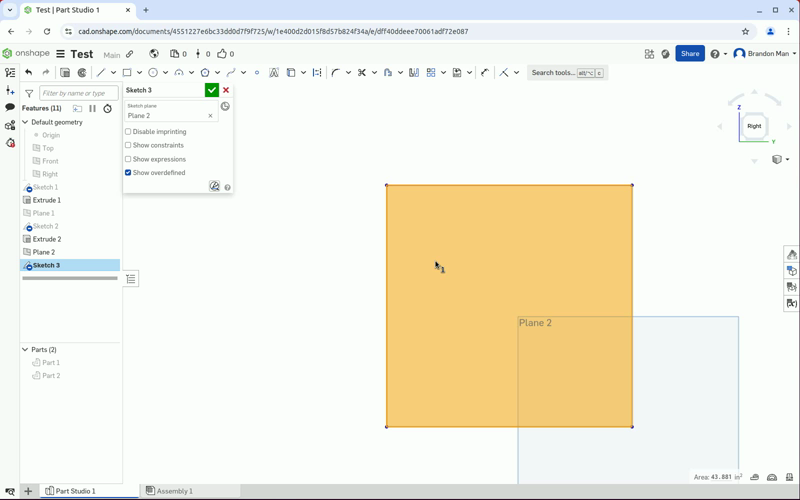
scroll(-6)
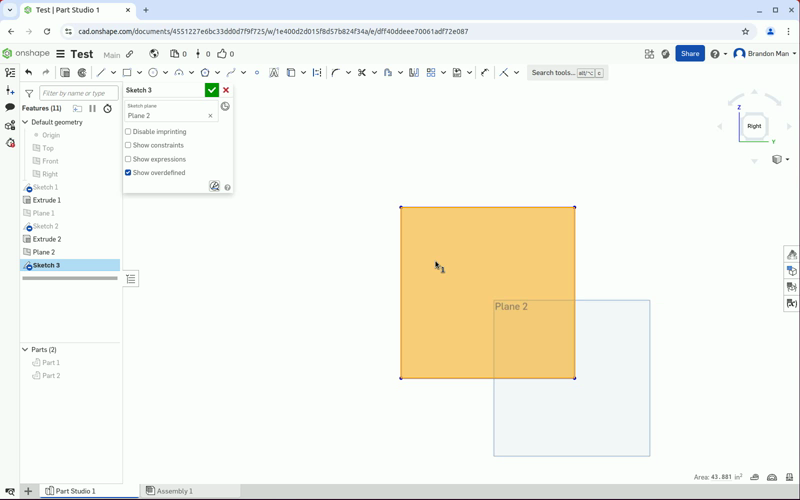
scroll(-6)
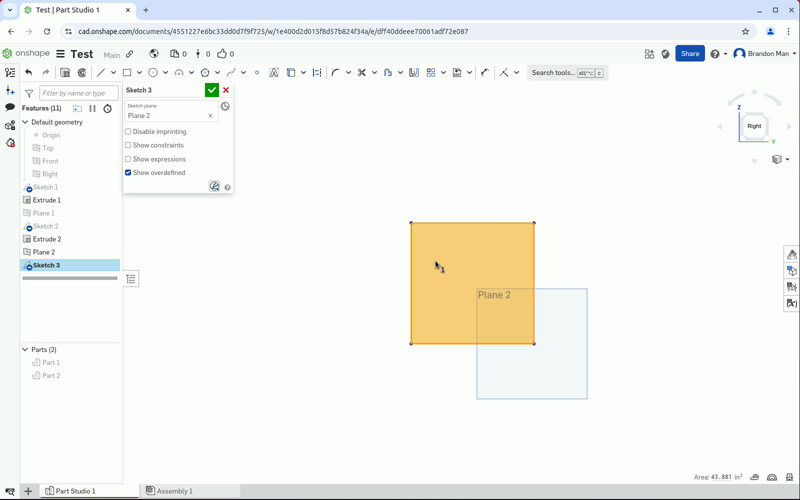
scroll(-6)
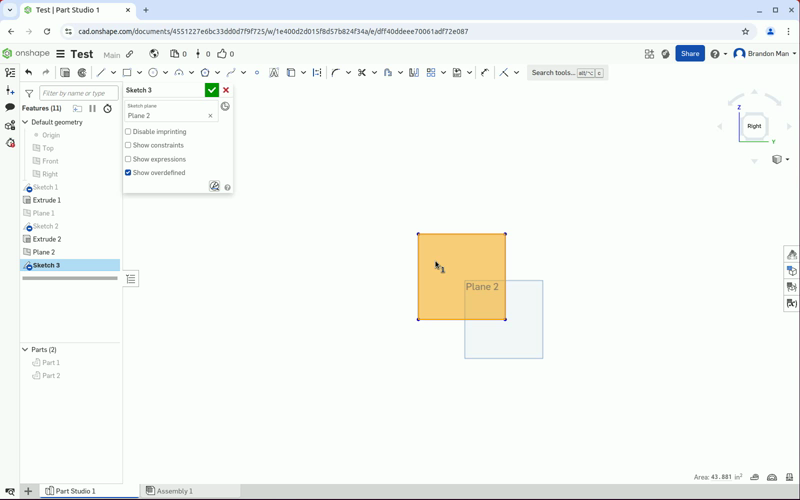
scroll(-6)
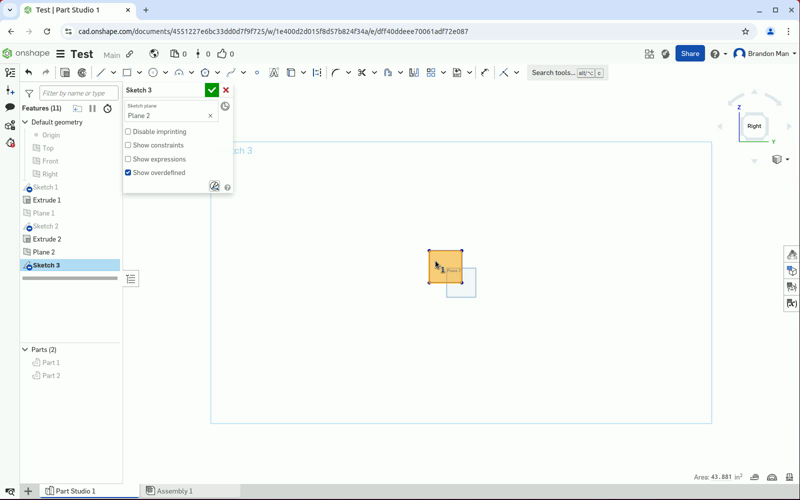
mouse_move(73, 352)
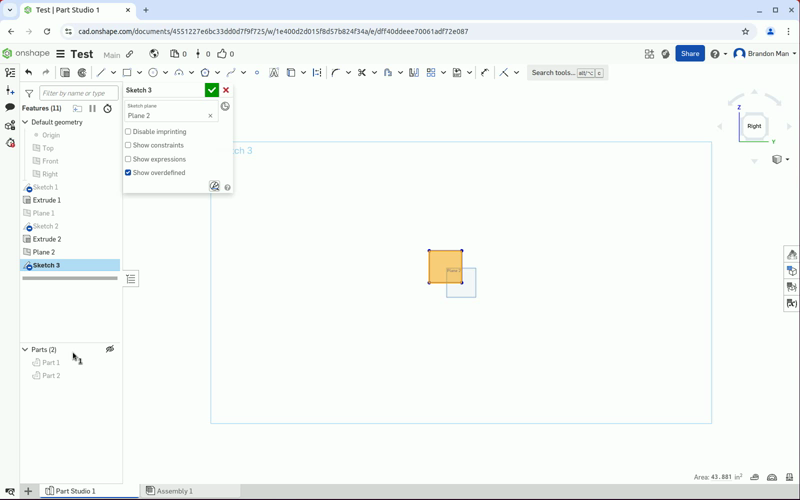
key(shift+y)
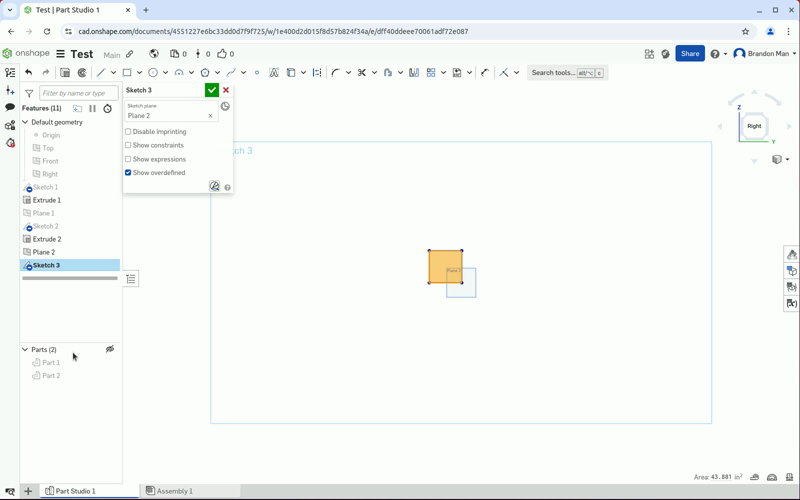
key(shift+e)
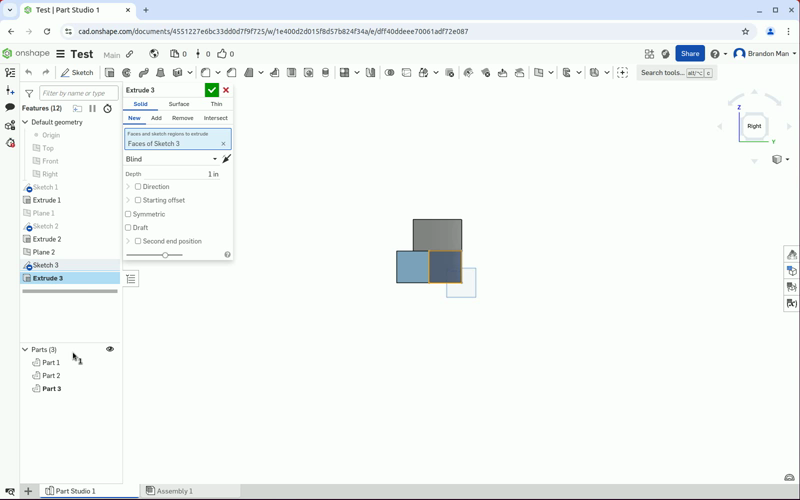
mouse_move(143, 106)
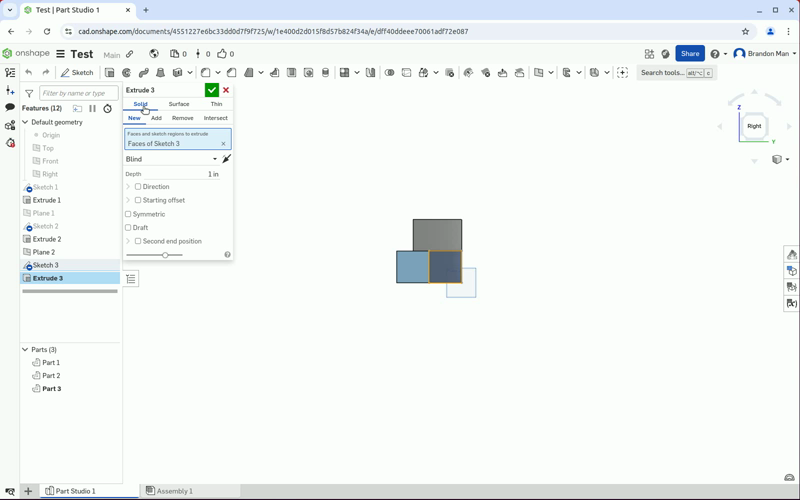
click(143, 106)
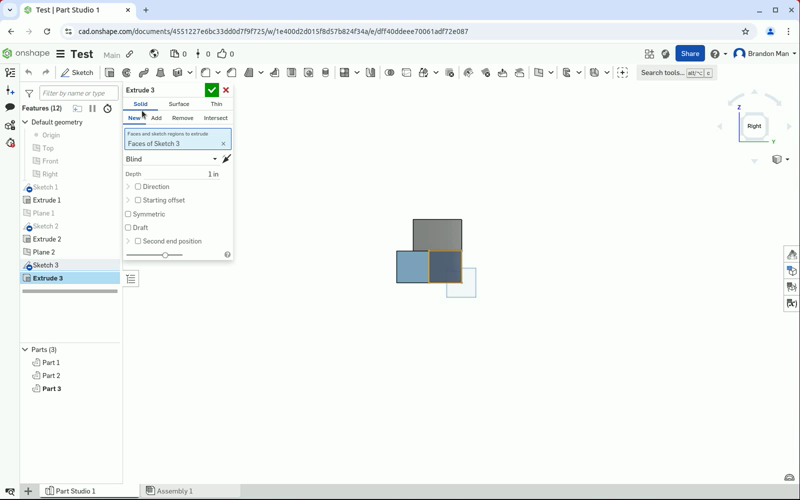
mouse_move(137, 120)
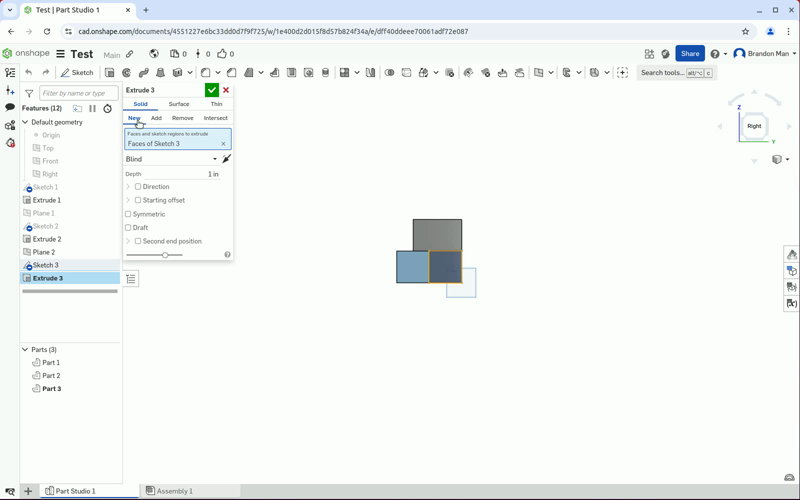
click(137, 120)
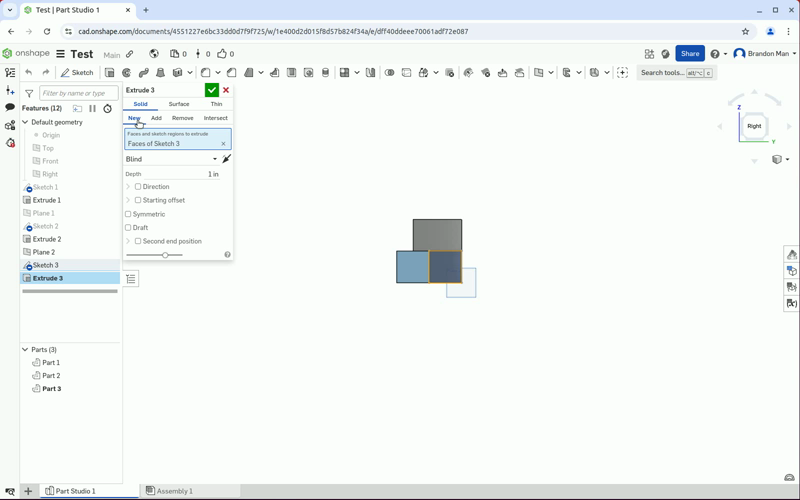
key(tab, 4)
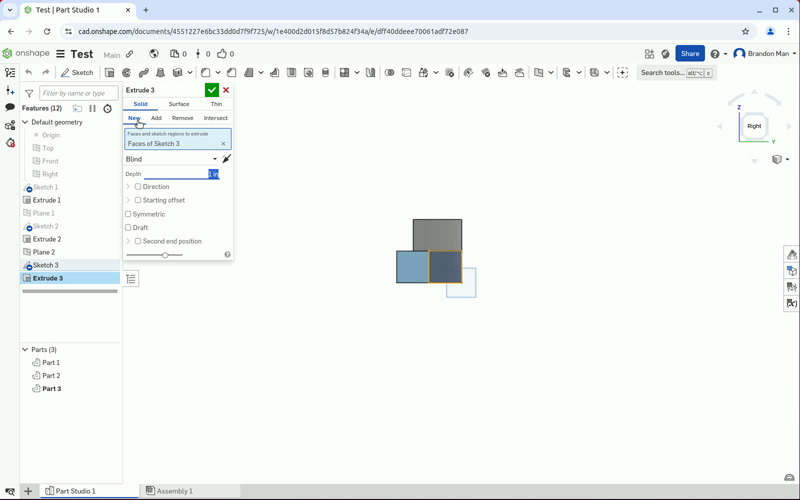
text(9.869)
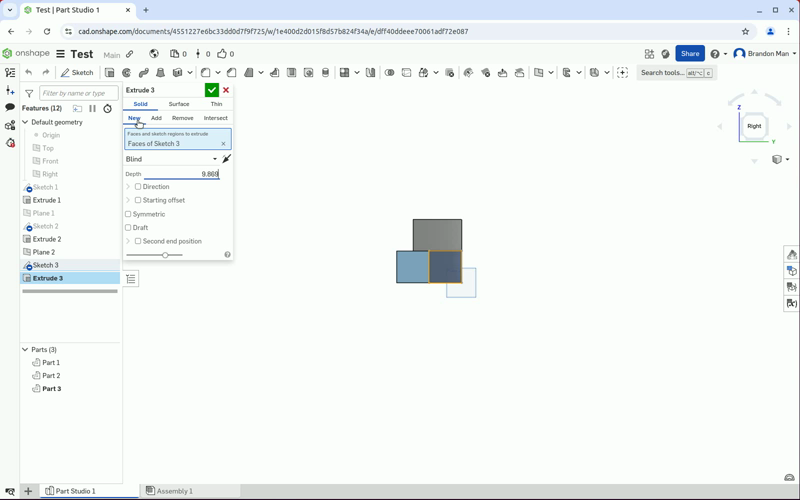
key(enter)
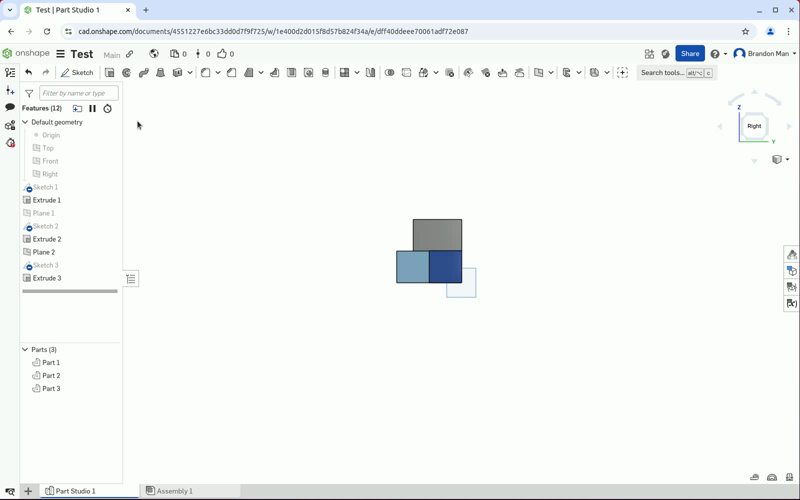
key(shift+h)
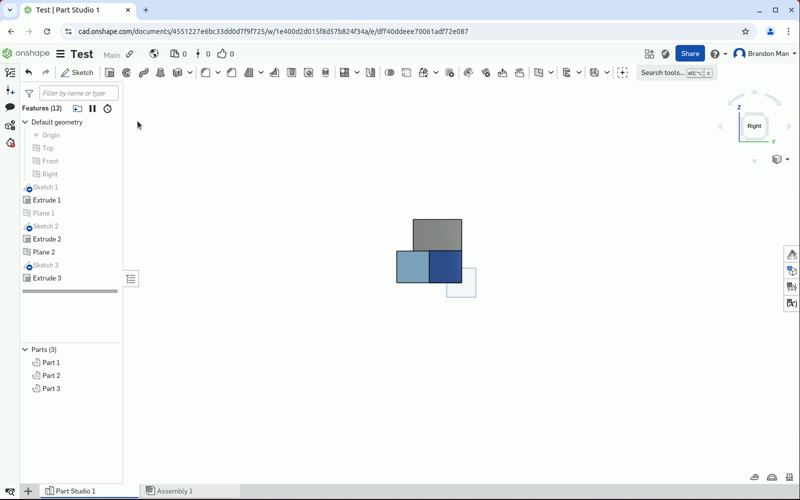
key(shift+h)
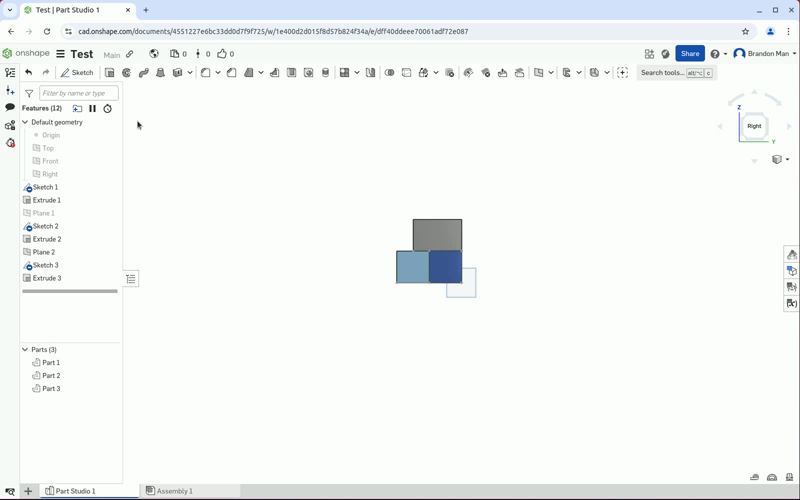
key(shift+7)
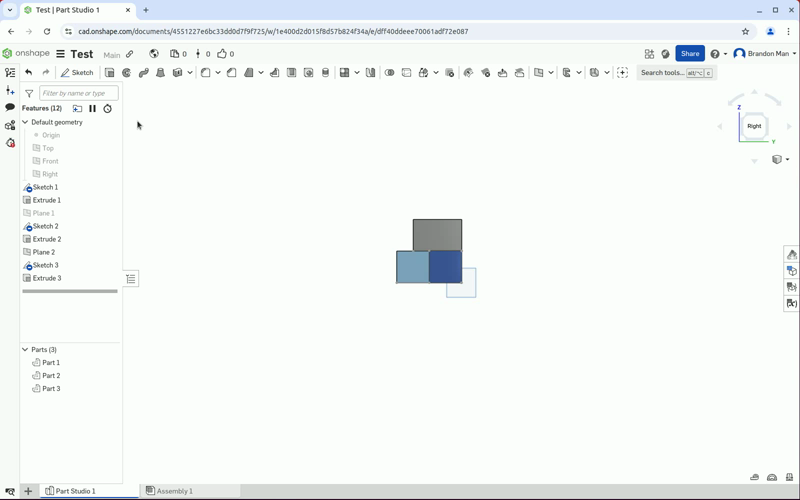
key(right, 2)
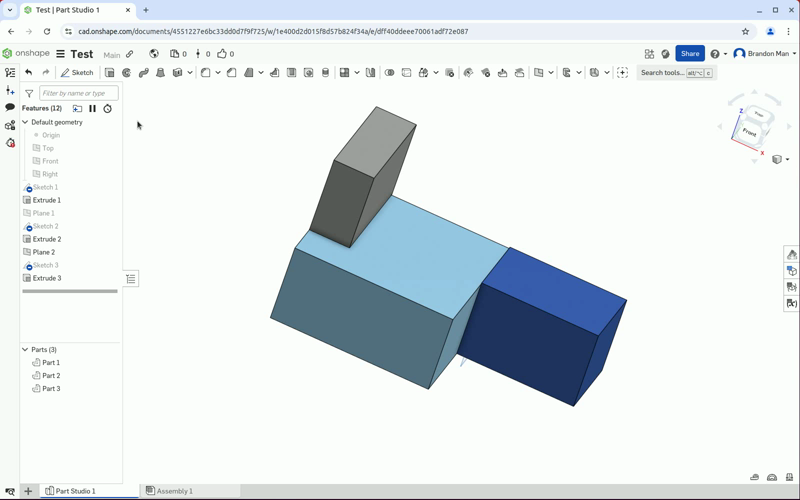
key(down, 2)
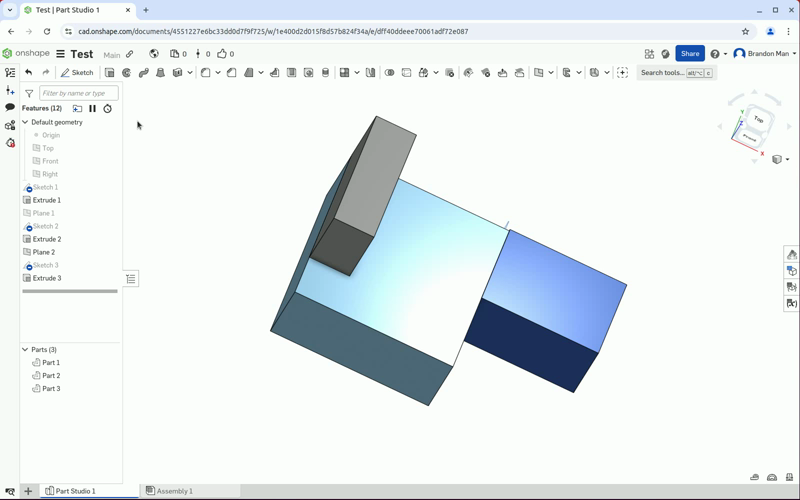
key(up, 2)
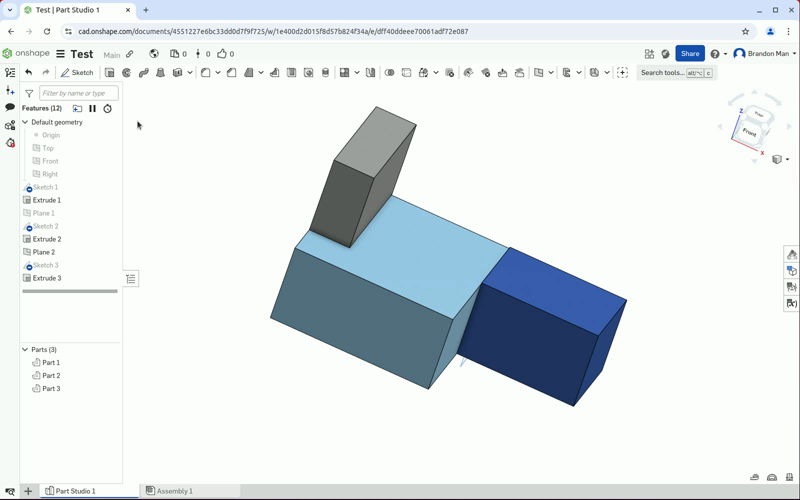
key(left, 2)
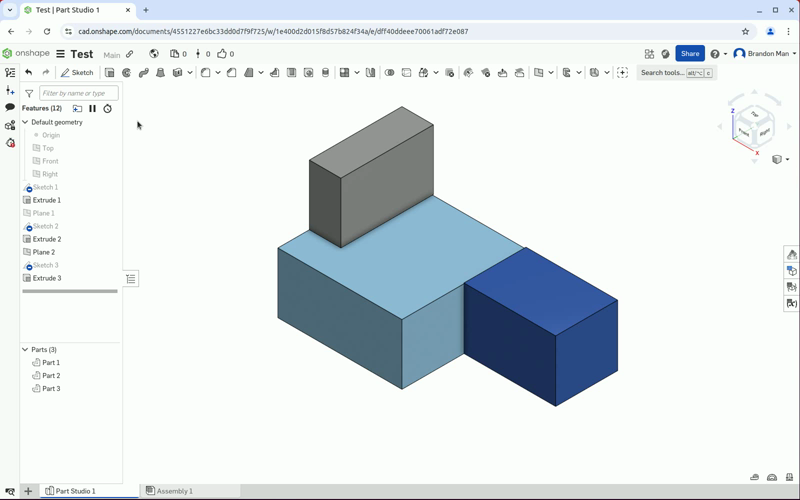
mouse_move(73, 189)
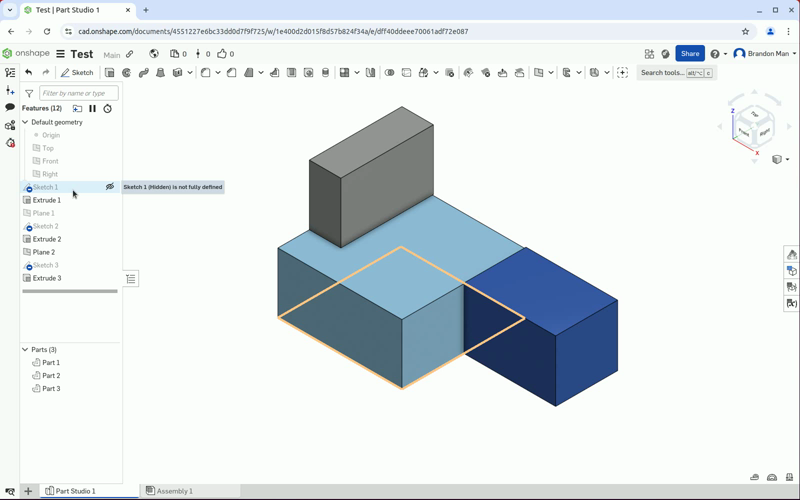
click(73, 189)